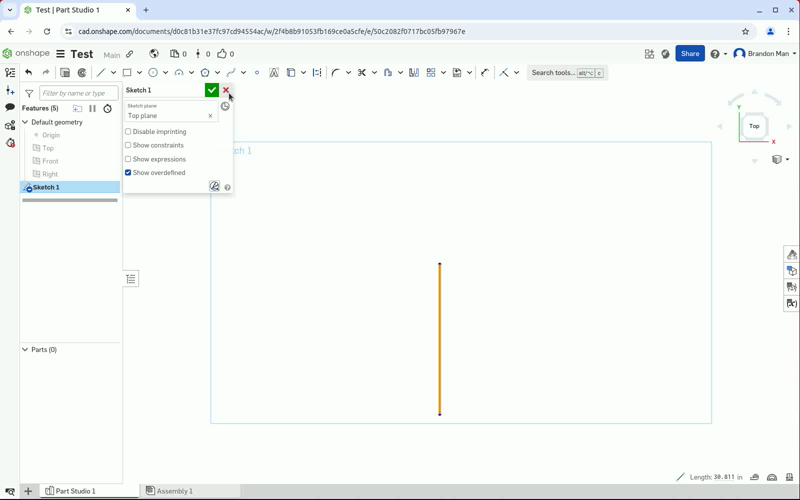
key(shift+h)
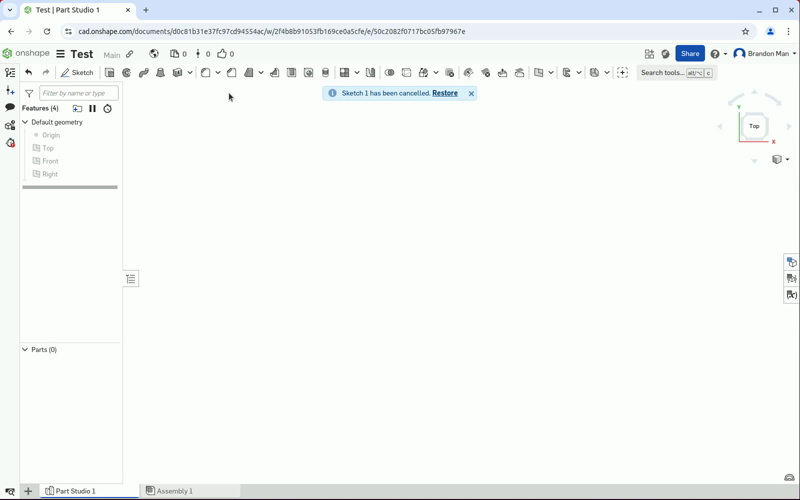
mouse_move(73, 352)
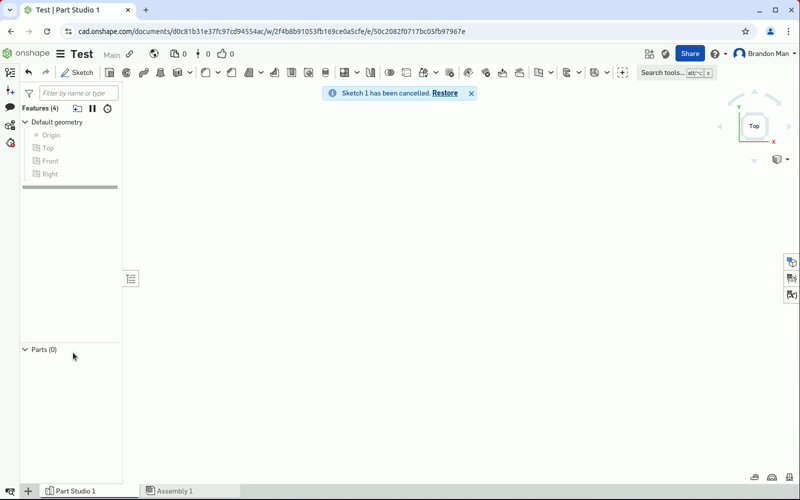
key(y)
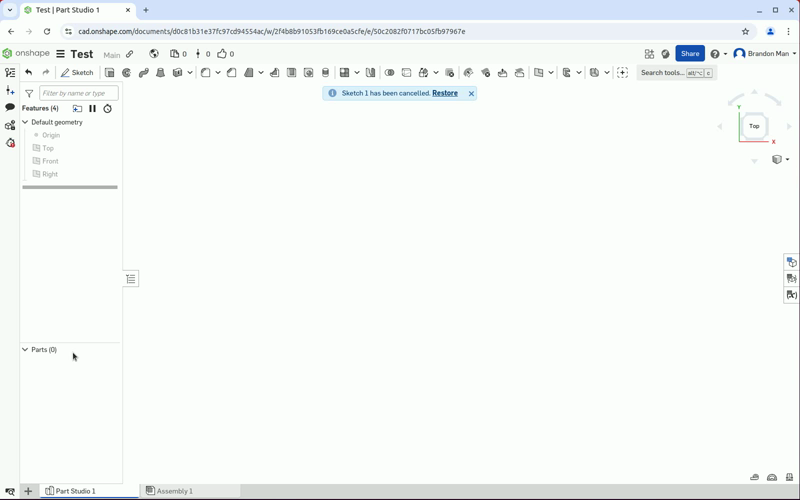
key(shift+p)
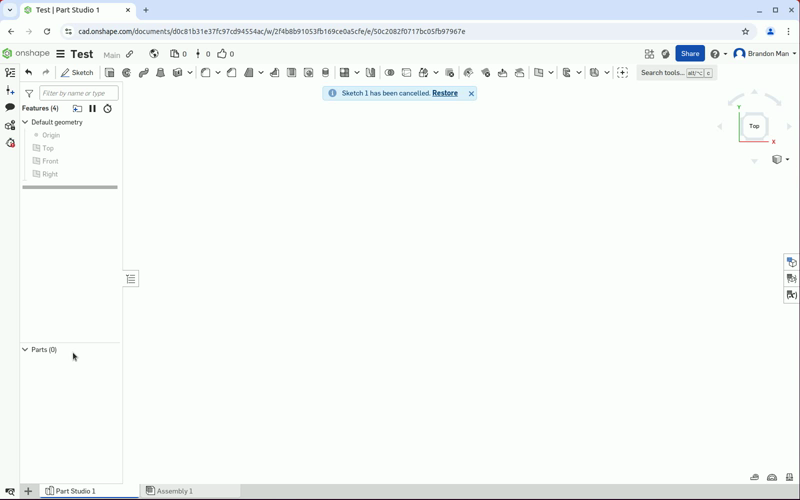
key(space)
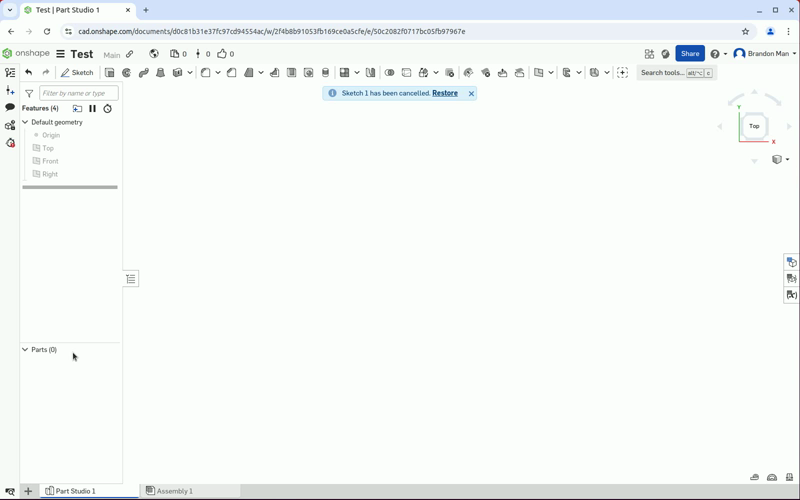
key_down(shift)
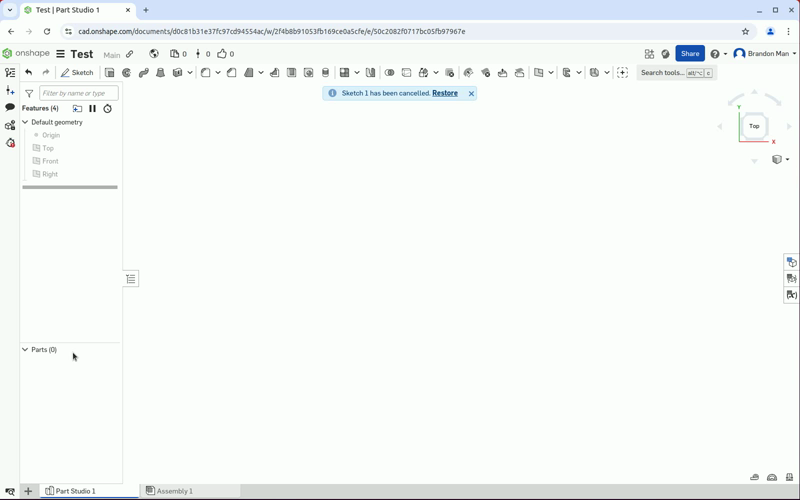
key(up)
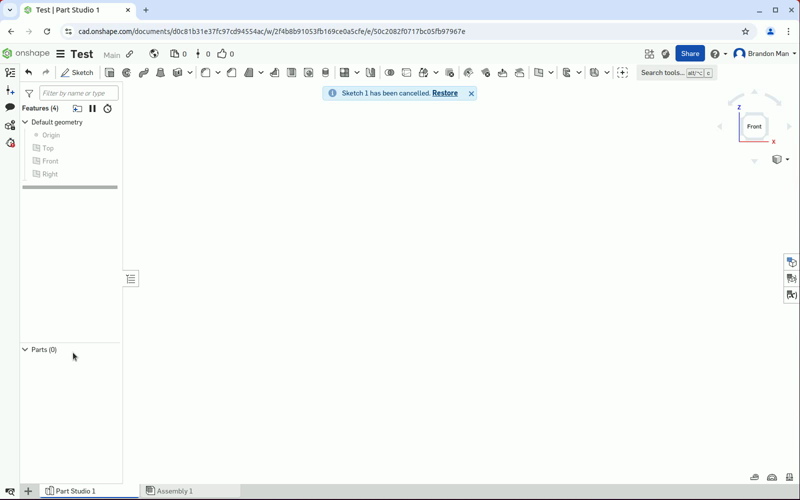
key_up(shift)
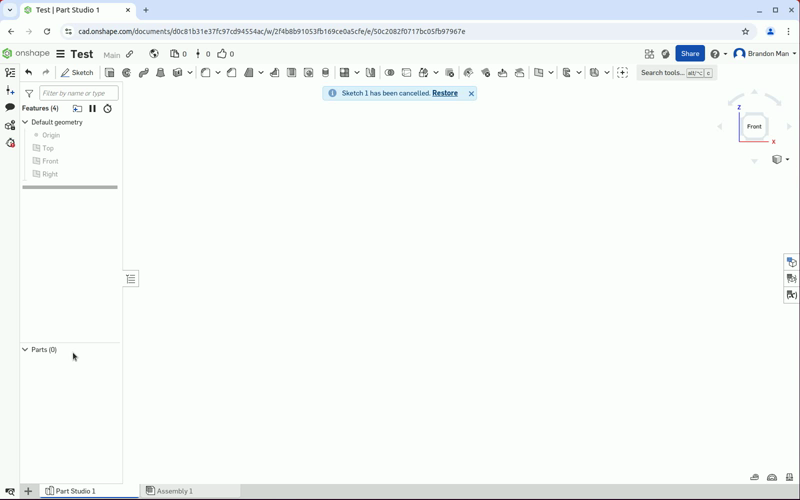
mouse_move(73, 352)
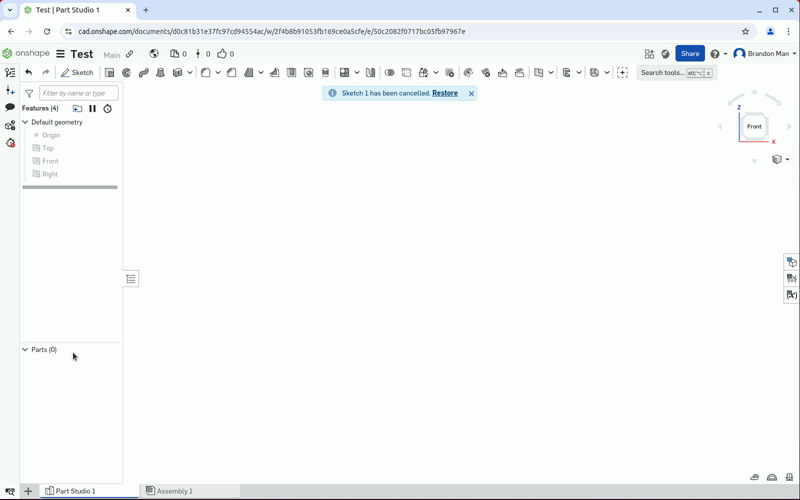
key(shift+y)
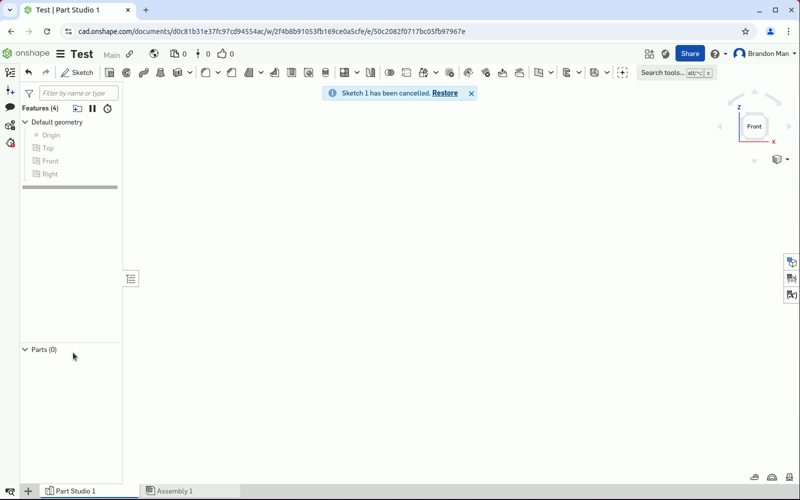
key(shift+s)
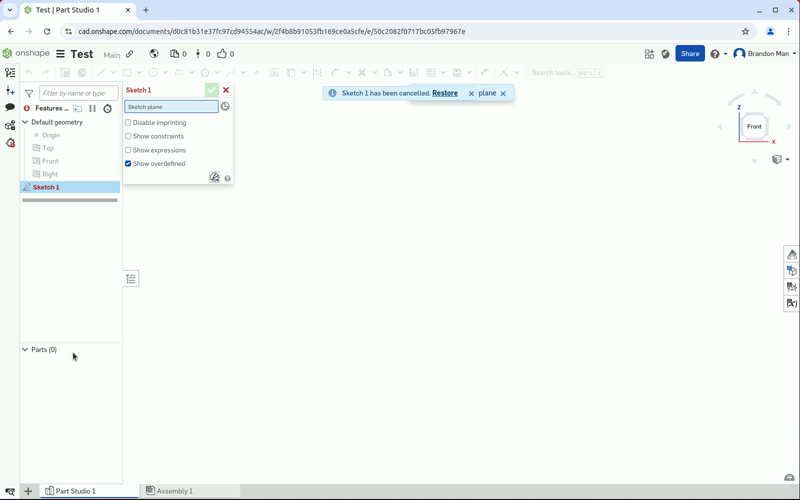
mouse_move(73, 163)
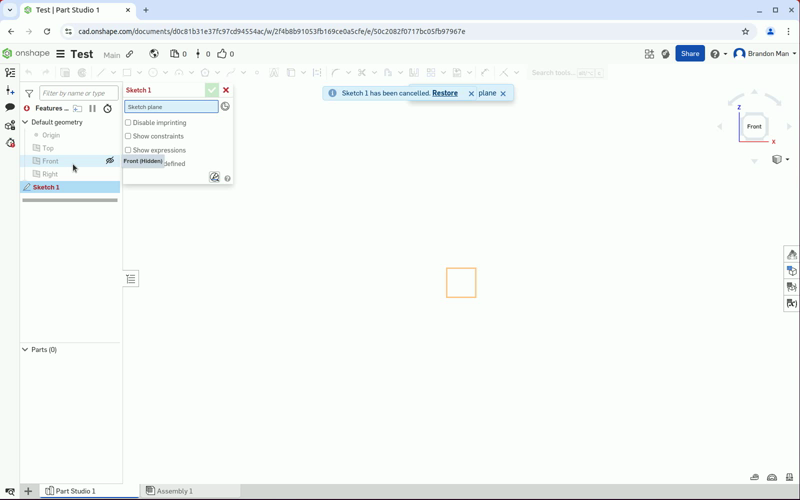
click(73, 163)
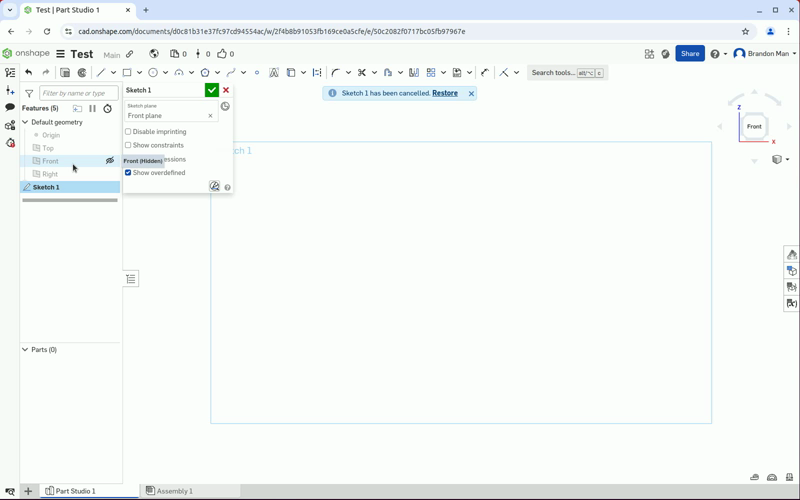
mouse_move(73, 352)
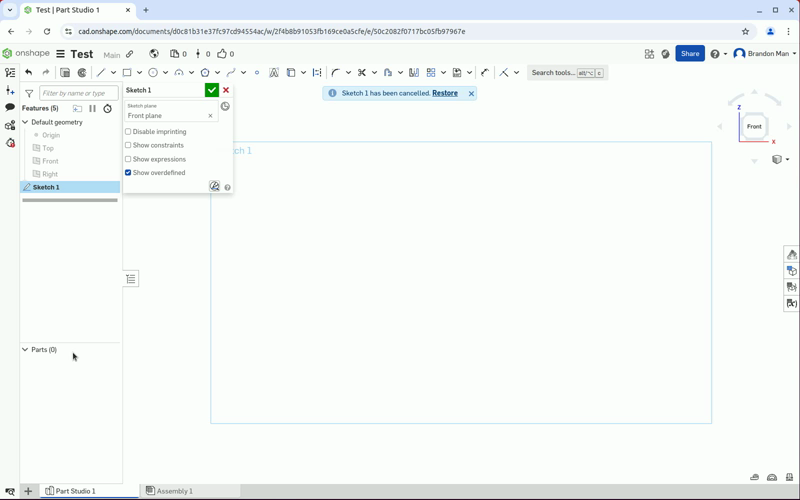
key(y)
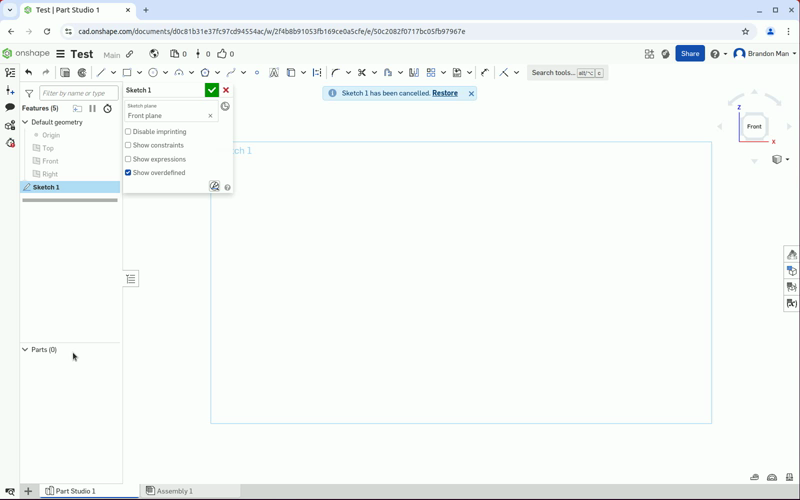
key(l)
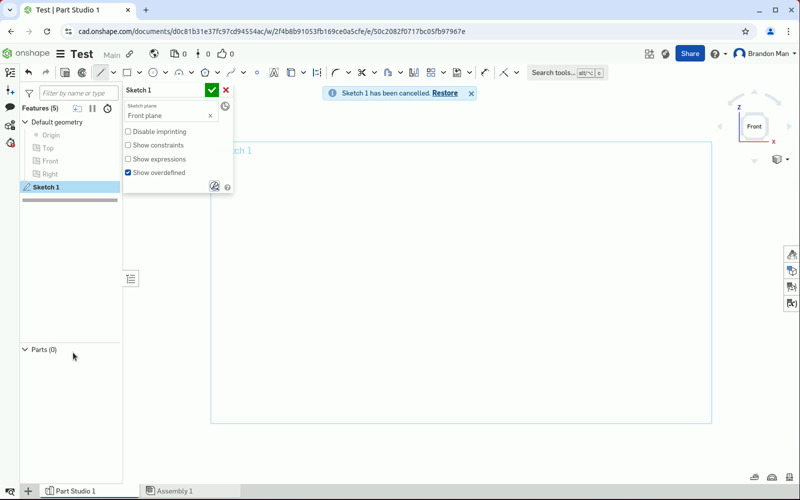
key_down(shift)
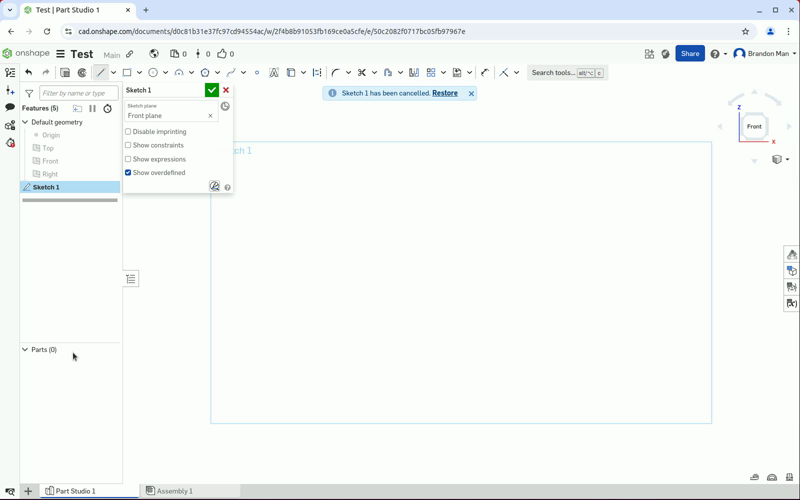
mouse_move(460, 282)
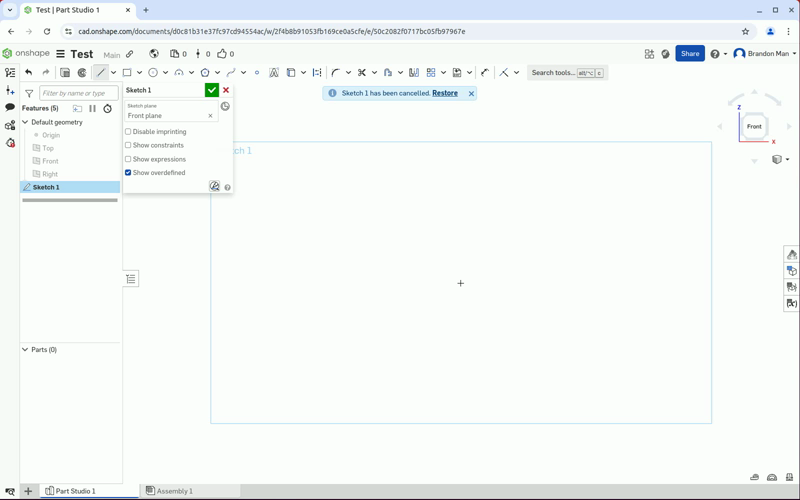
click(460, 282)
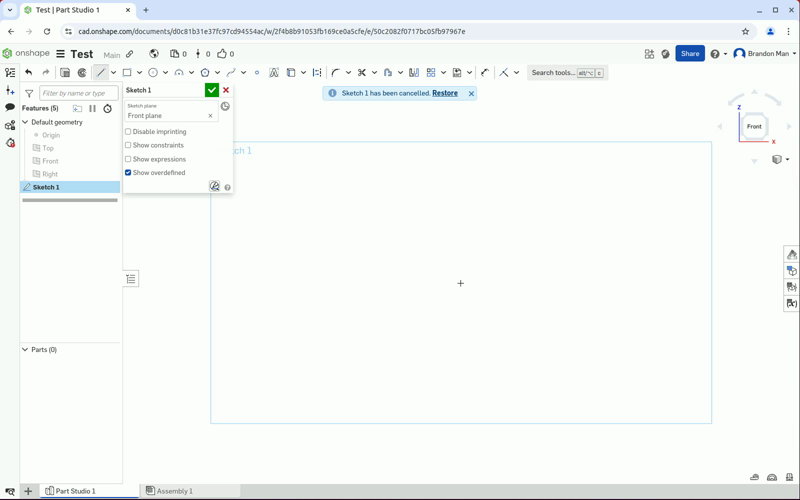
key_up(shift)
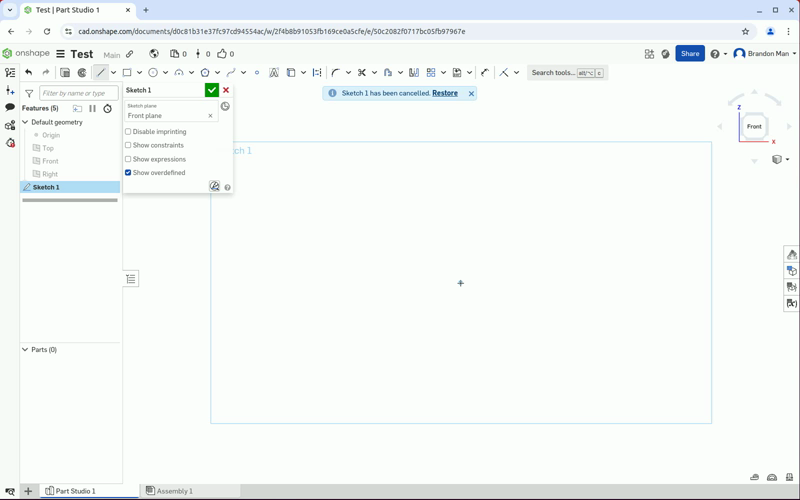
key_down(shift)
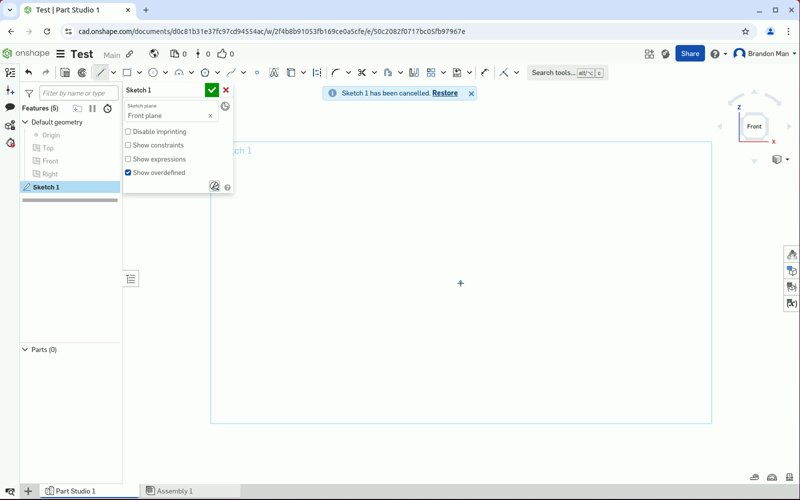
mouse_move(490, 282)
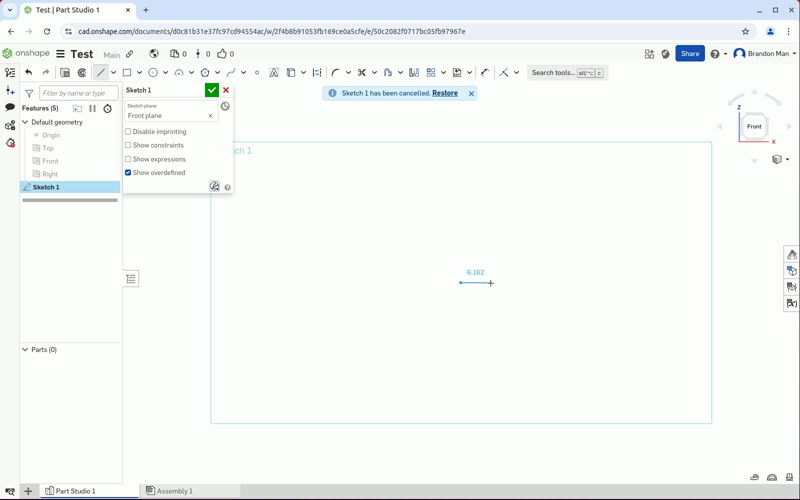
mouse_move(463, 282)
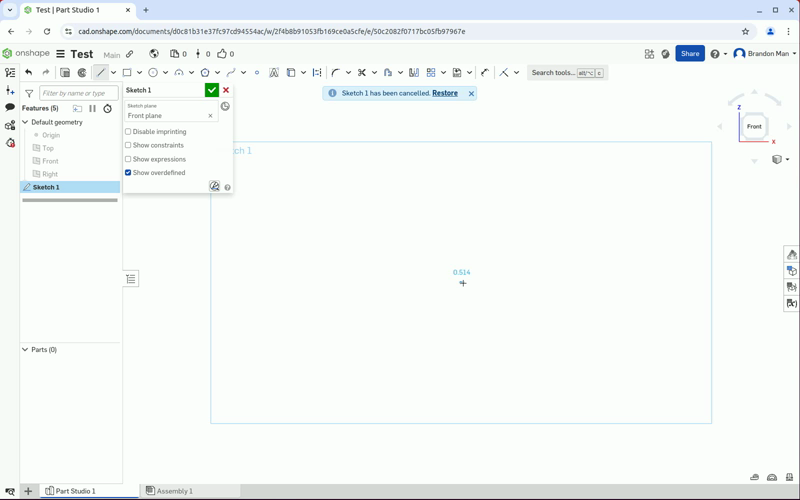
scroll(6)
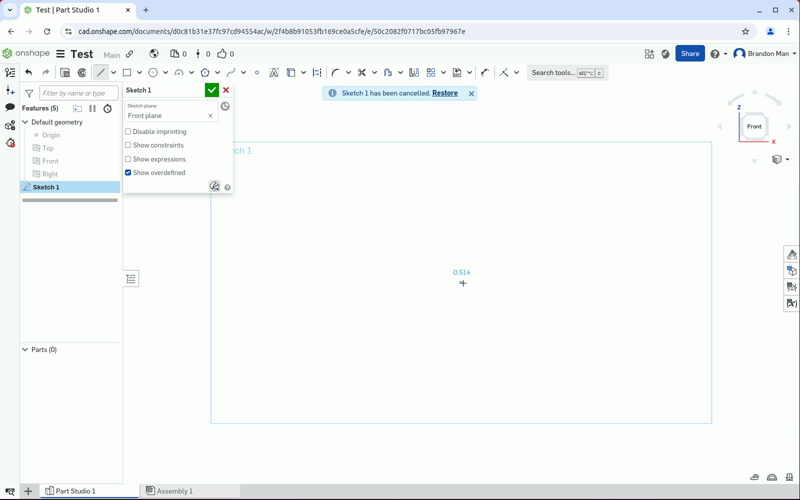
scroll(6)
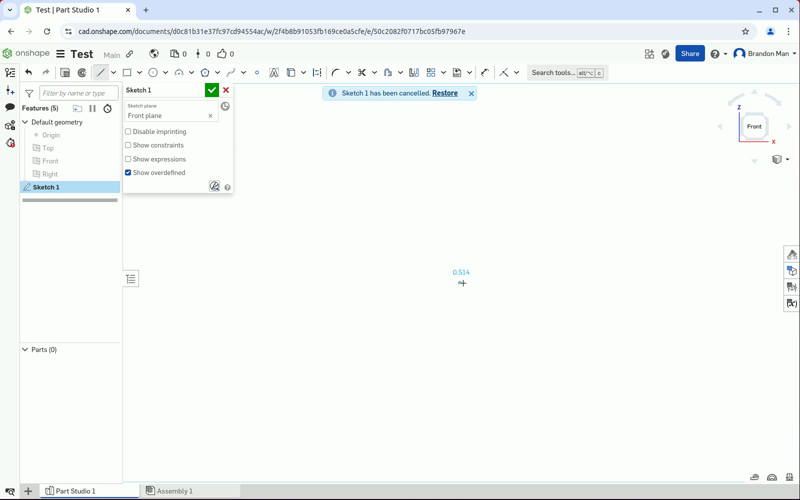
scroll(6)
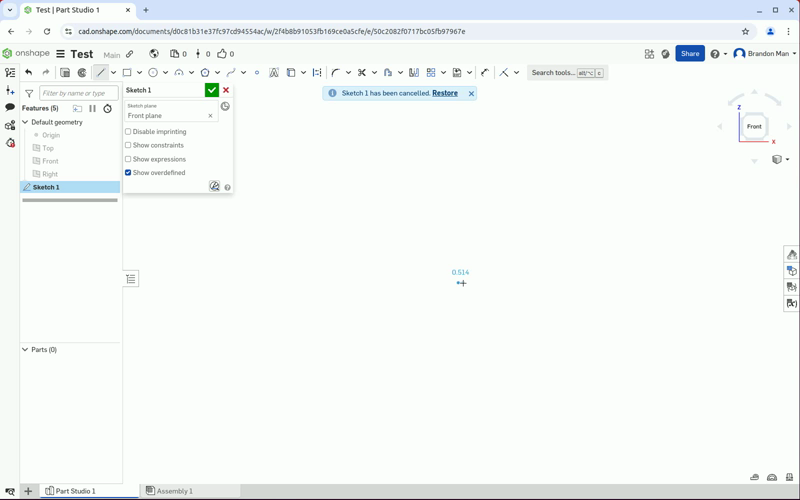
scroll(6)
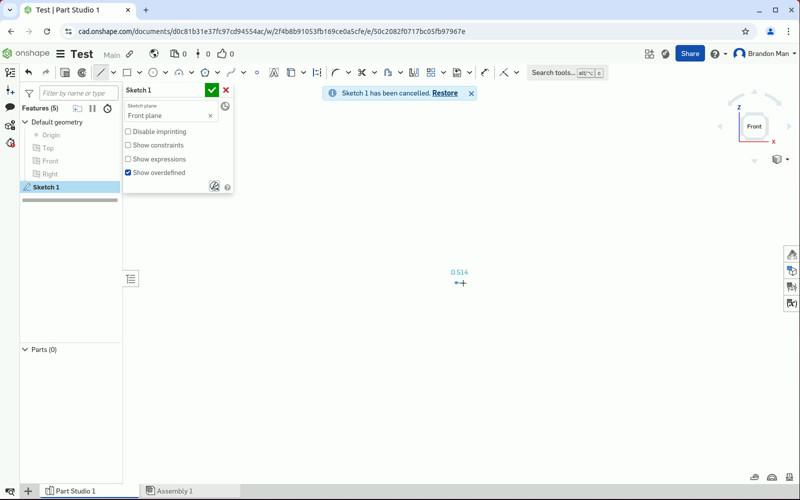
scroll(6)
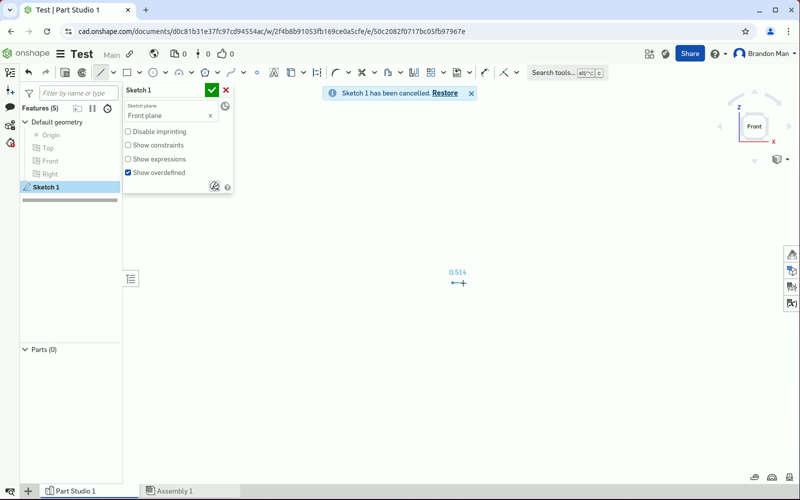
scroll(6)
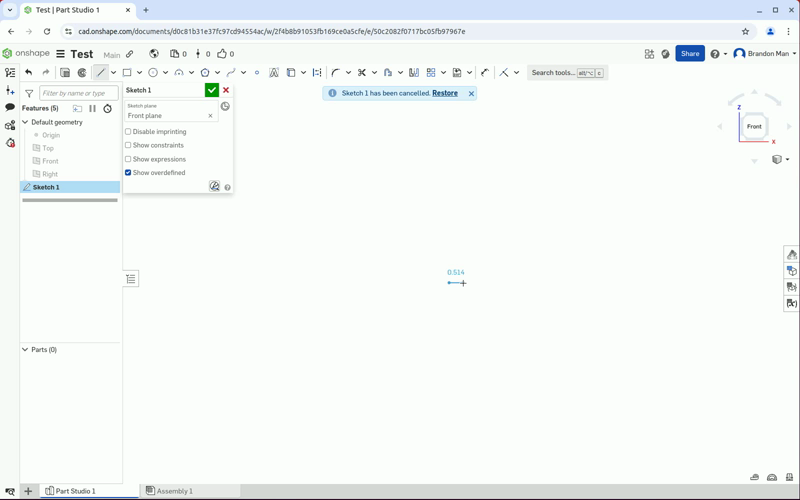
scroll(6)
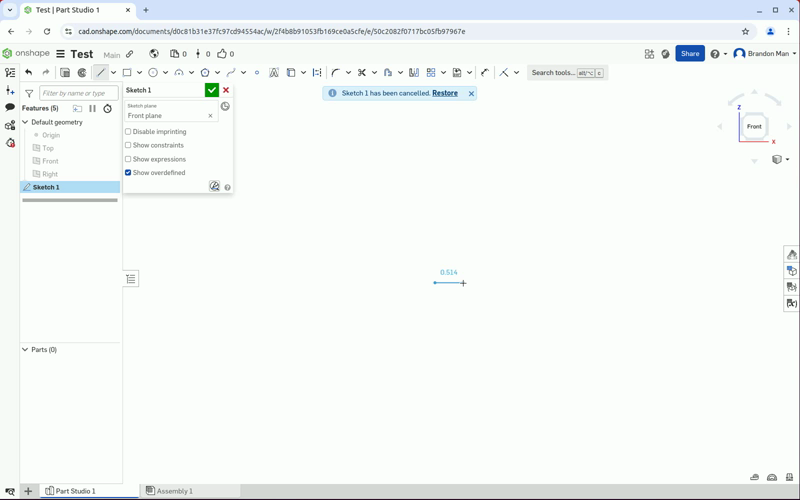
click(463, 282)
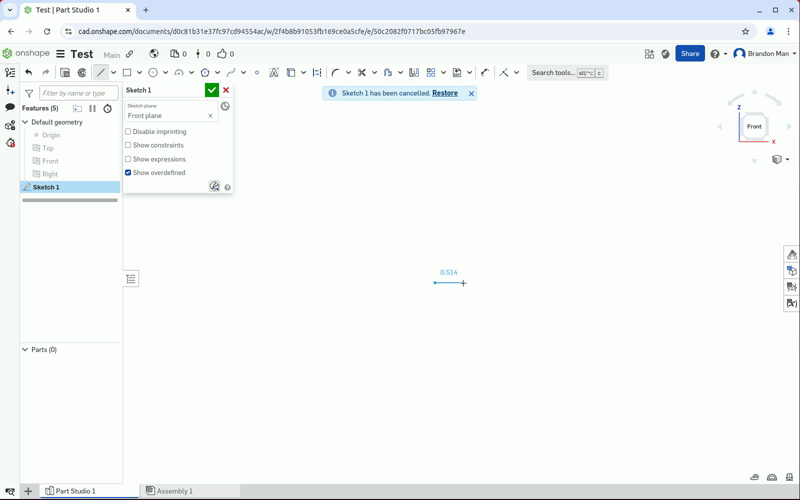
scroll(-6)
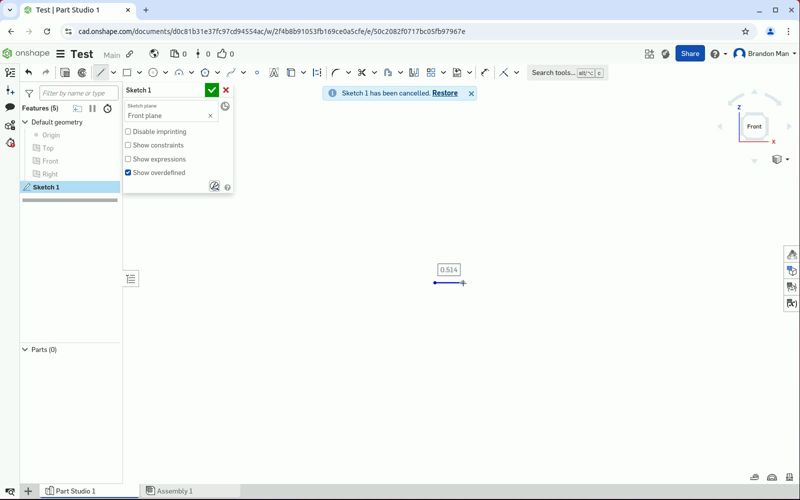
scroll(-6)
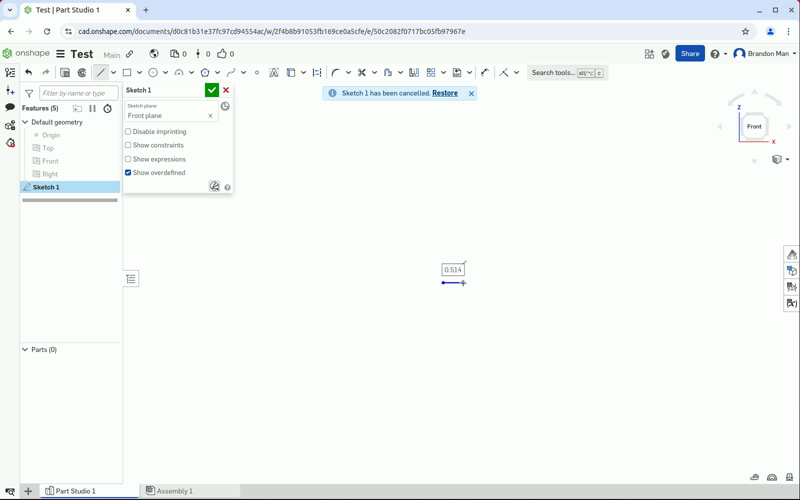
scroll(-6)
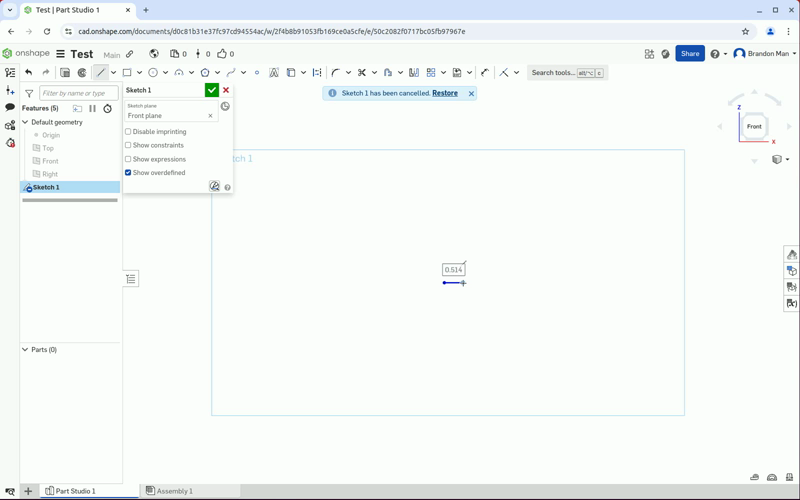
scroll(-6)
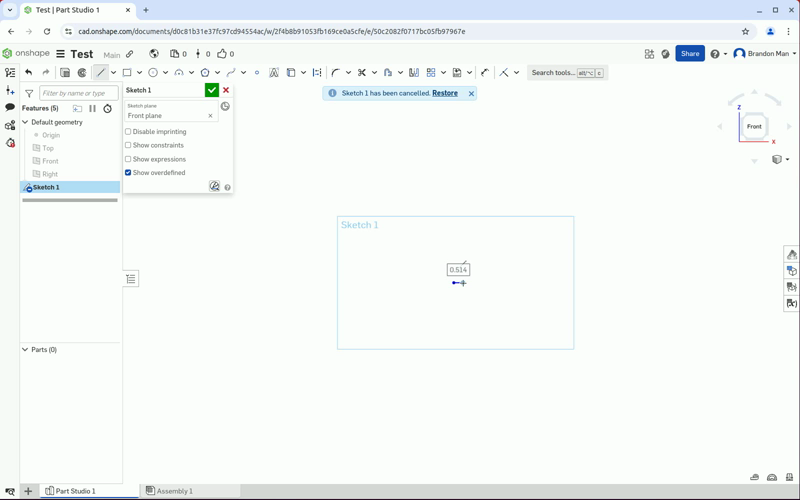
scroll(-6)
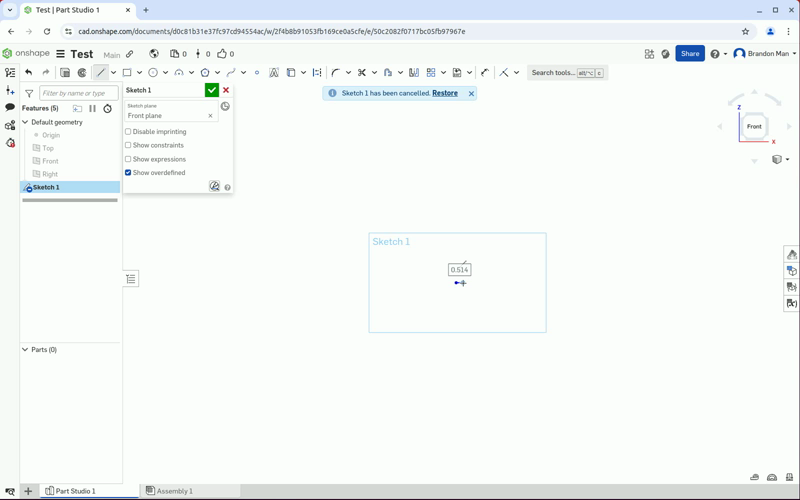
scroll(-6)
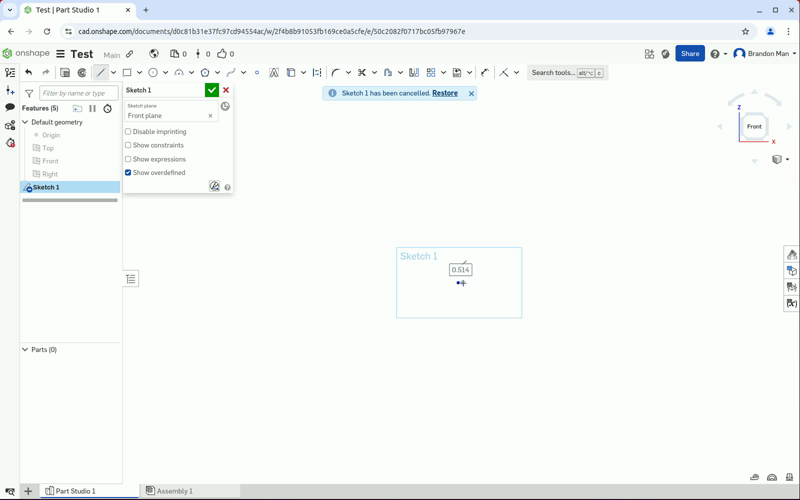
scroll(-6)
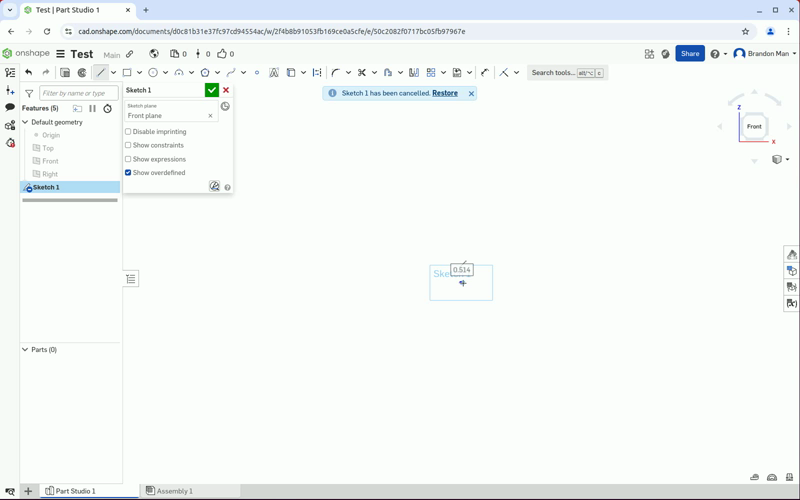
key_up(shift)
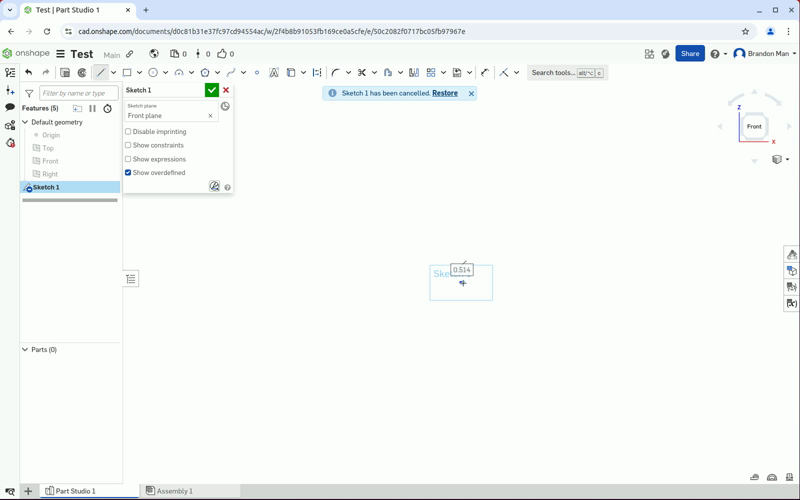
key_down(shift)
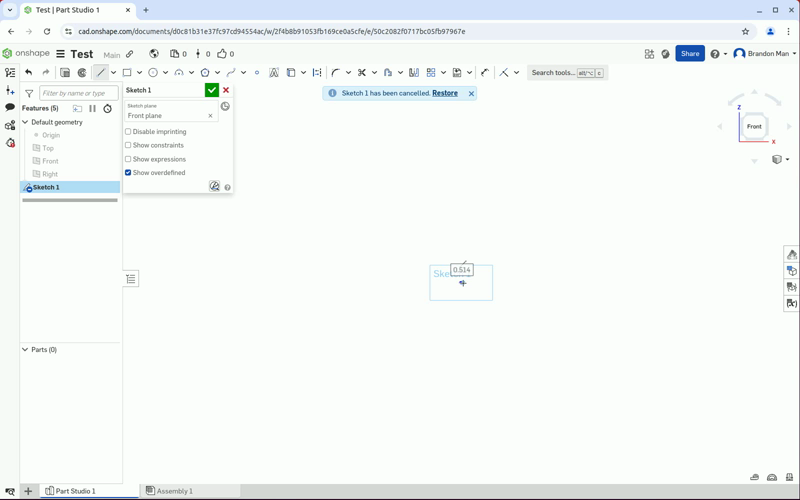
mouse_move(463, 170)
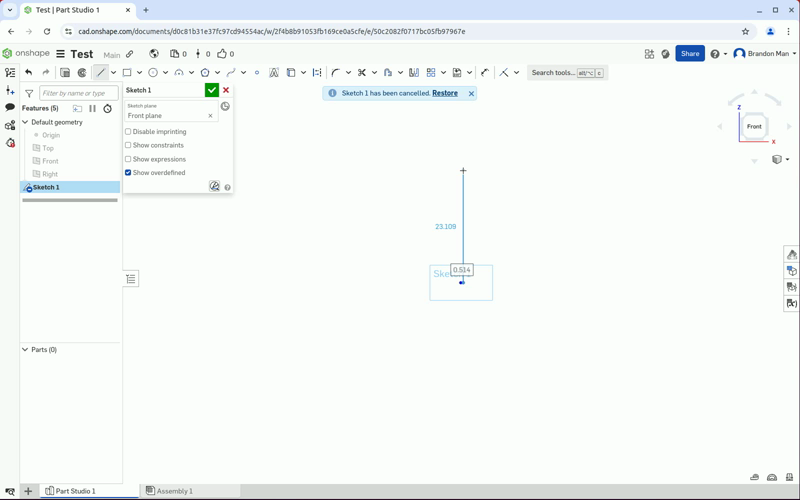
click(463, 170)
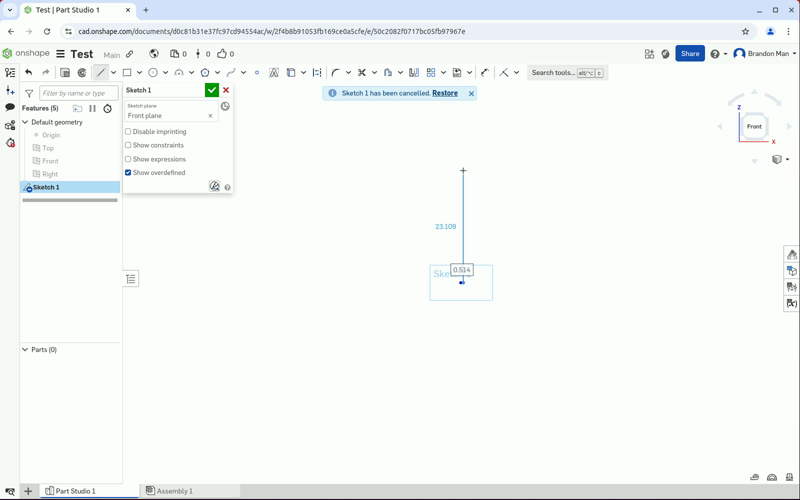
key_up(shift)
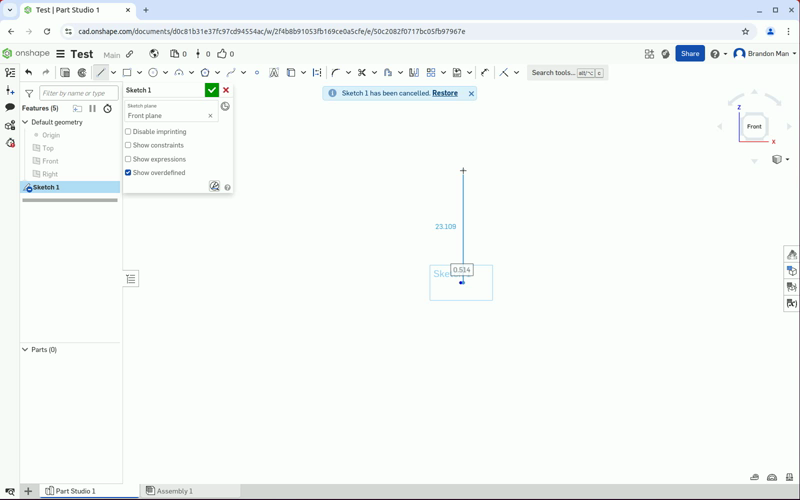
key_down(shift)
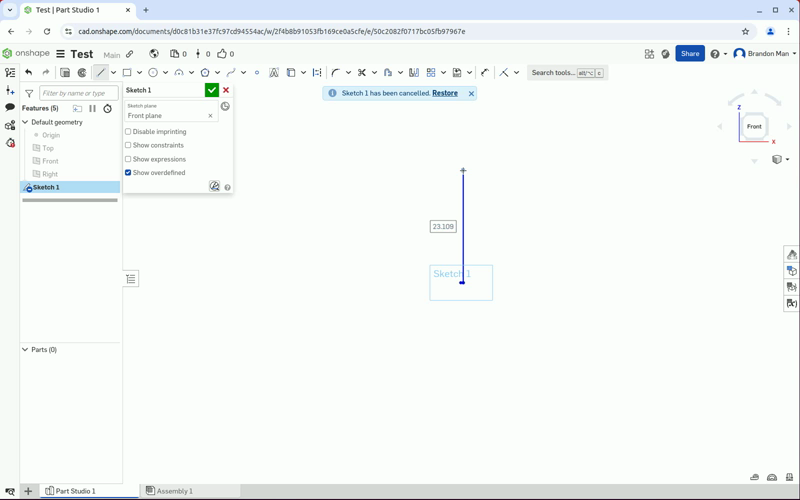
mouse_move(493, 170)
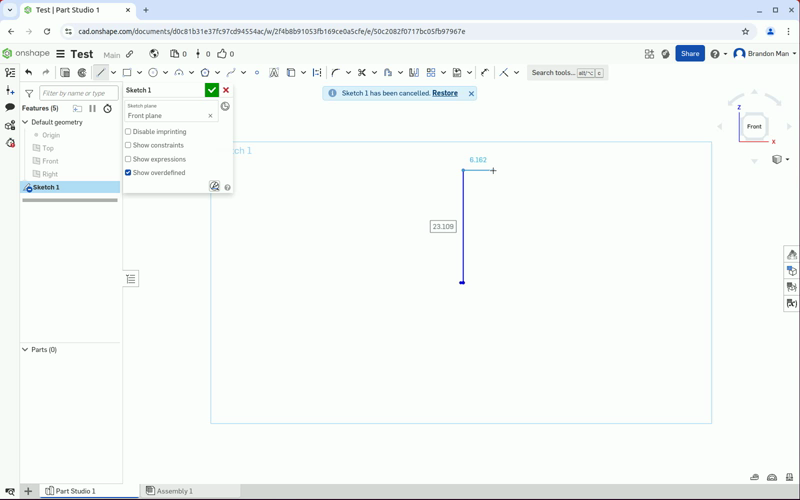
mouse_move(460, 170)
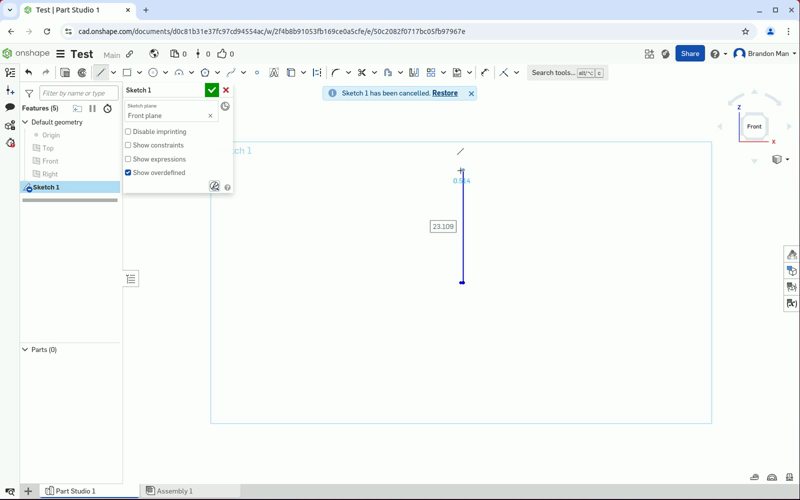
scroll(6)
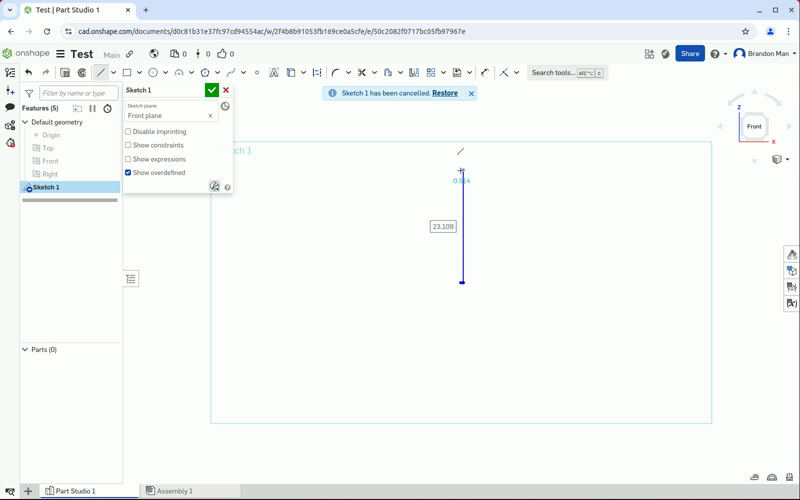
scroll(6)
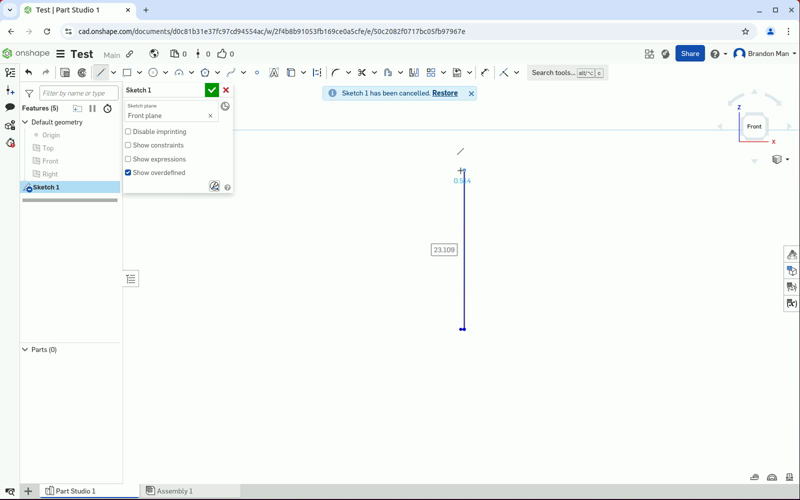
scroll(6)
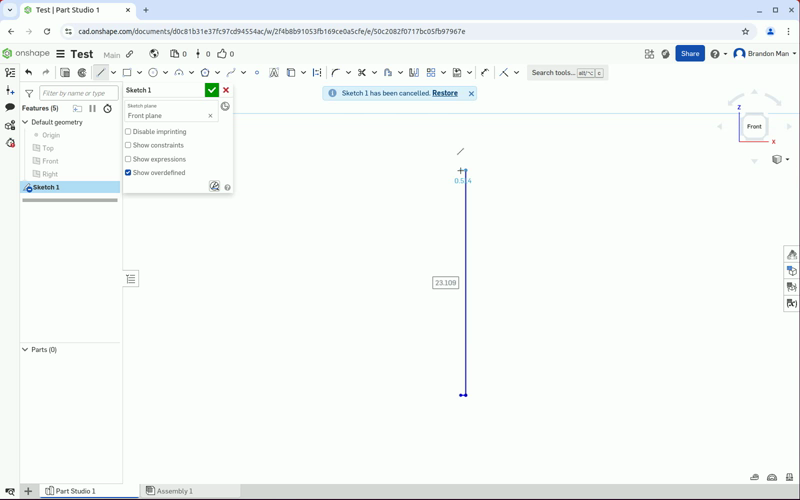
scroll(6)
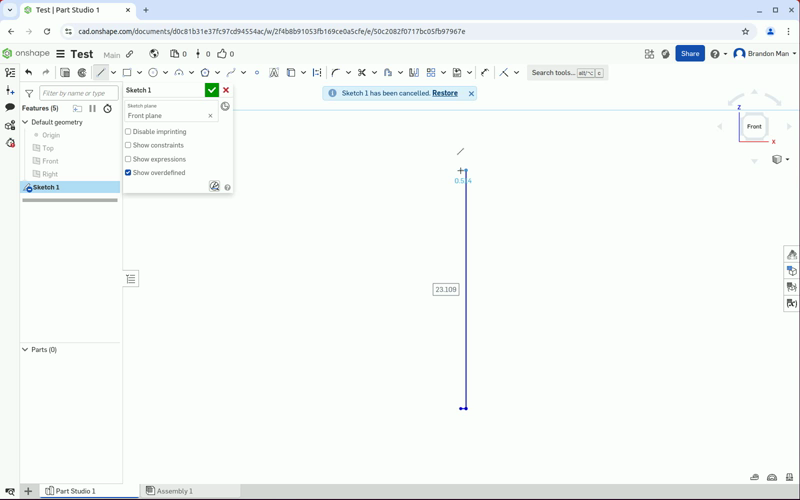
scroll(6)
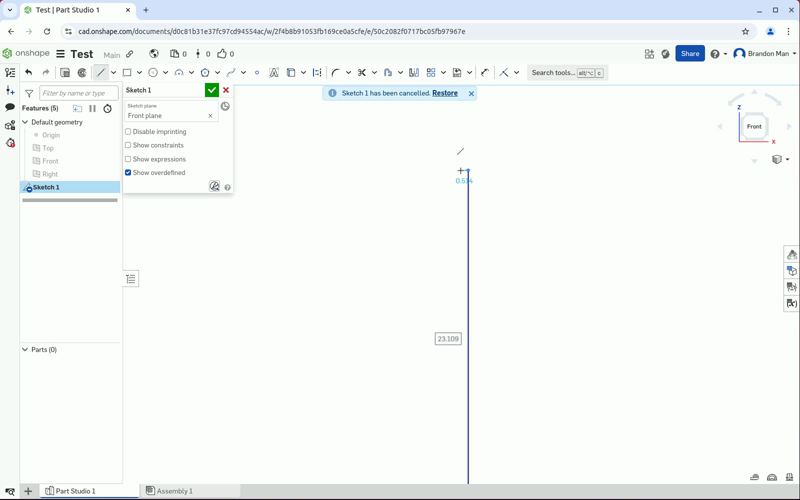
scroll(6)
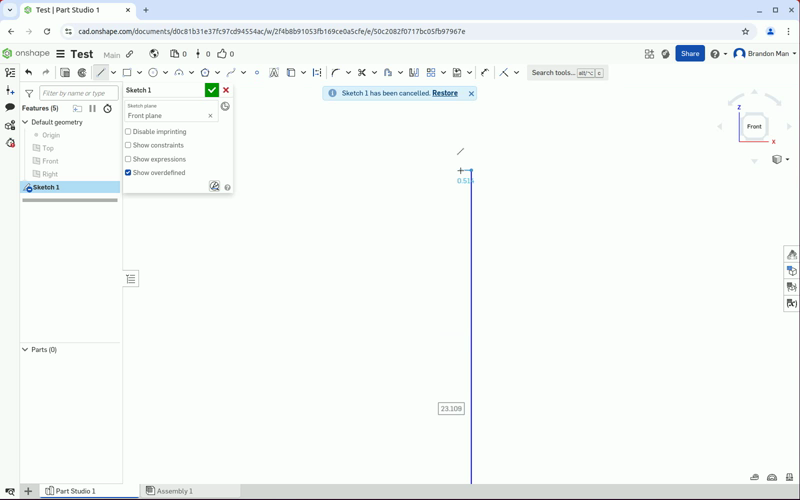
scroll(6)
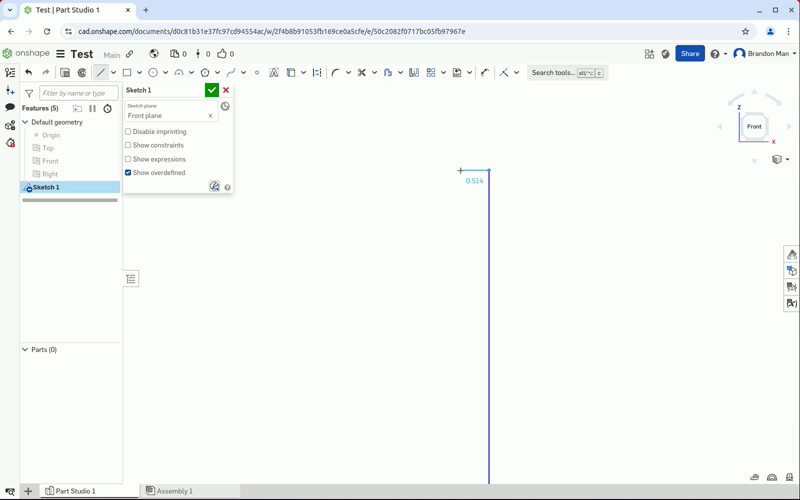
click(460, 170)
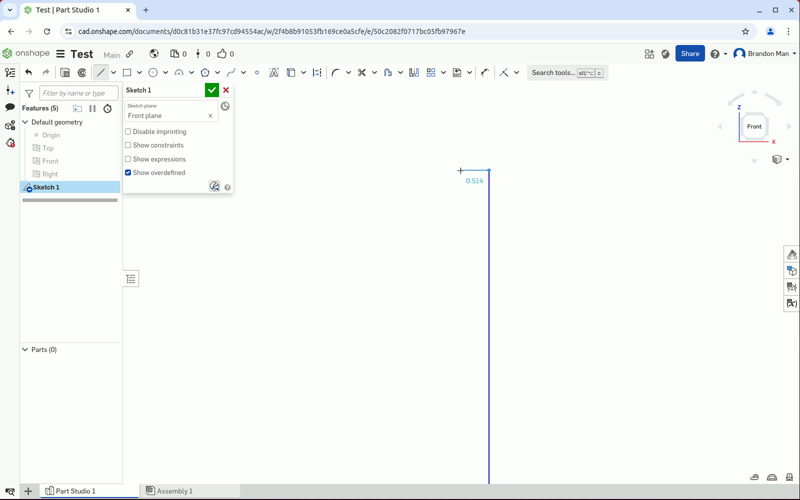
scroll(-6)
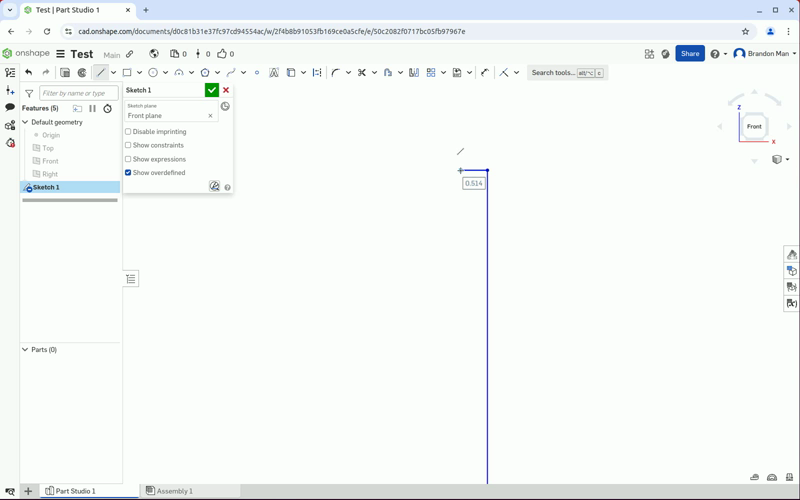
scroll(-6)
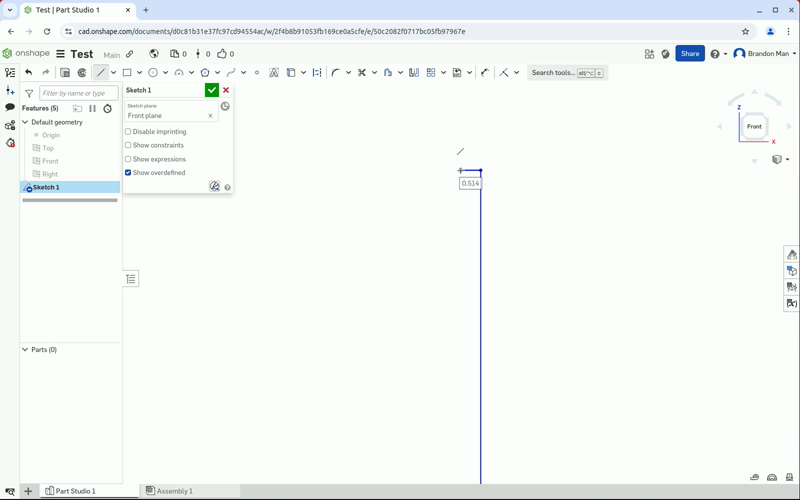
scroll(-6)
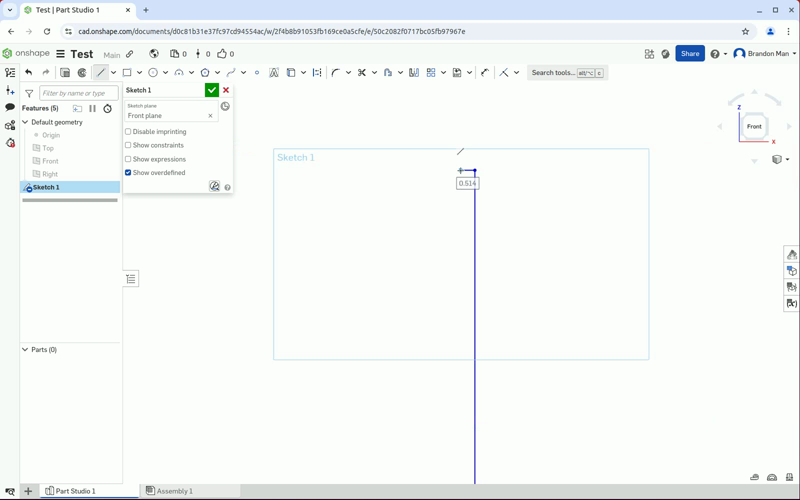
scroll(-6)
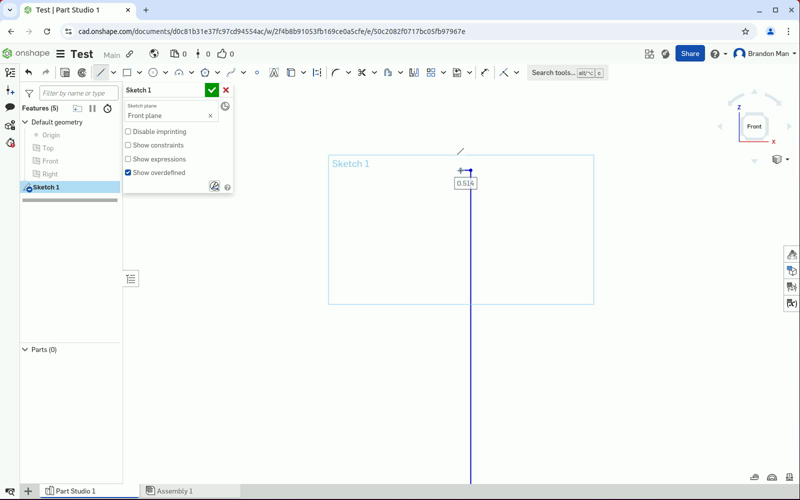
scroll(-6)
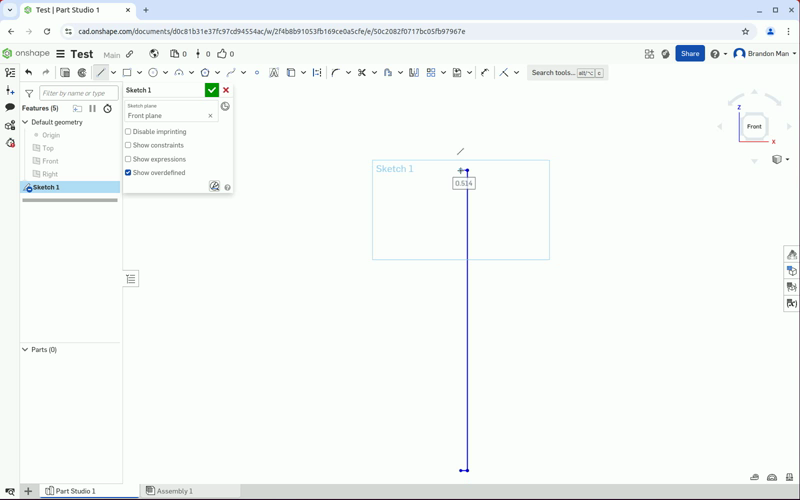
scroll(-6)
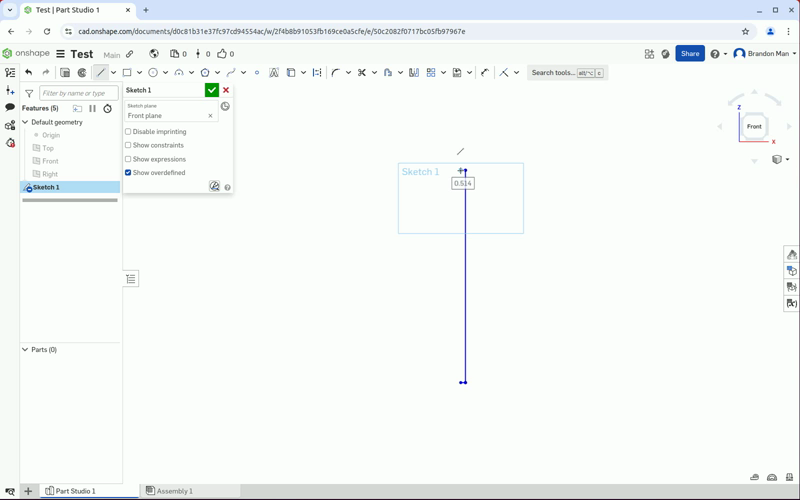
scroll(-6)
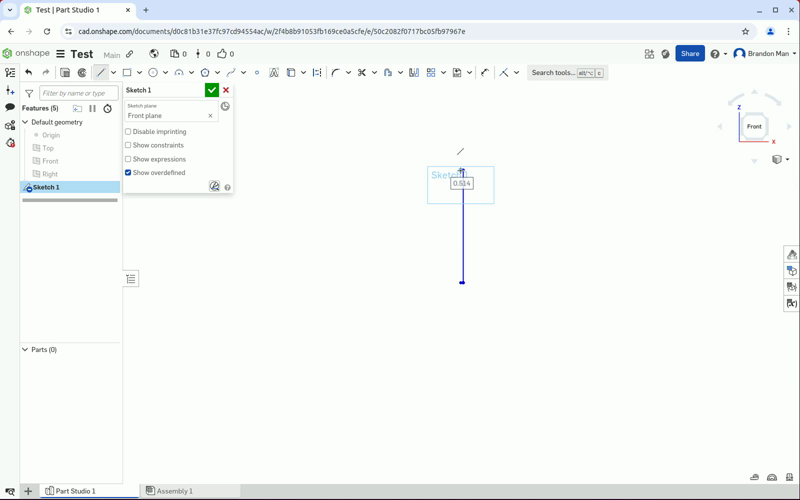
key_up(shift)
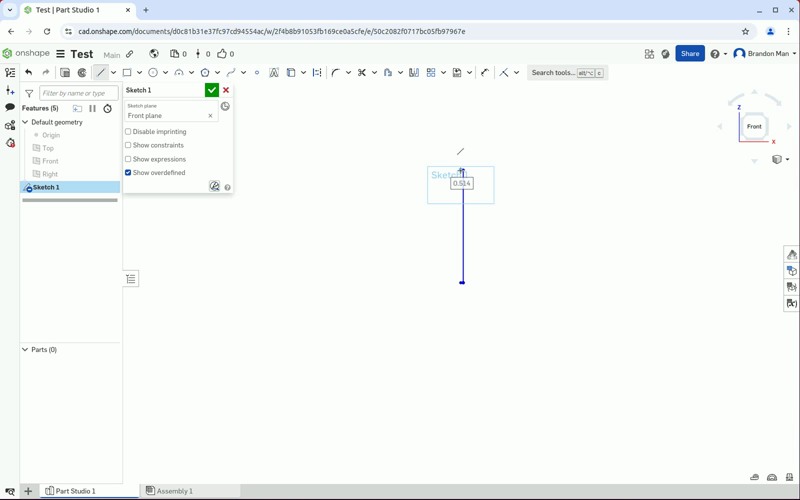
key_down(shift)
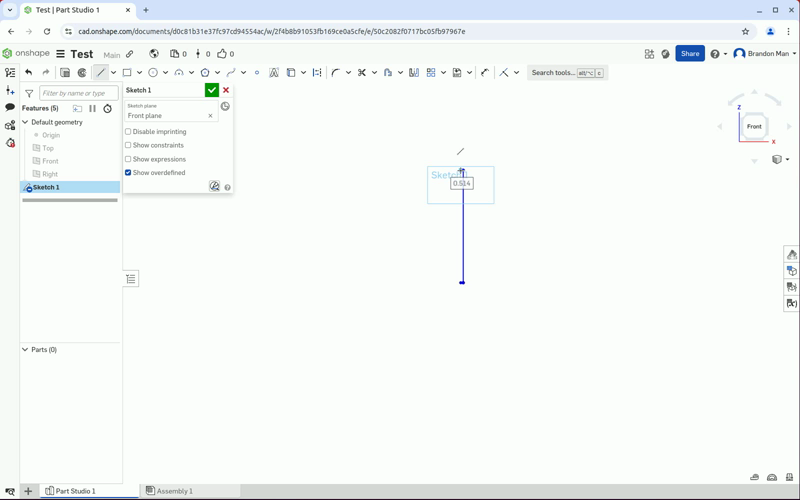
mouse_move(460, 282)
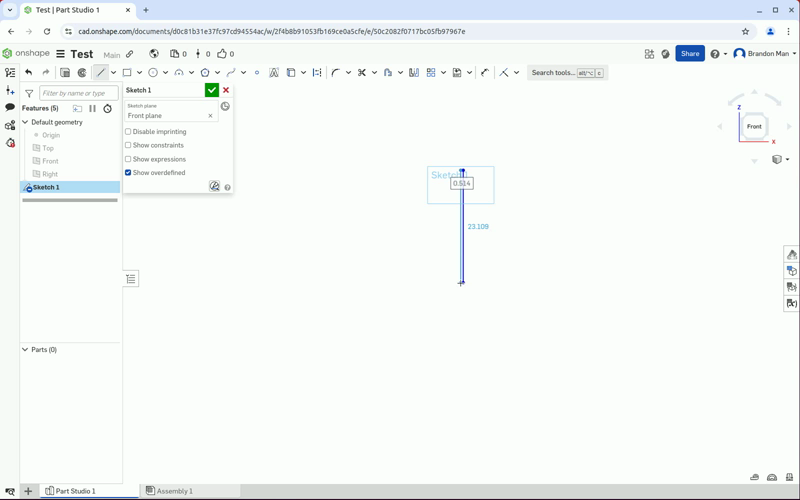
scroll(6)
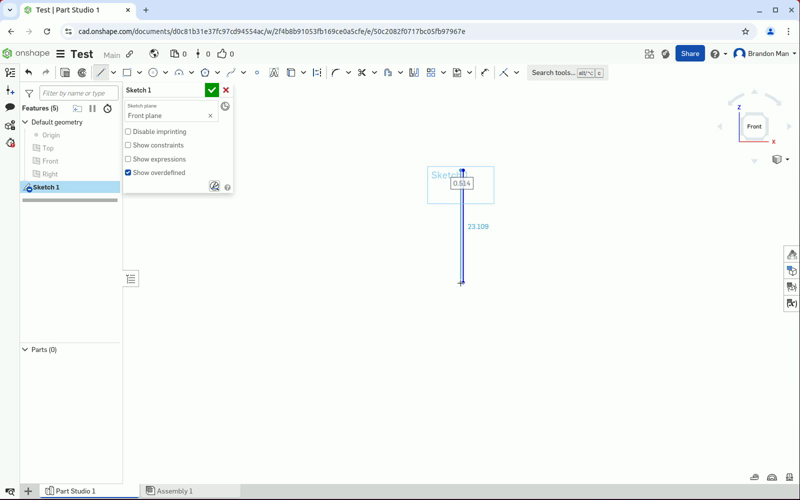
scroll(6)
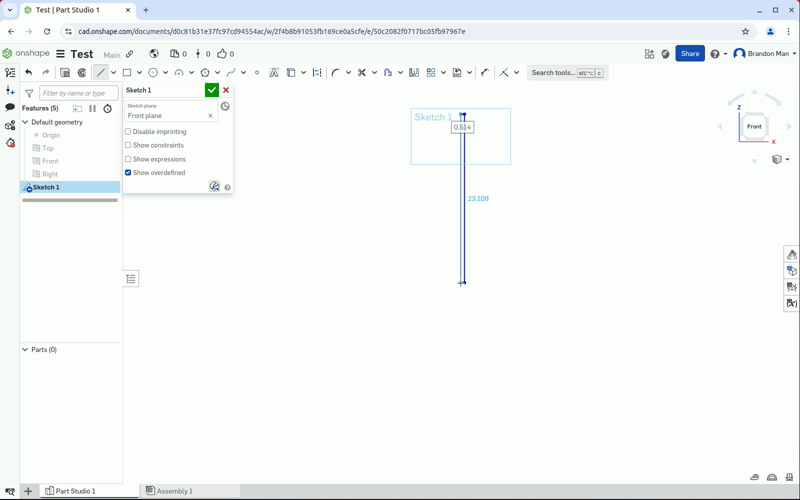
scroll(6)
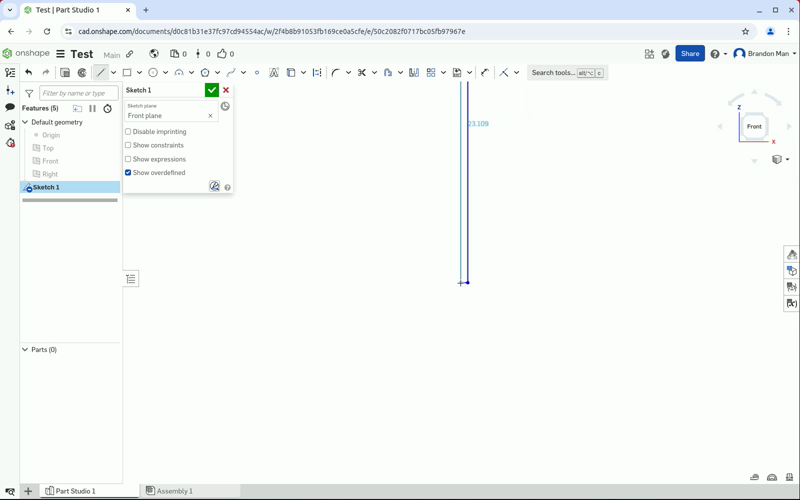
scroll(6)
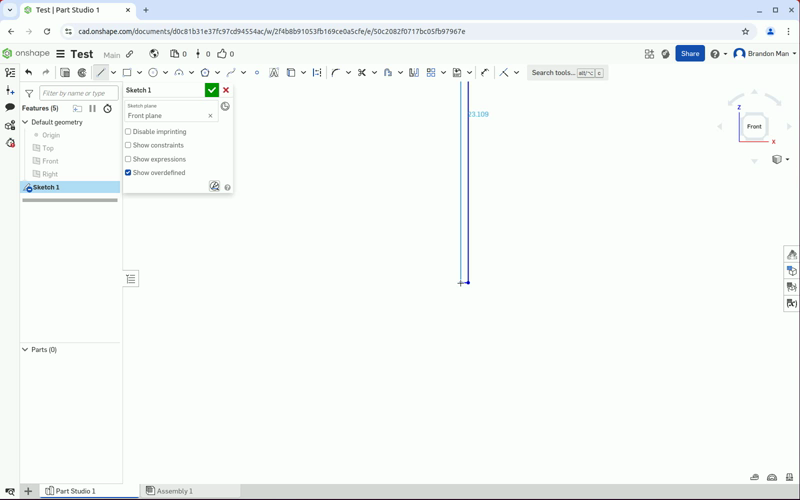
scroll(6)
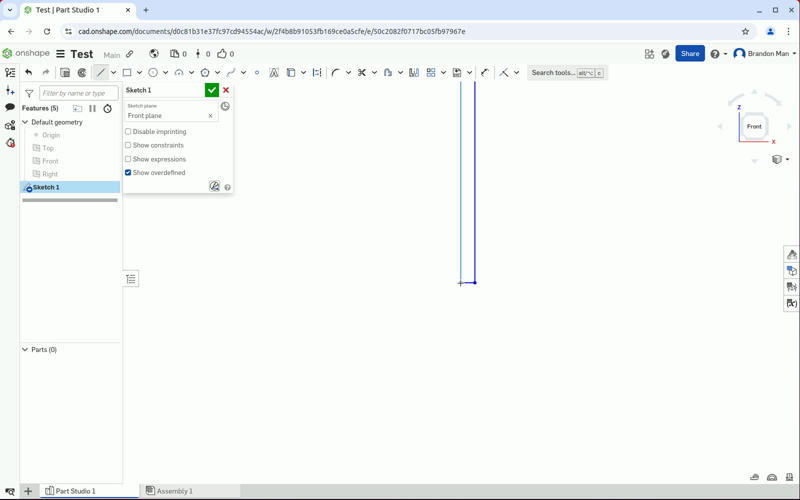
scroll(6)
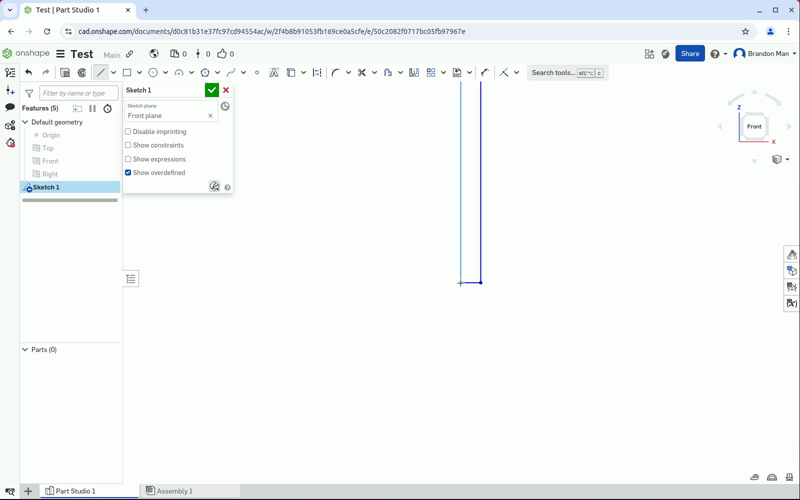
scroll(6)
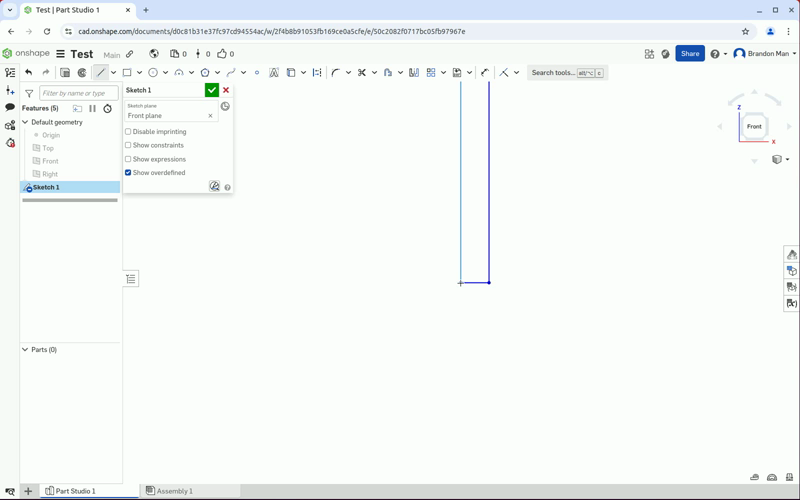
key_up(shift)
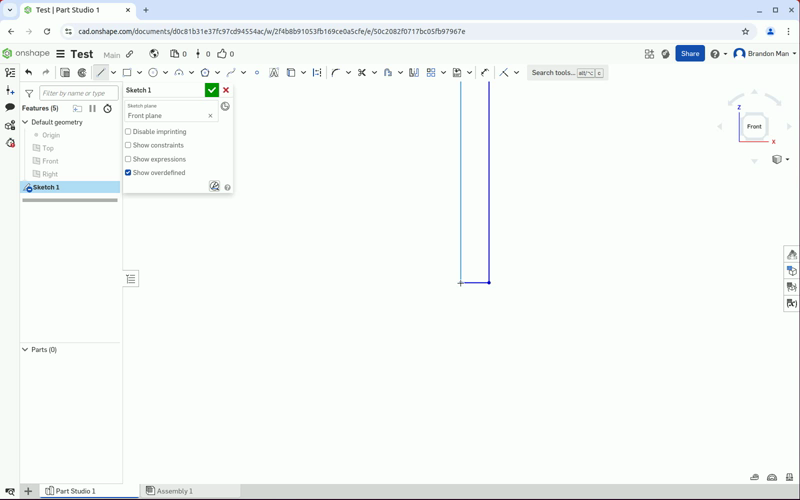
click(460, 282)
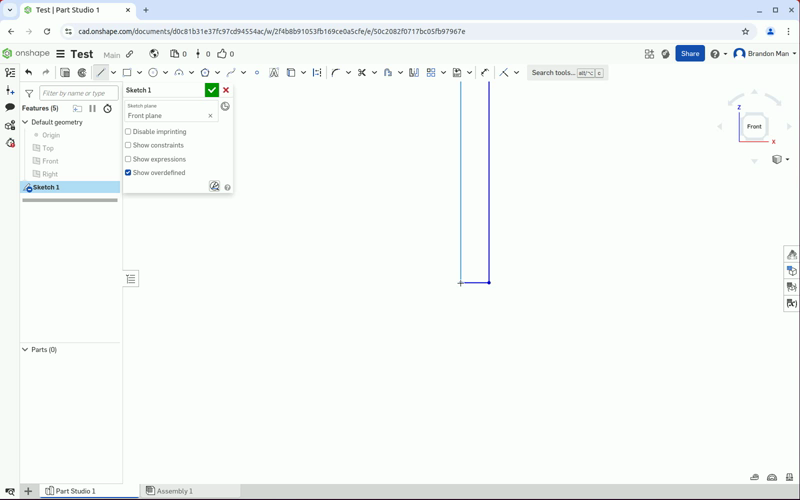
scroll(-6)
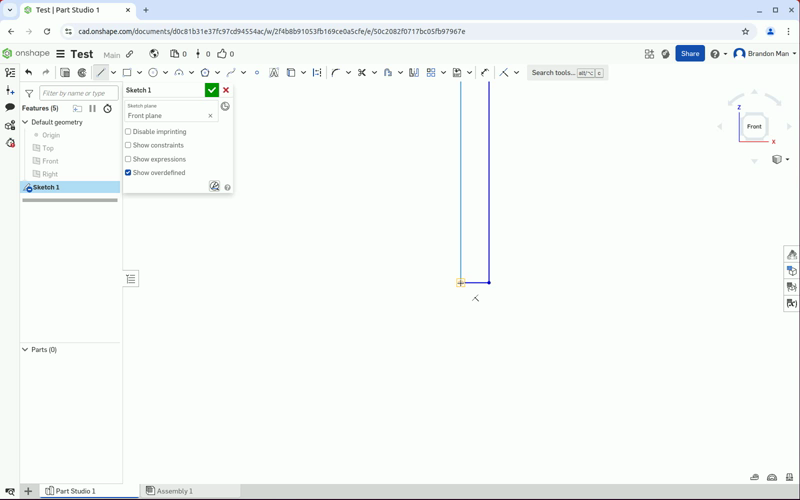
scroll(-6)
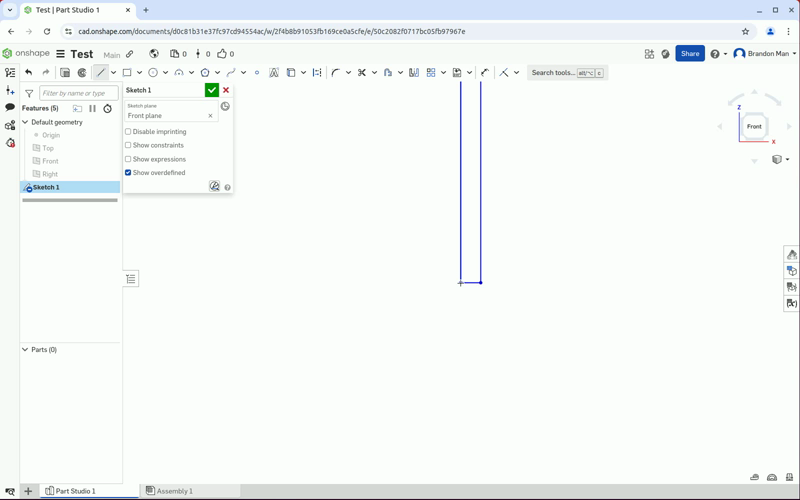
scroll(-6)
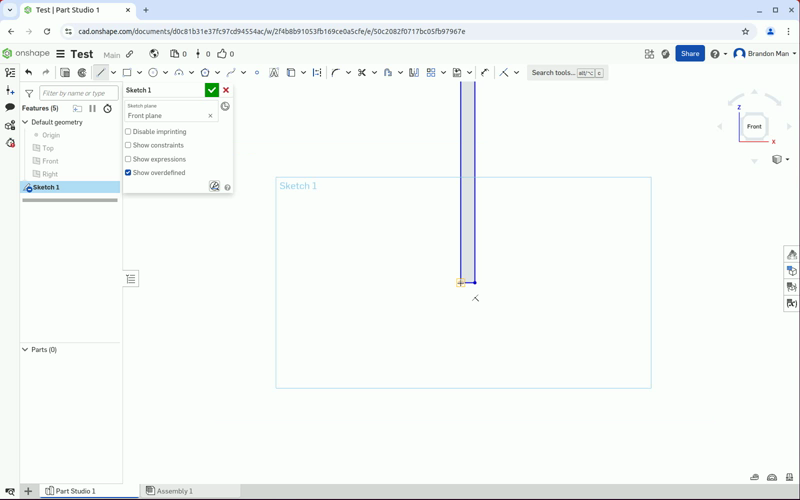
scroll(-6)
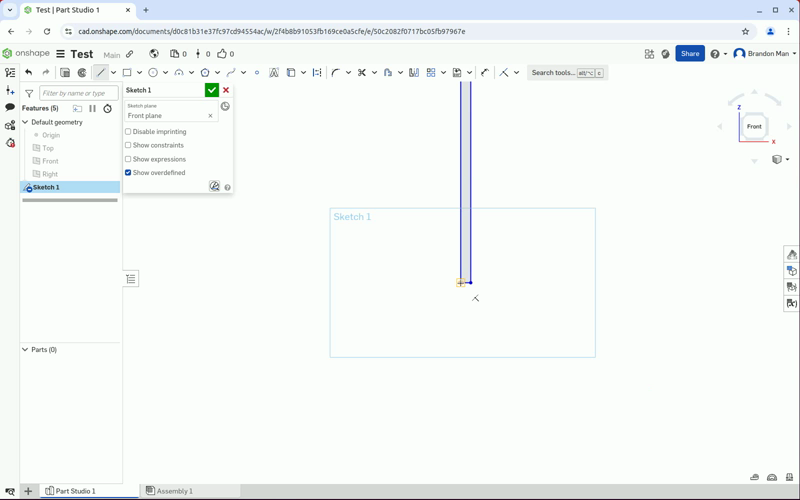
scroll(-6)
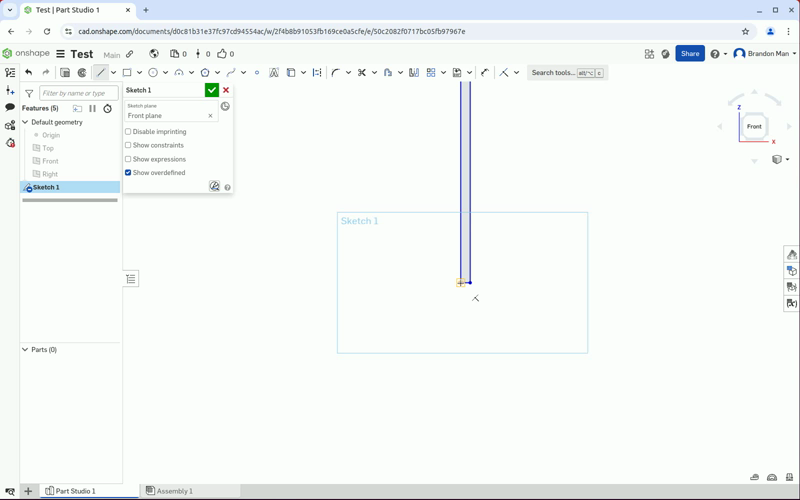
scroll(-6)
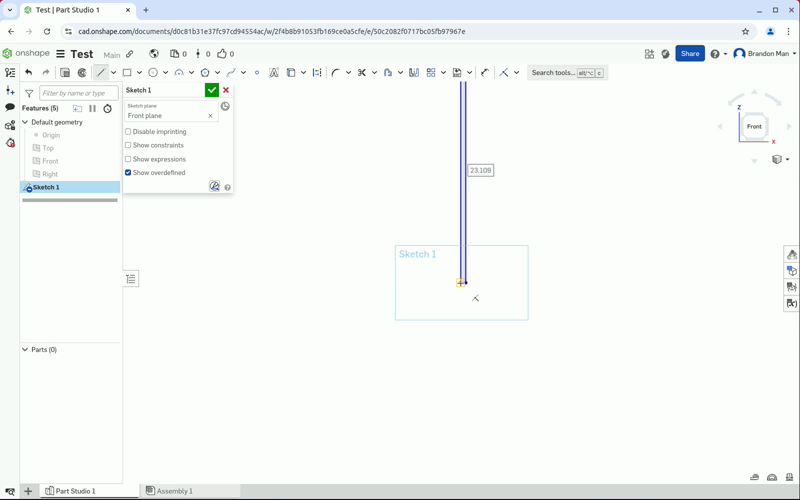
scroll(-6)
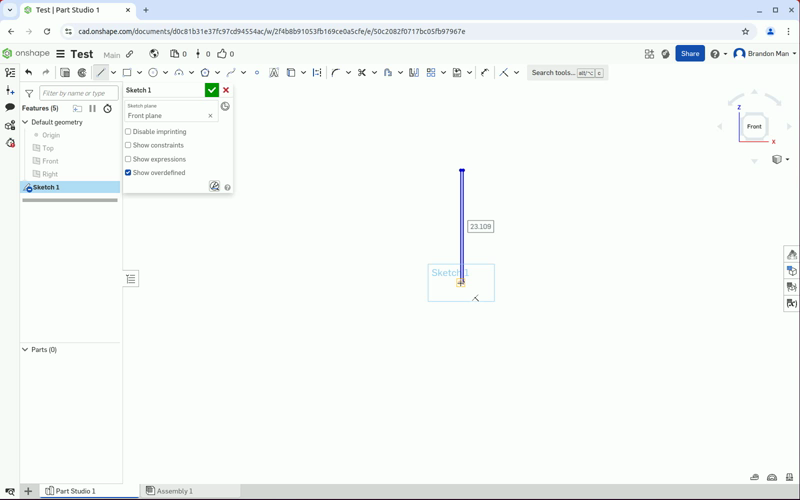
key(esc)
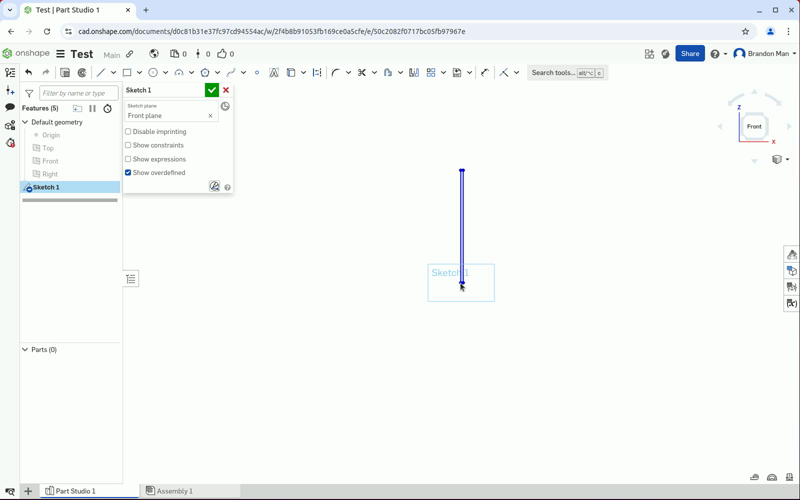
mouse_move(461, 191)
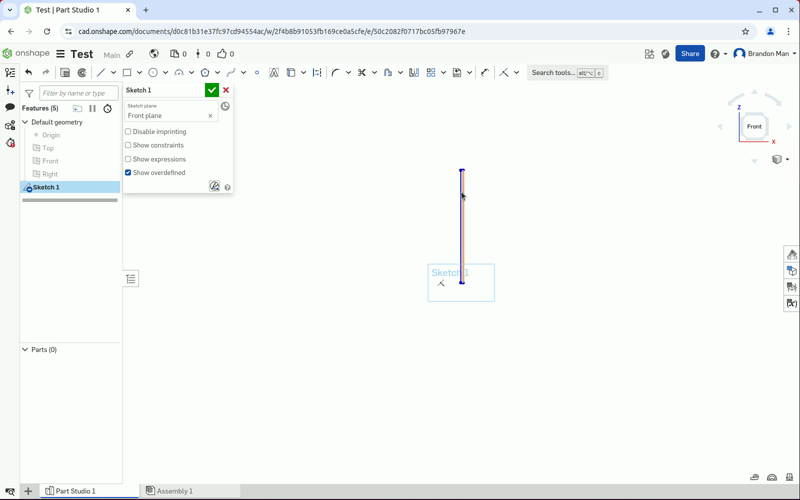
scroll(6)
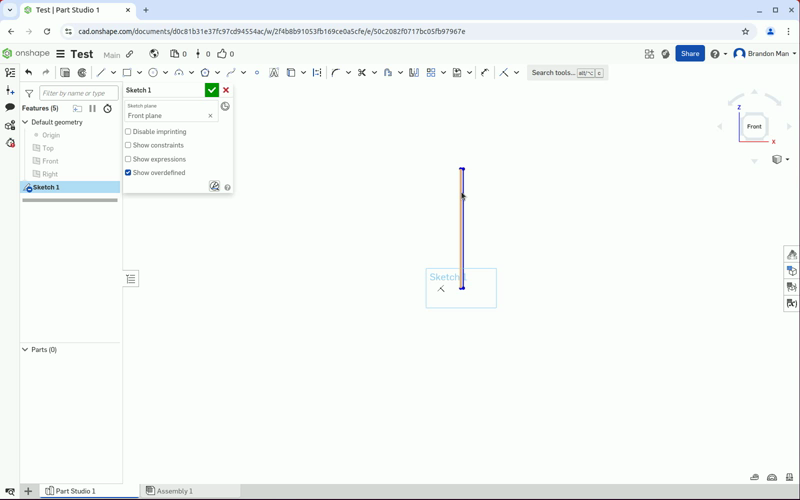
scroll(6)
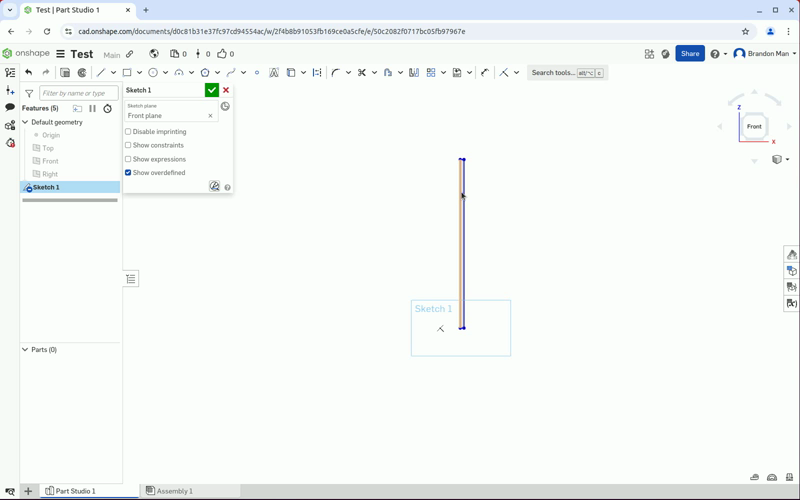
scroll(6)
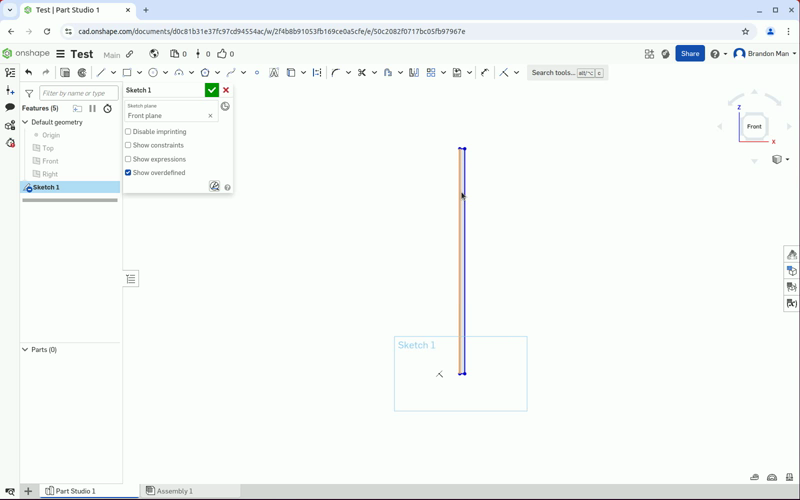
scroll(6)
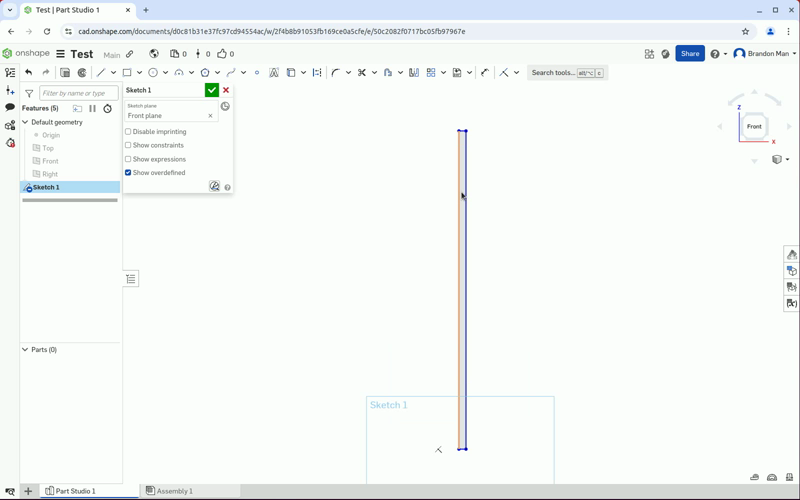
scroll(6)
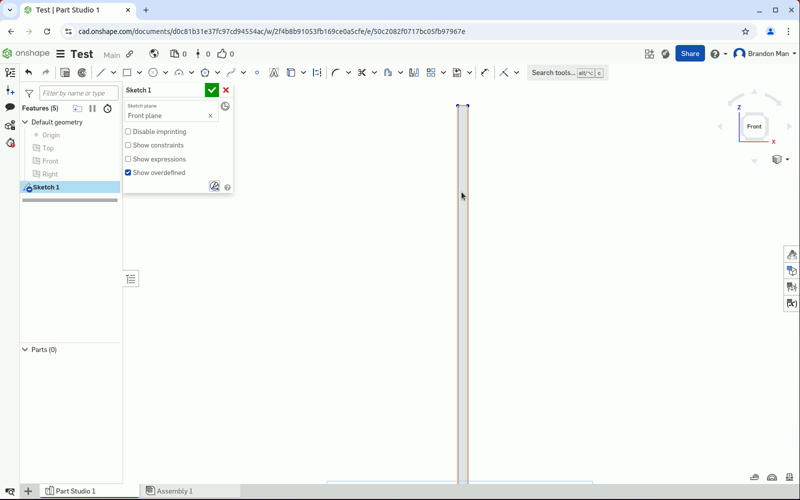
scroll(6)
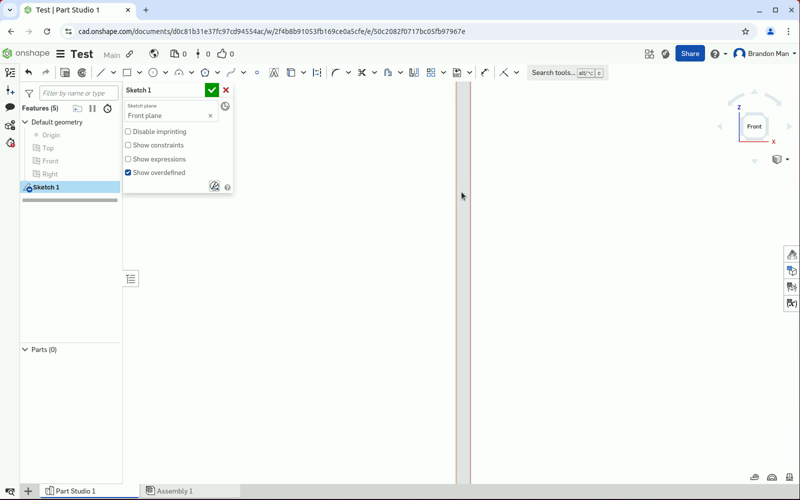
scroll(6)
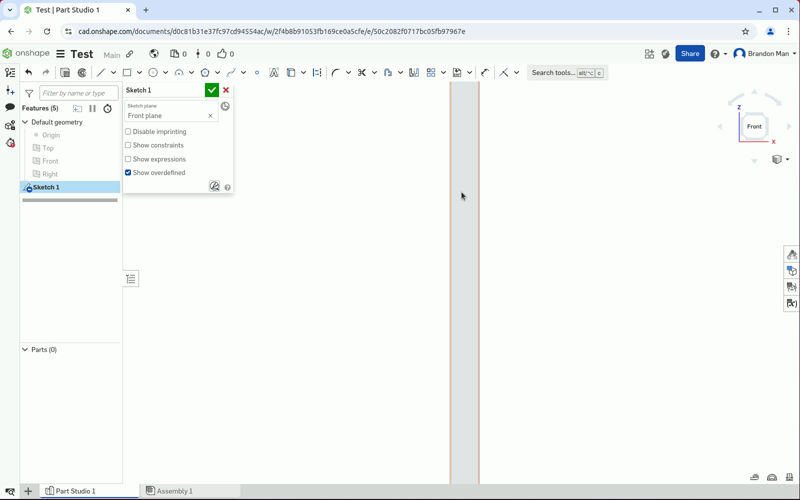
click(461, 191)
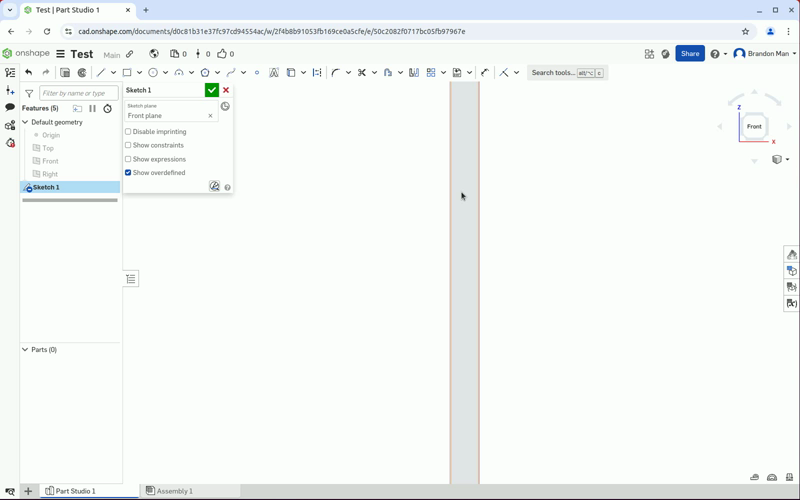
scroll(-6)
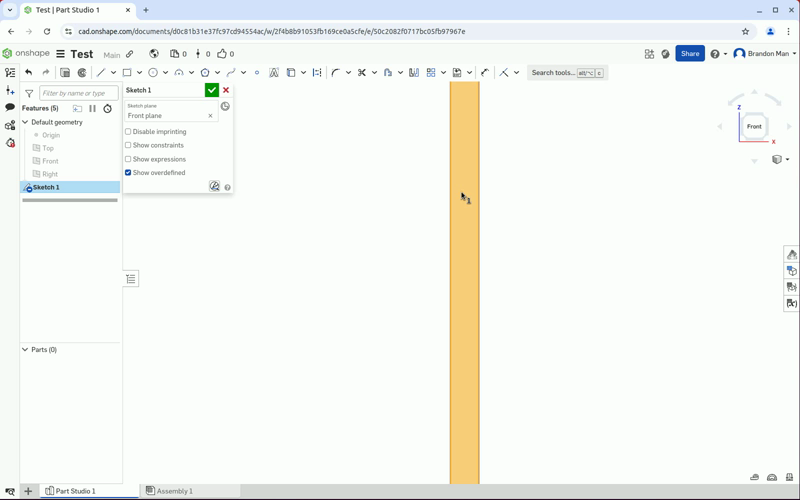
scroll(-6)
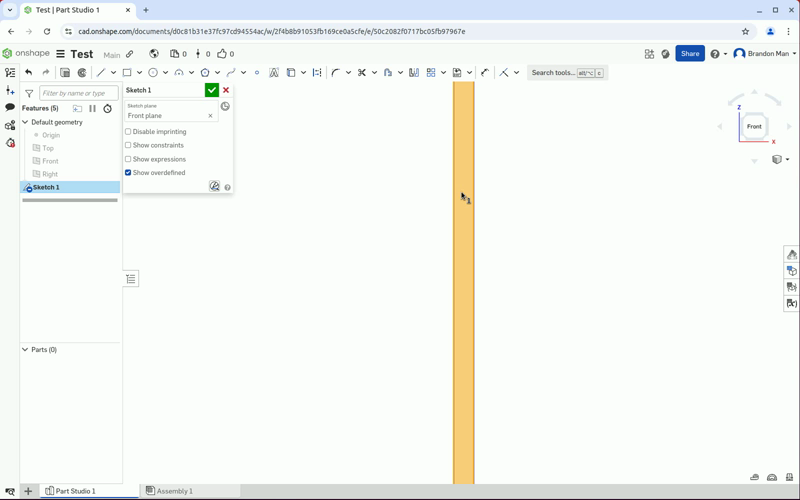
scroll(-6)
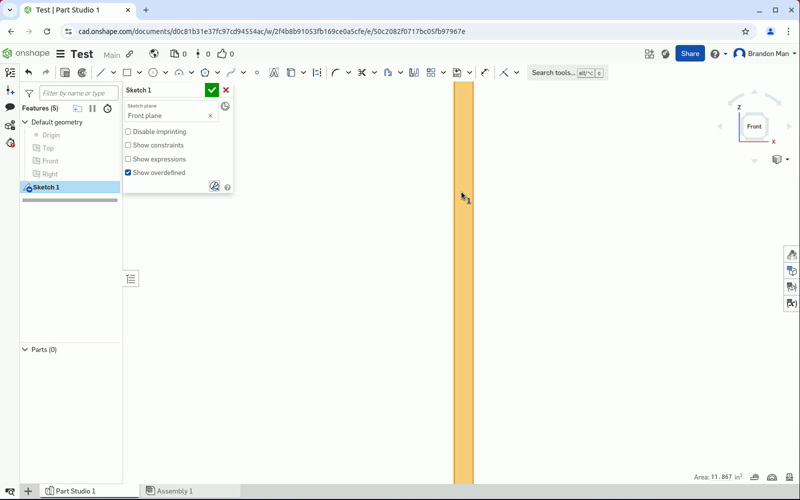
scroll(-6)
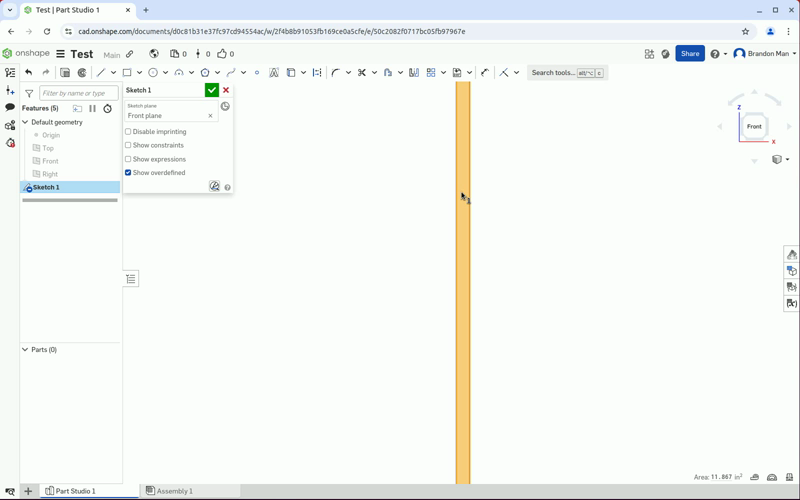
scroll(-6)
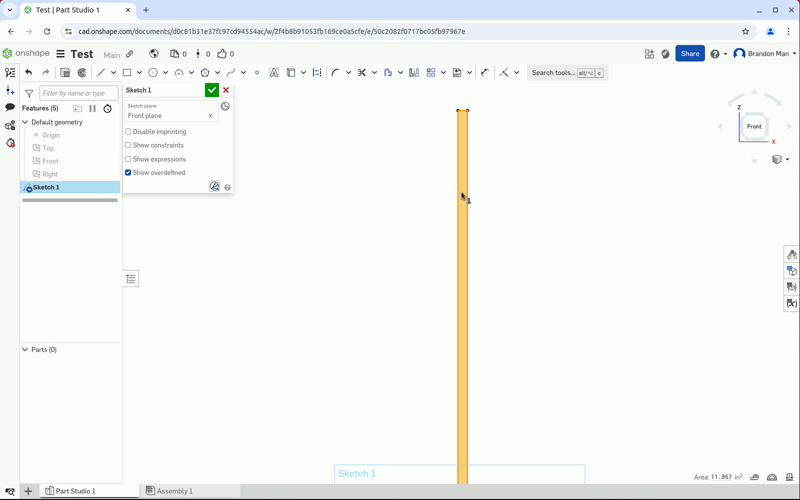
scroll(-6)
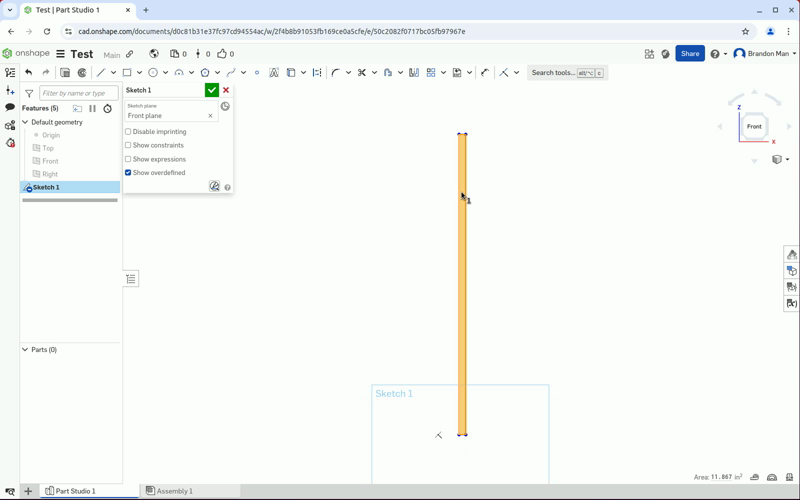
scroll(-6)
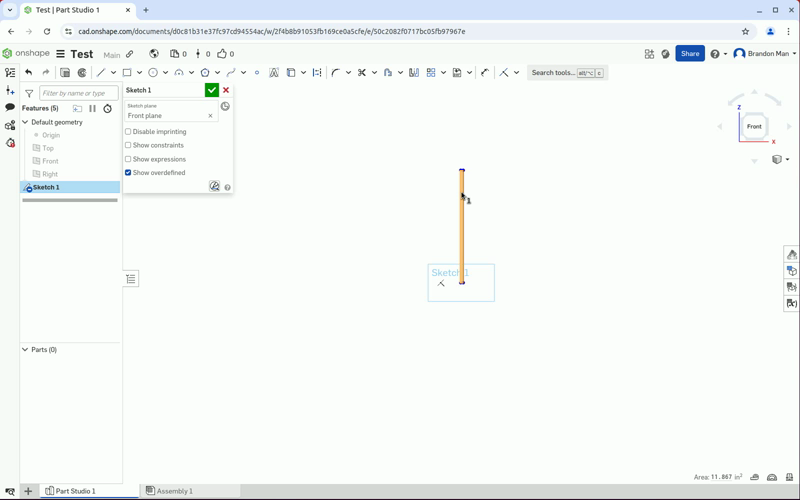
mouse_move(73, 352)
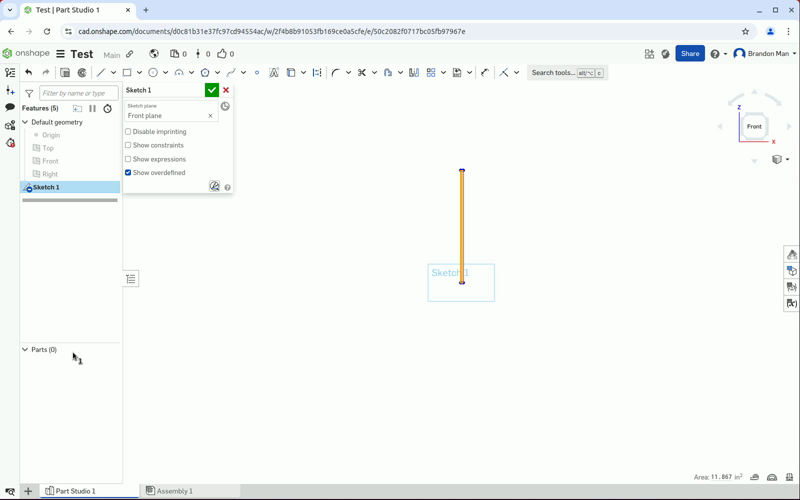
key(shift+y)
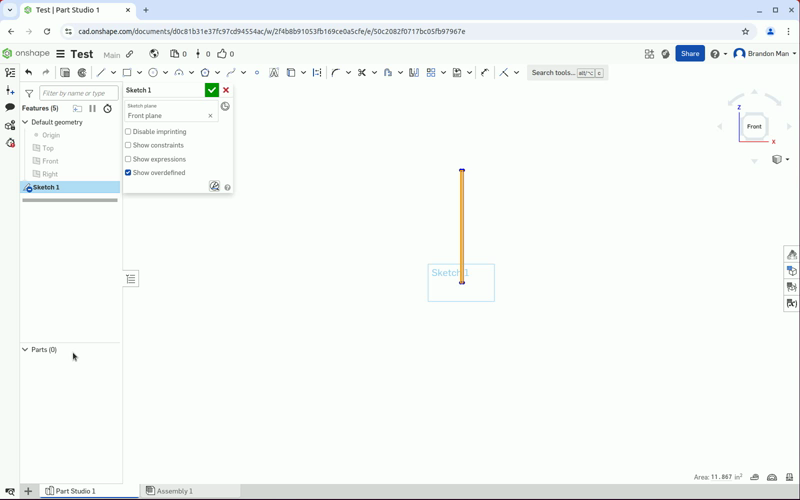
key(shift+e)
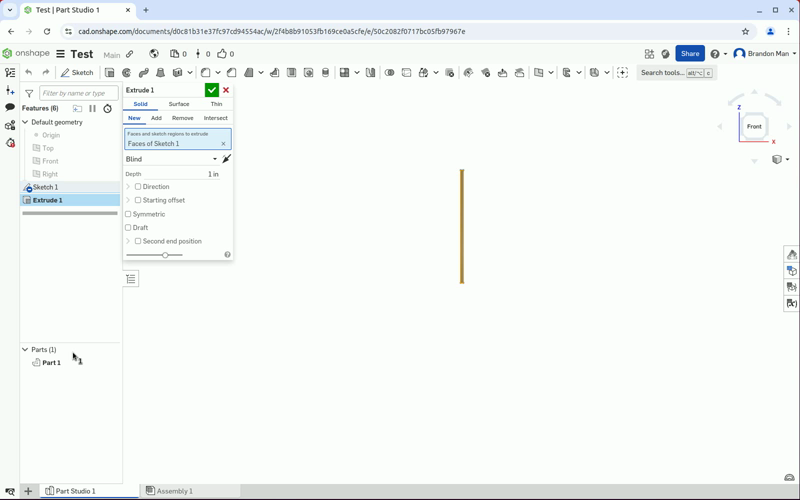
mouse_move(143, 106)
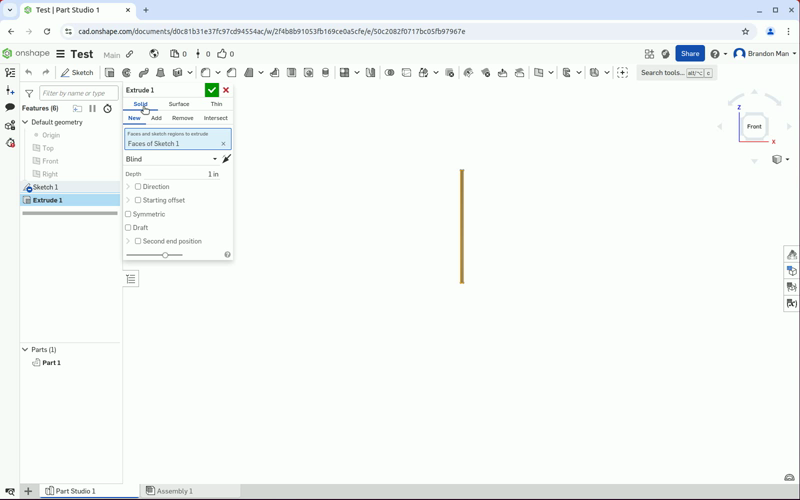
click(143, 106)
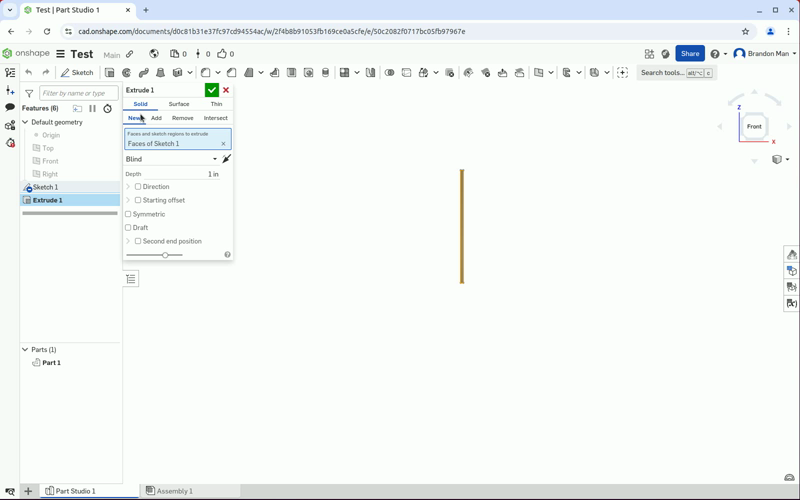
mouse_move(137, 120)
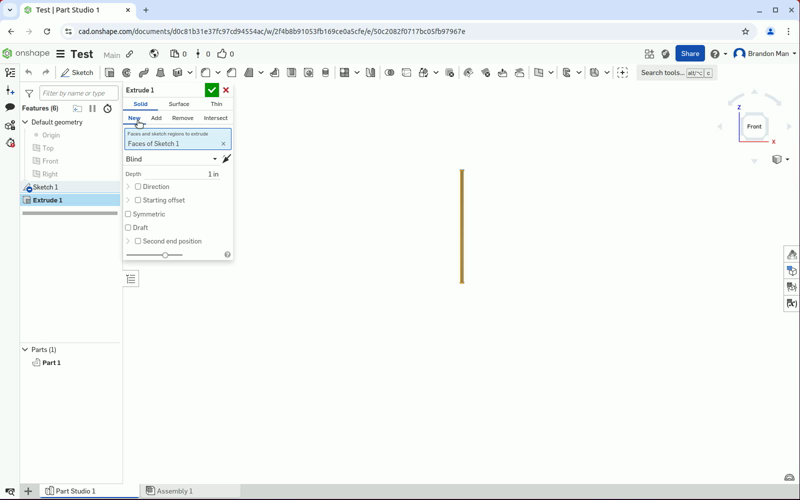
click(137, 120)
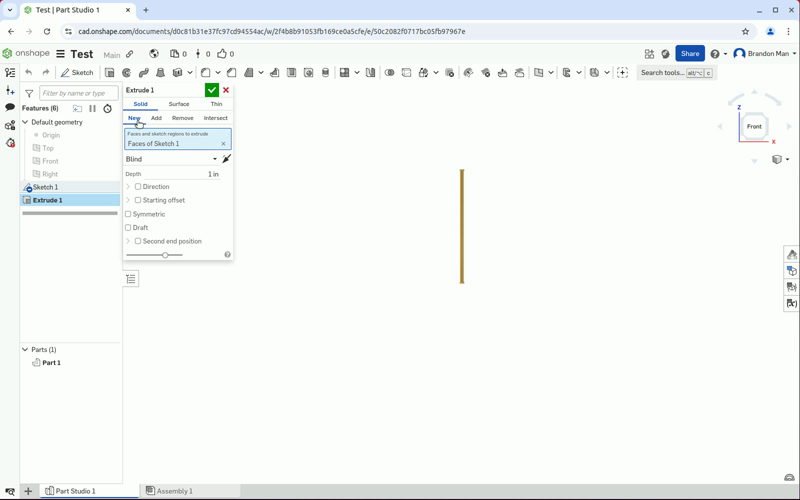
key(tab, 4)
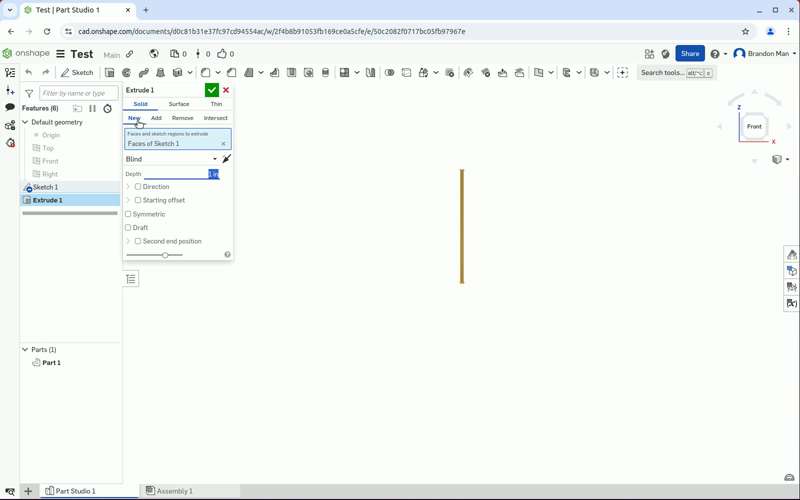
text(0.241)
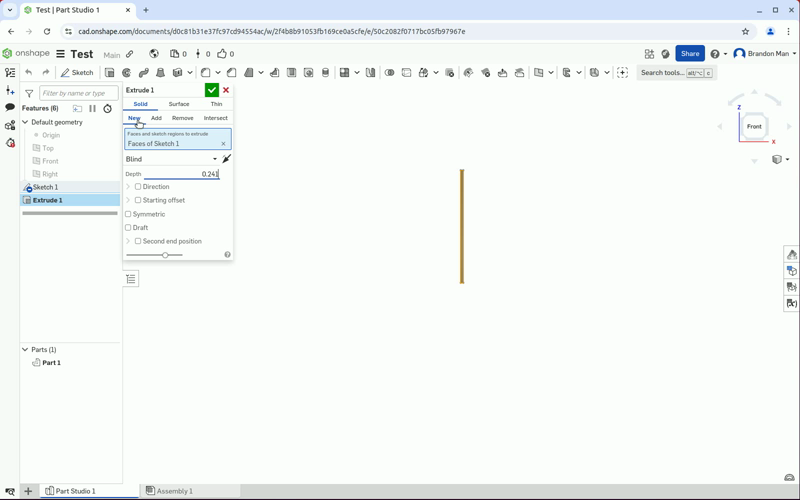
key(enter)
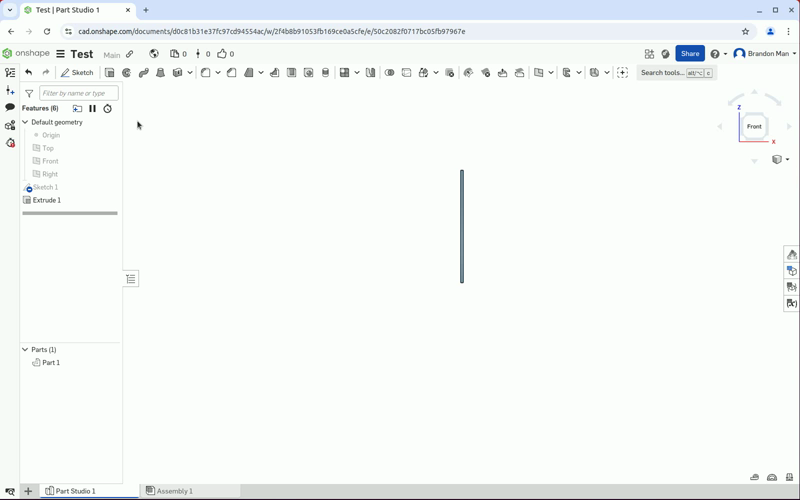
key(shift+h)
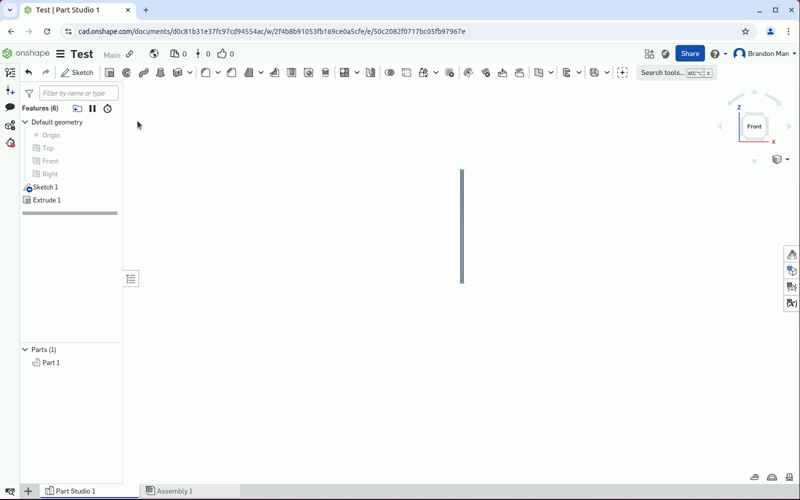
key(shift+h)
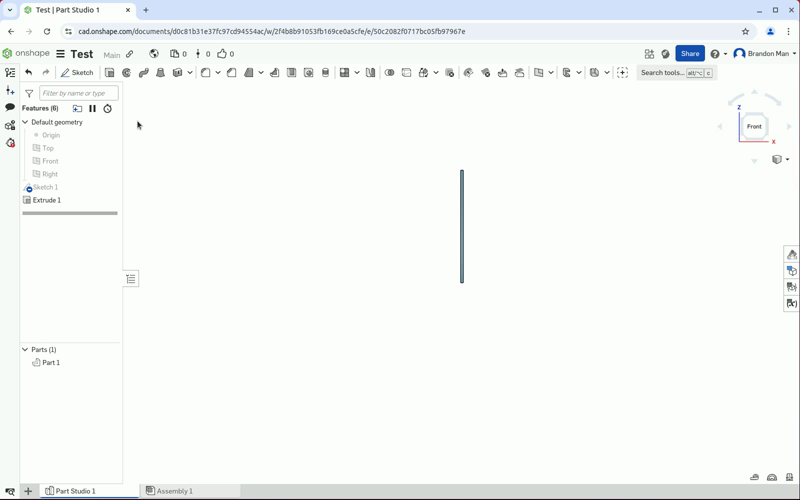
mouse_move(73, 189)
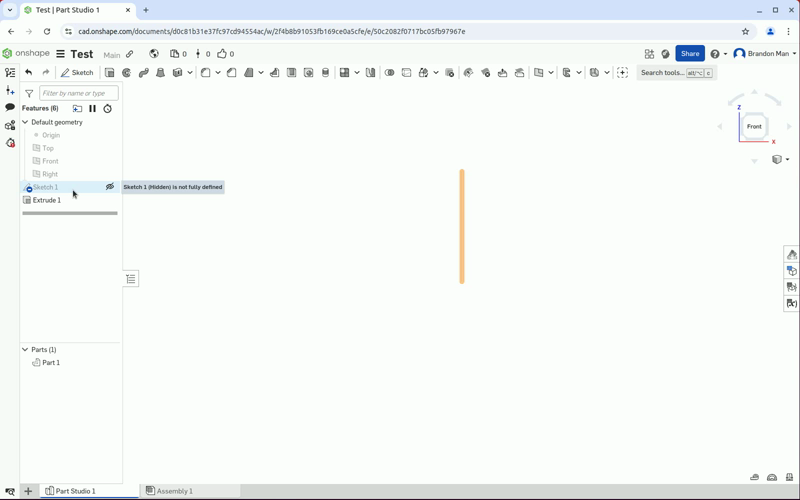
click(73, 189)
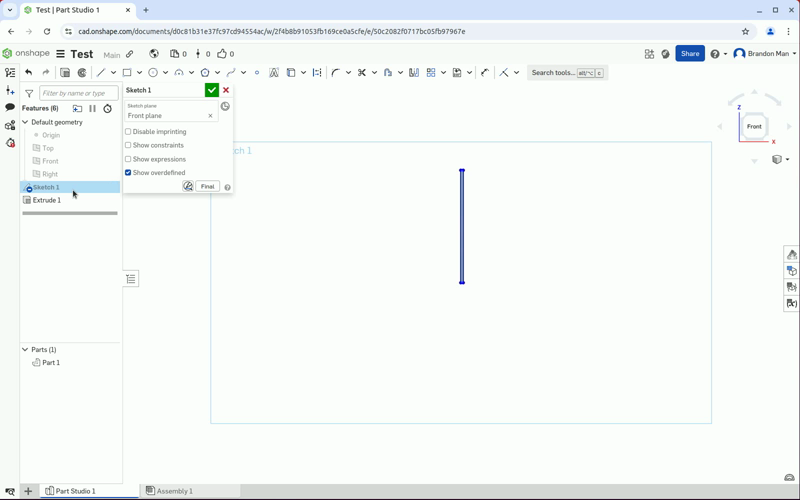
mouse_move(229, 92)
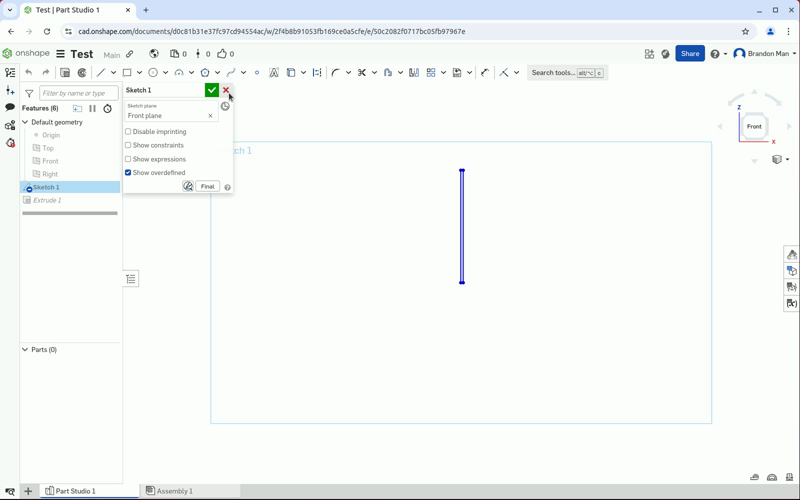
click(229, 92)
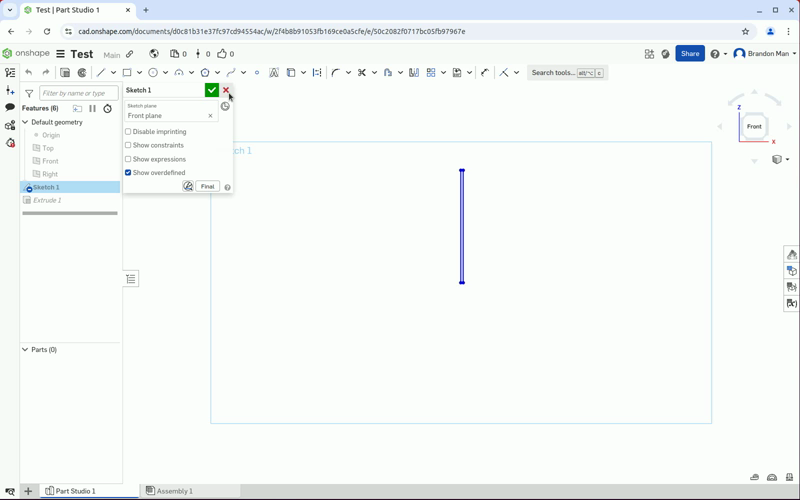
key(shift+s)
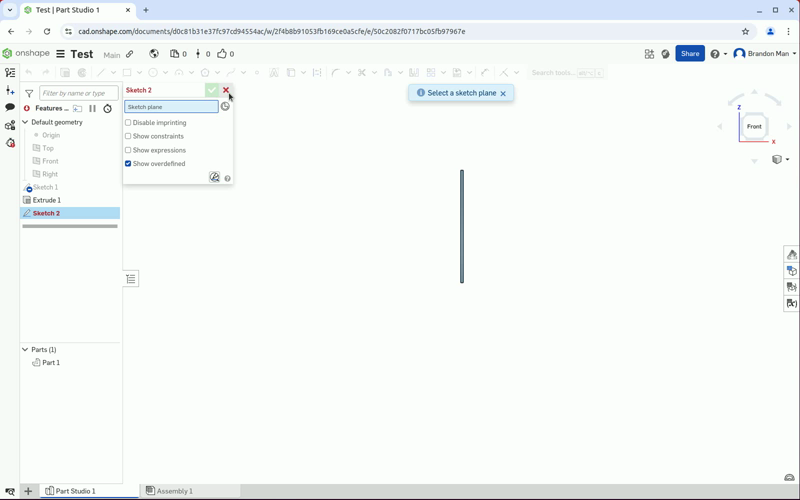
mouse_move(73, 163)
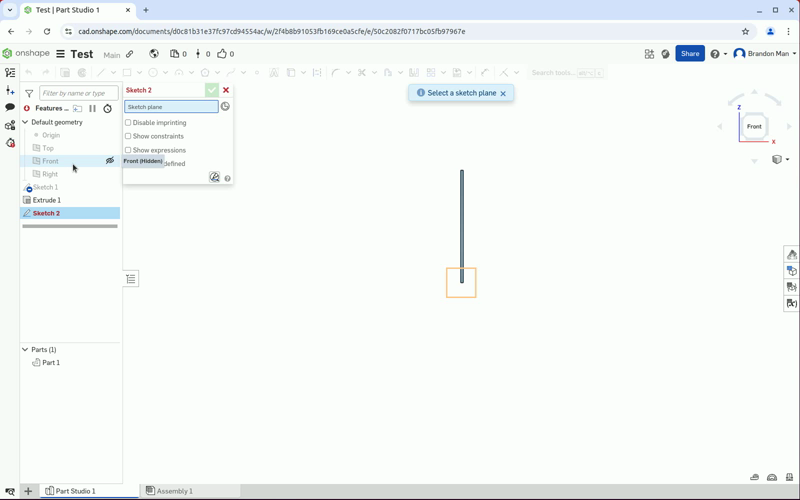
click(73, 163)
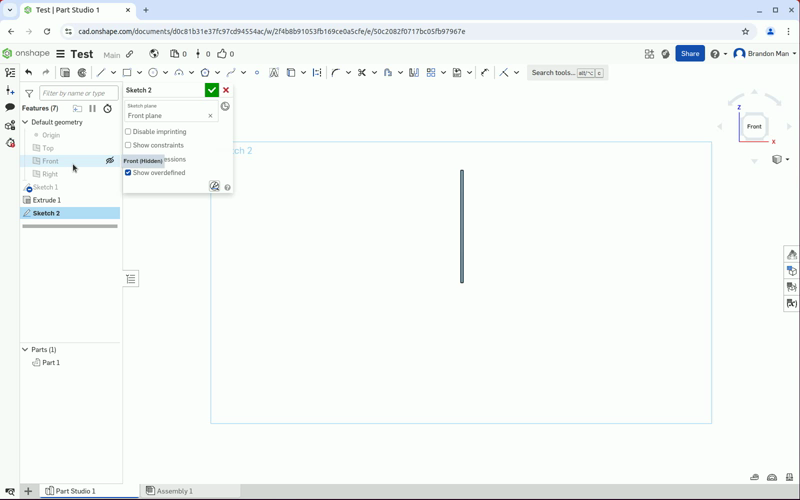
mouse_move(73, 352)
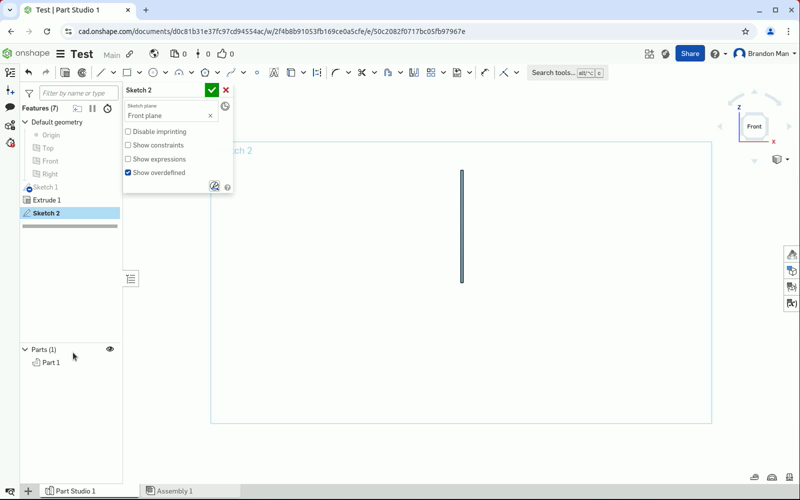
key(y)
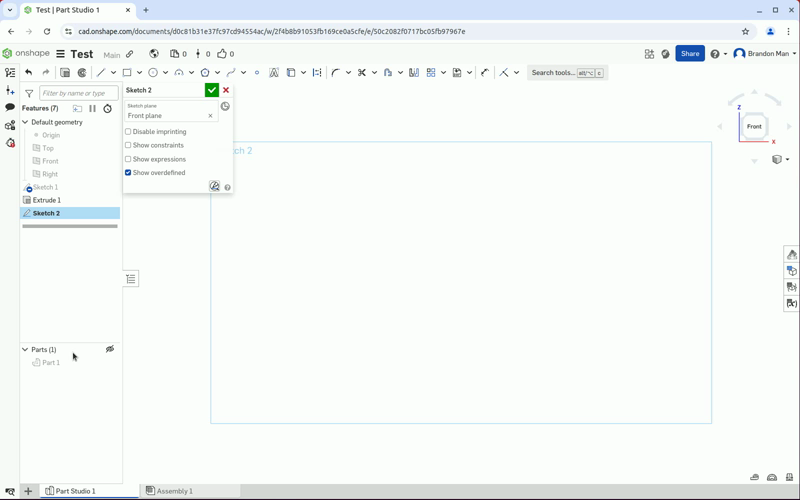
key(l)
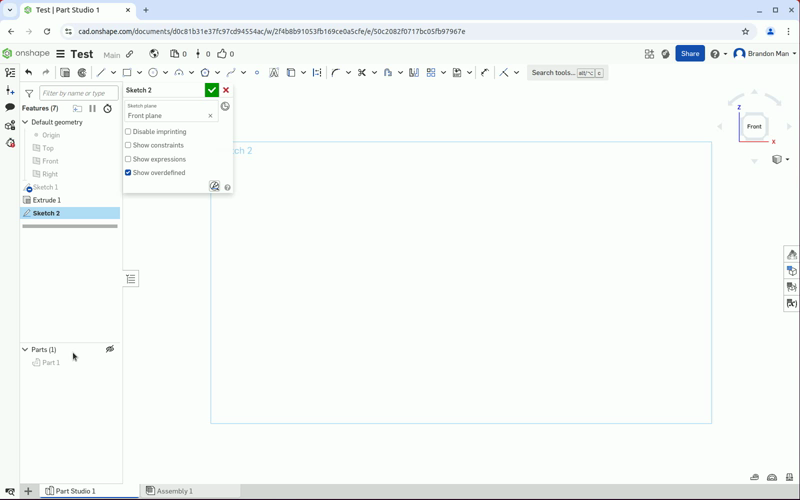
key_down(shift)
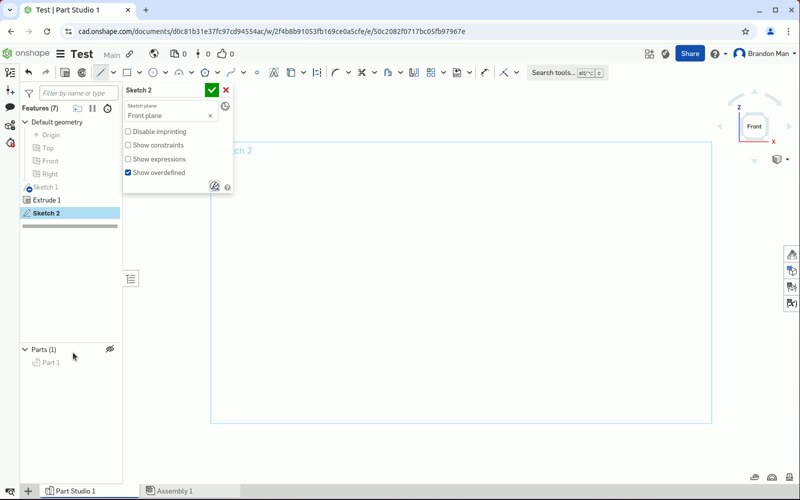
mouse_move(466, 282)
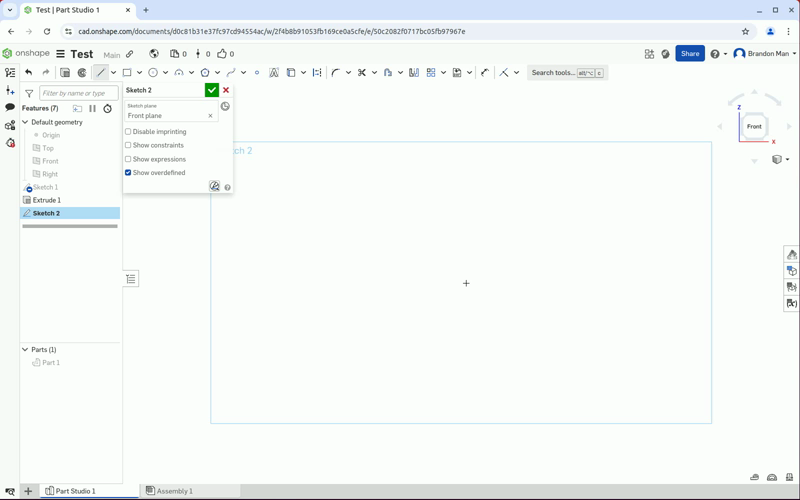
click(466, 282)
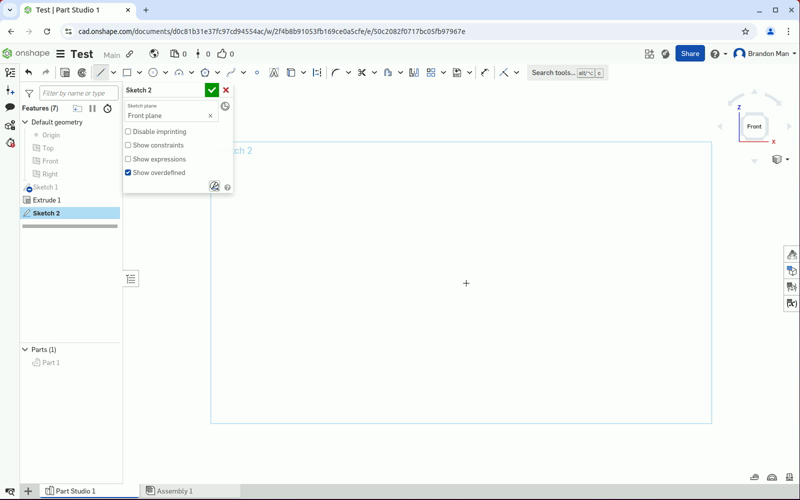
key_up(shift)
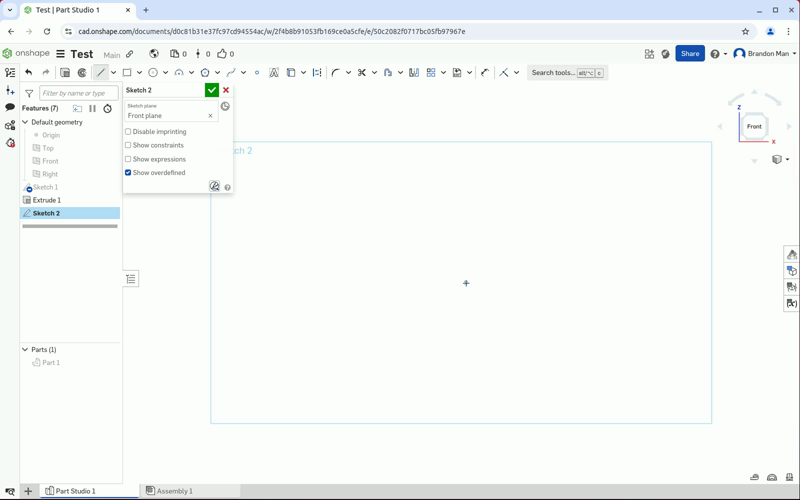
key_down(shift)
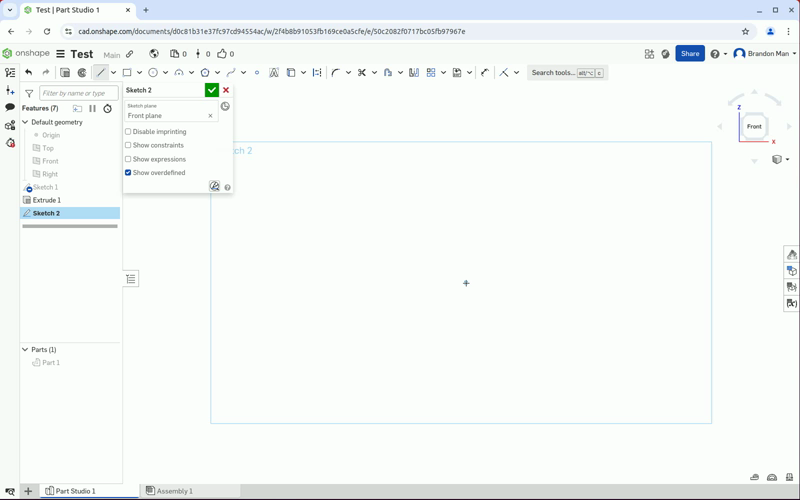
mouse_move(496, 282)
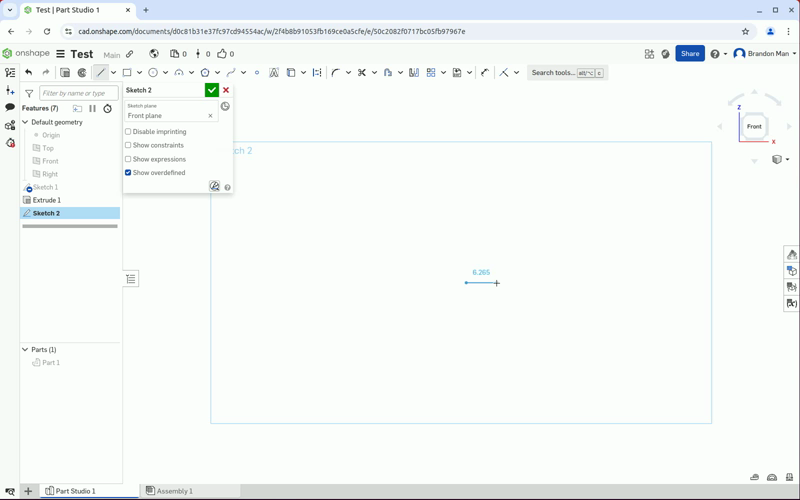
mouse_move(468, 282)
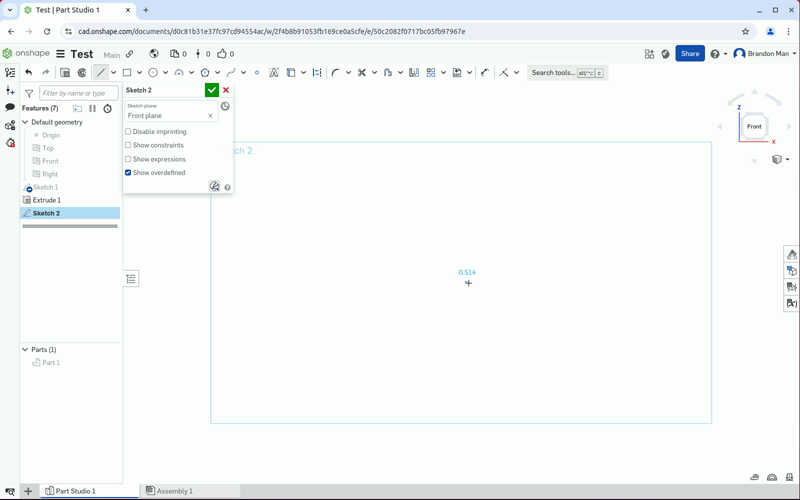
scroll(6)
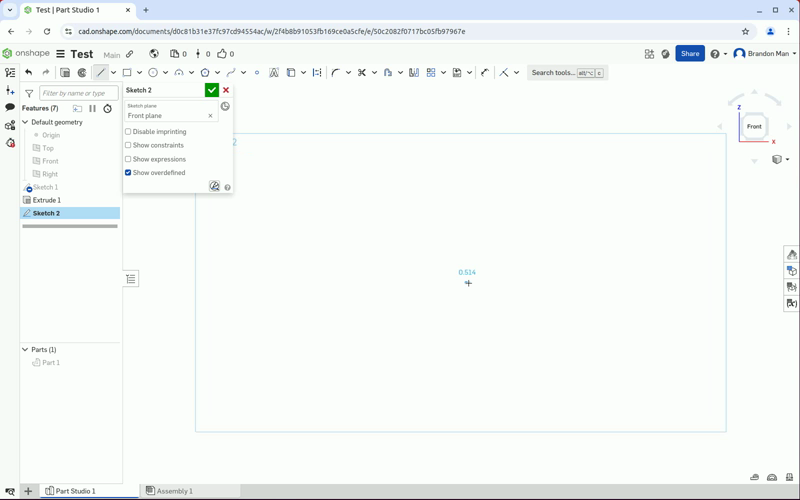
scroll(6)
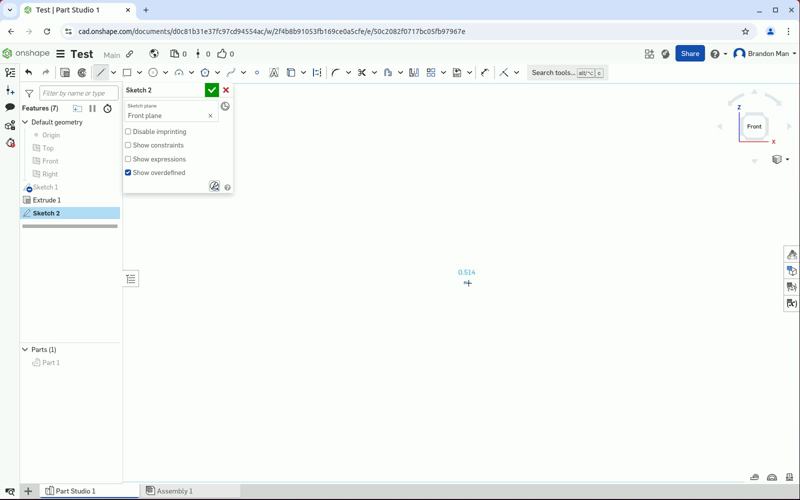
scroll(6)
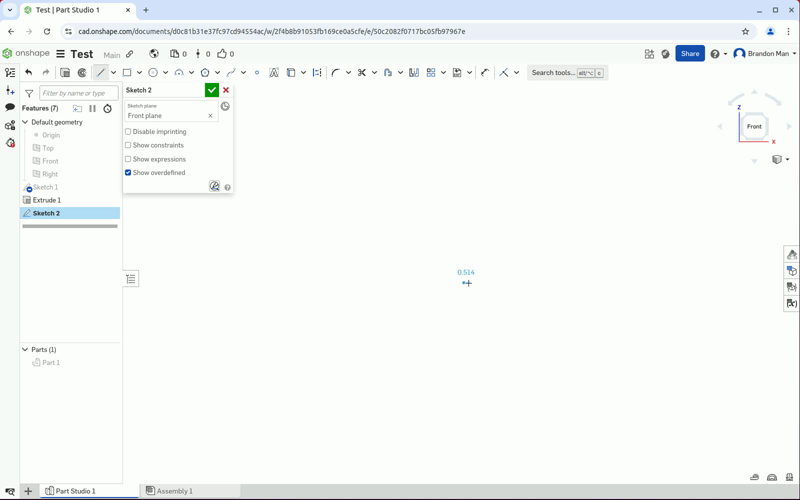
scroll(6)
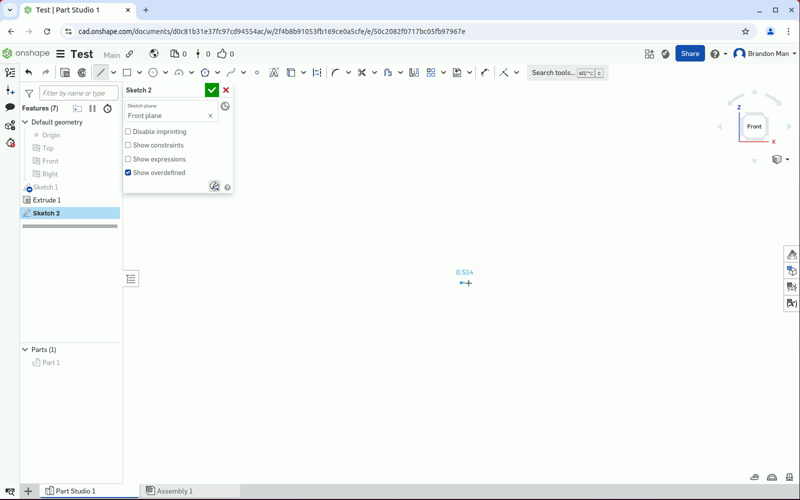
scroll(6)
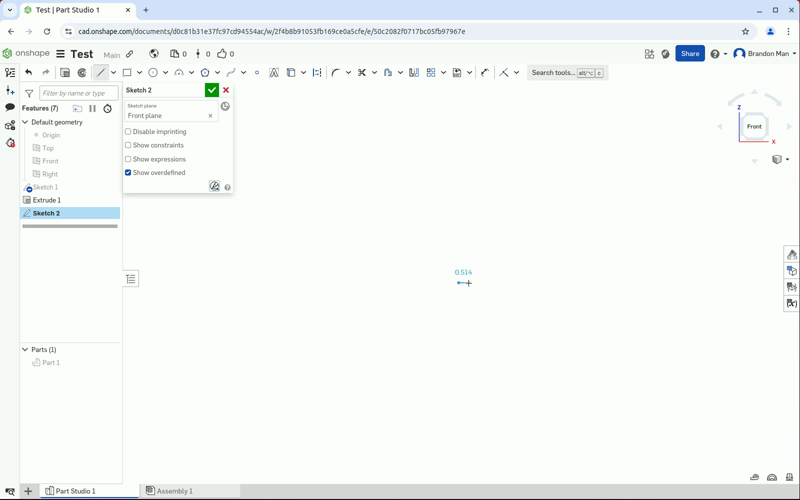
scroll(6)
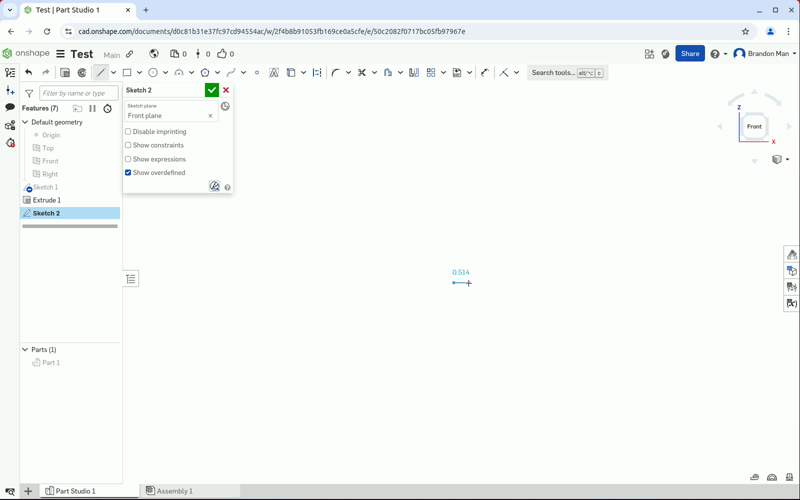
scroll(6)
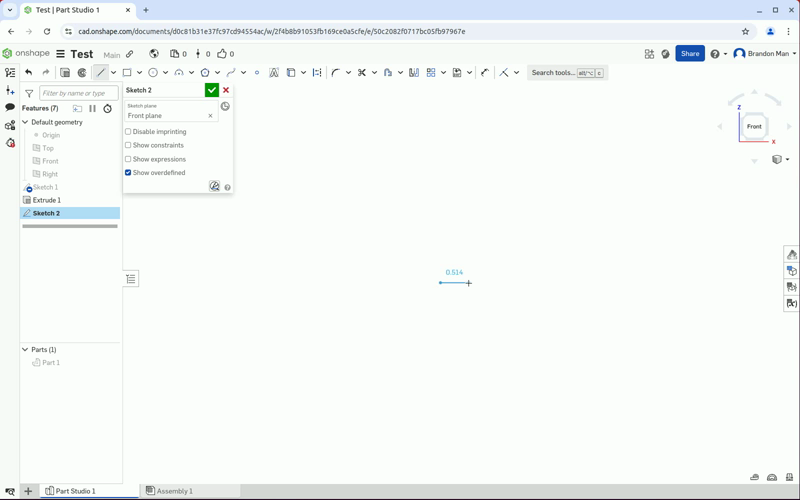
click(468, 282)
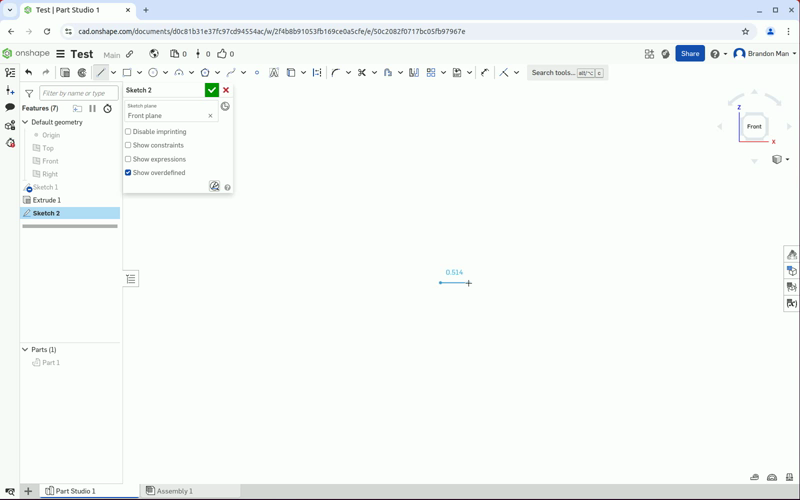
scroll(-6)
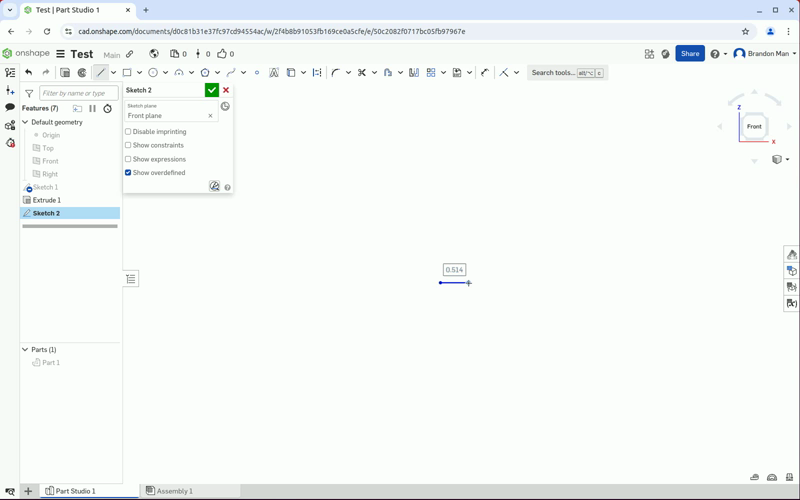
scroll(-6)
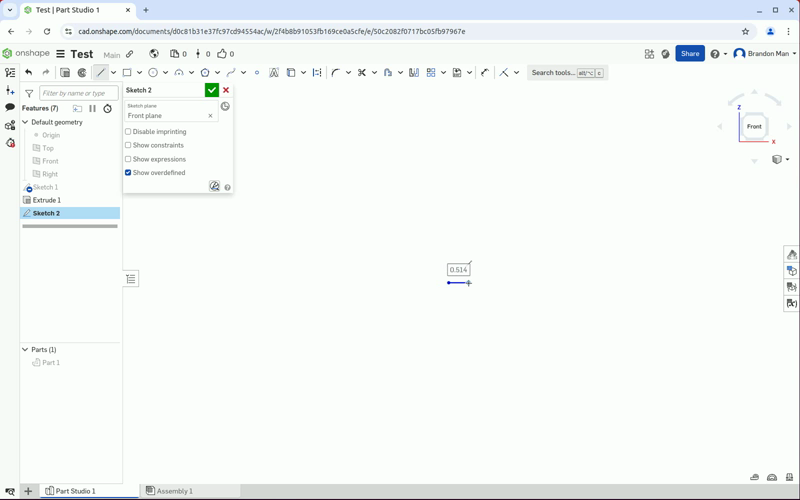
scroll(-6)
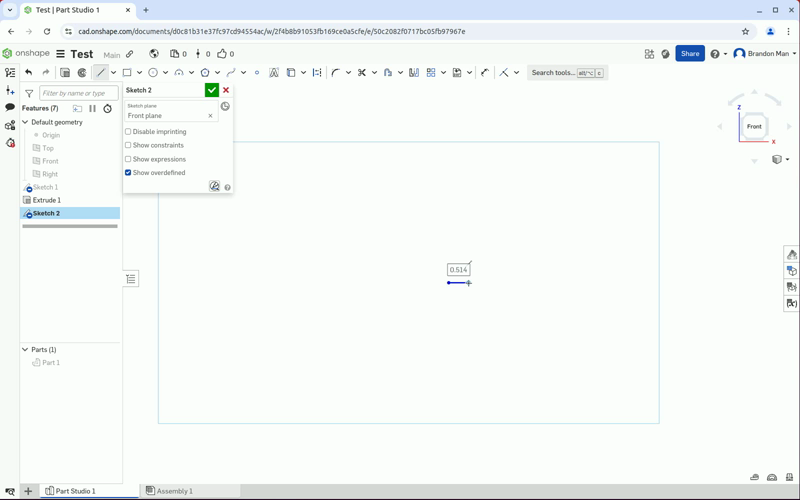
scroll(-6)
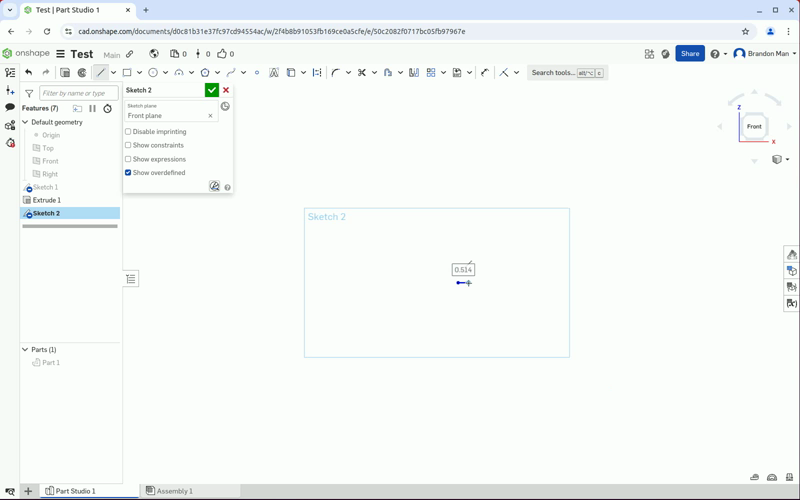
scroll(-6)
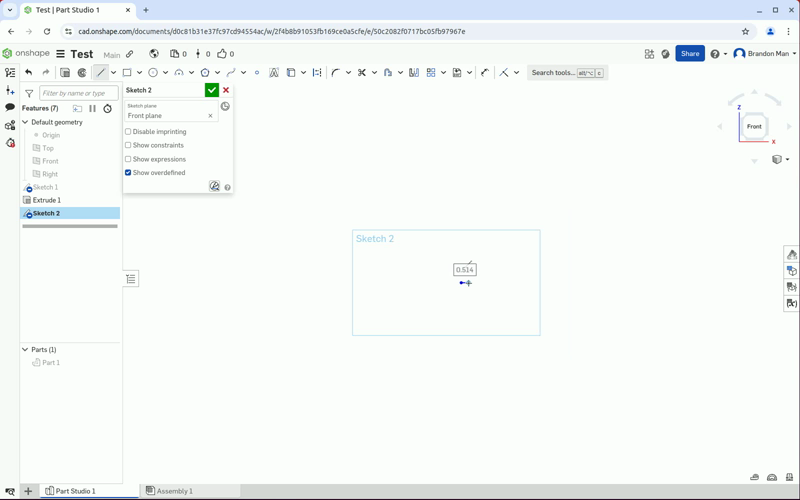
scroll(-6)
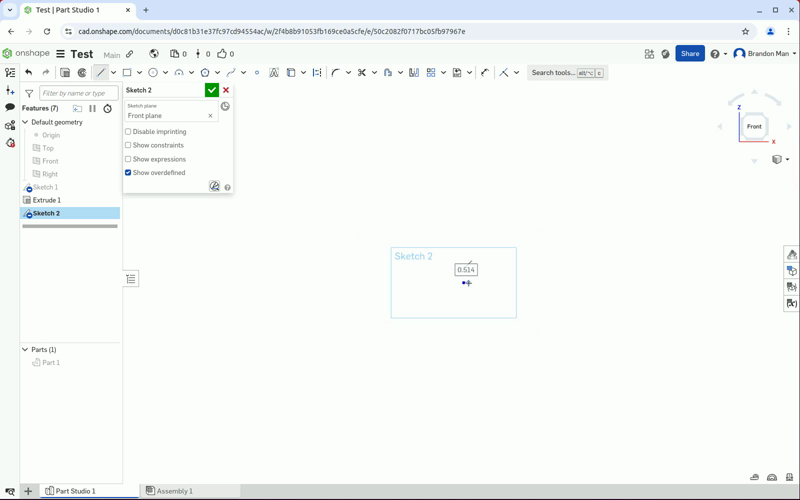
scroll(-6)
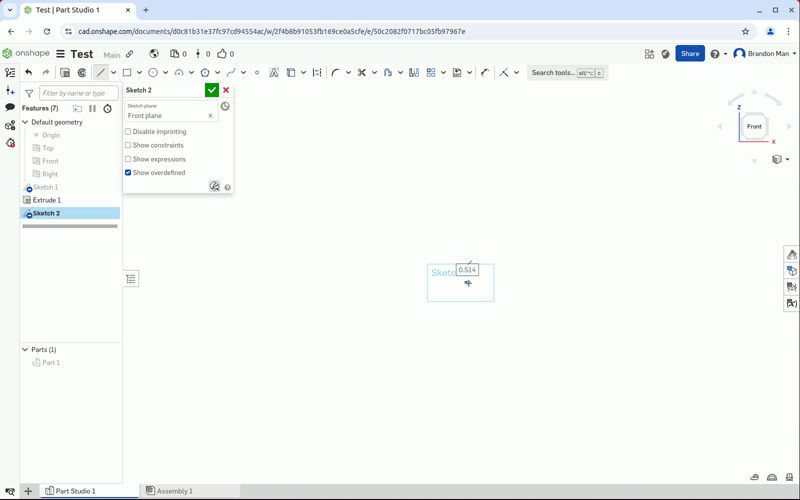
key_up(shift)
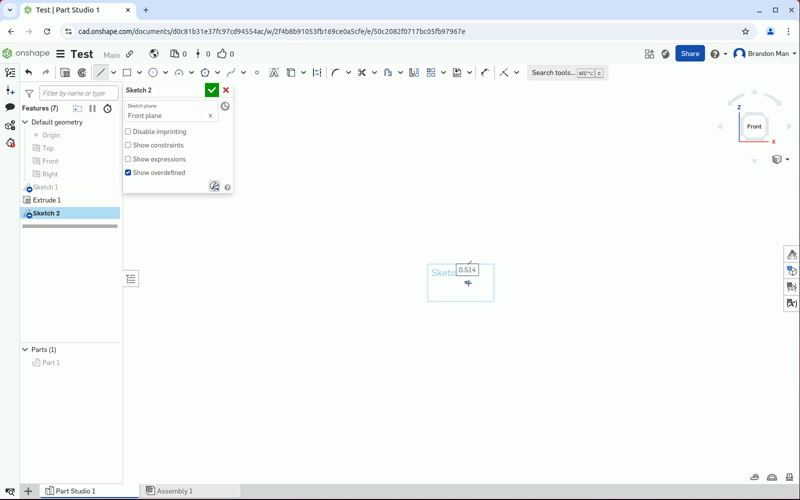
key_down(shift)
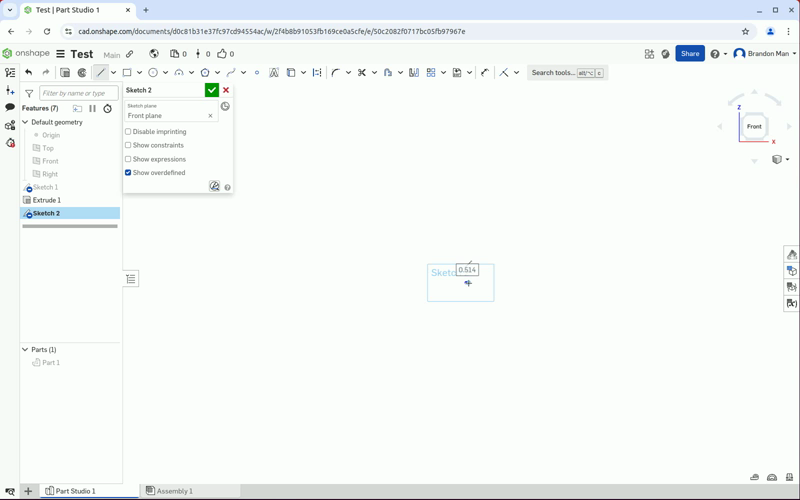
mouse_move(498, 282)
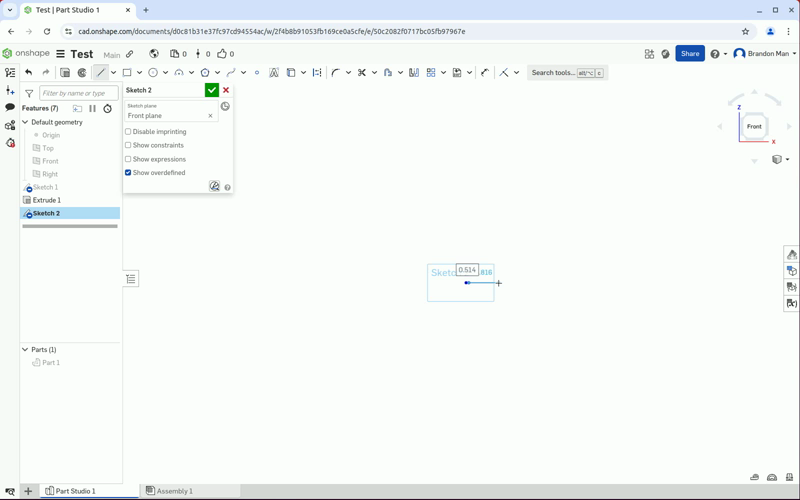
mouse_move(468, 241)
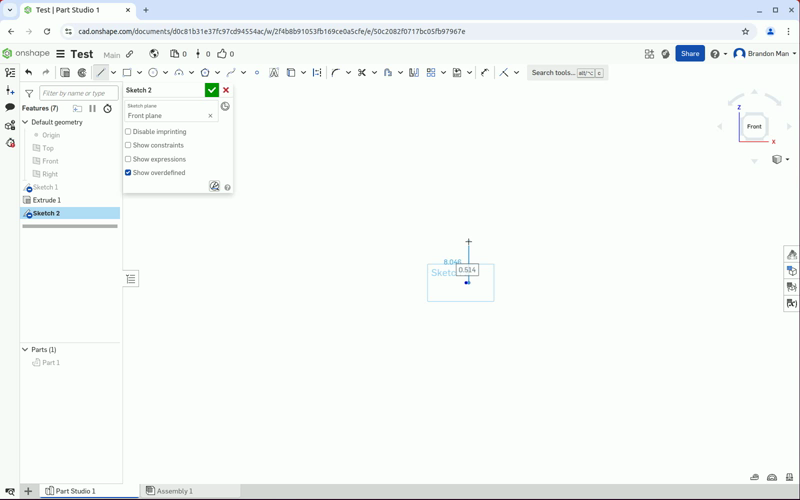
click(468, 241)
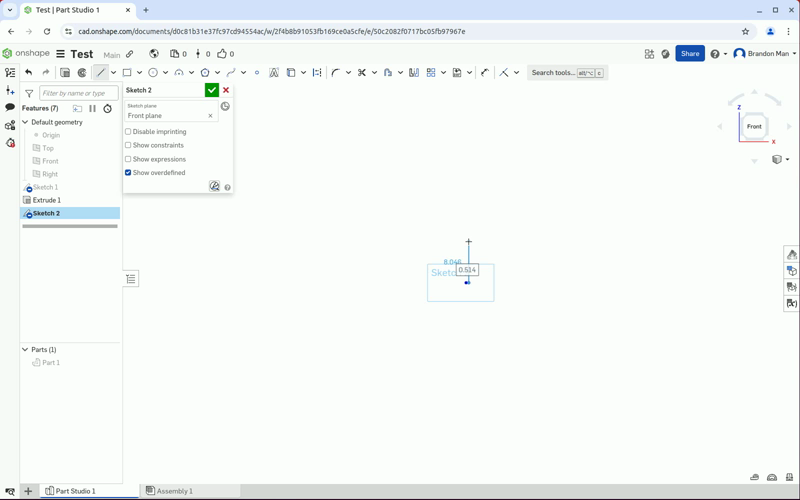
key_up(shift)
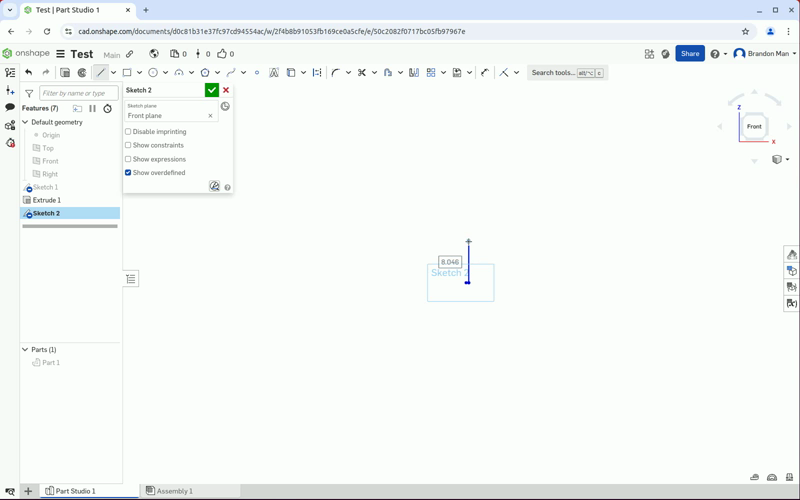
key_down(shift)
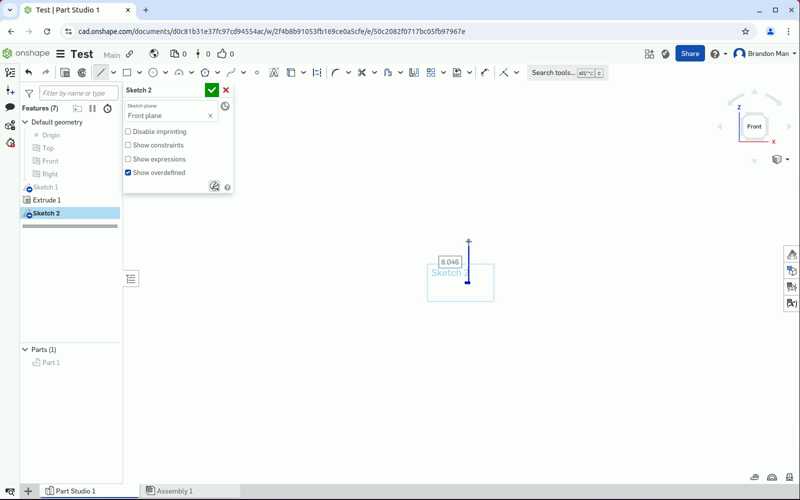
mouse_move(498, 241)
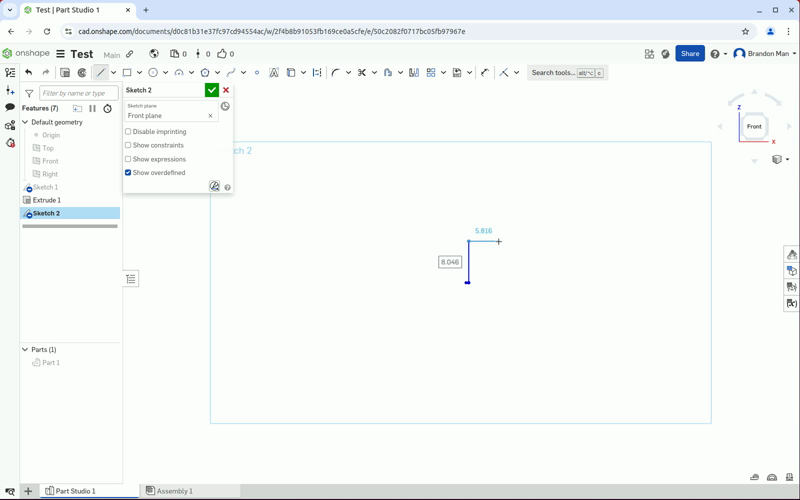
mouse_move(466, 241)
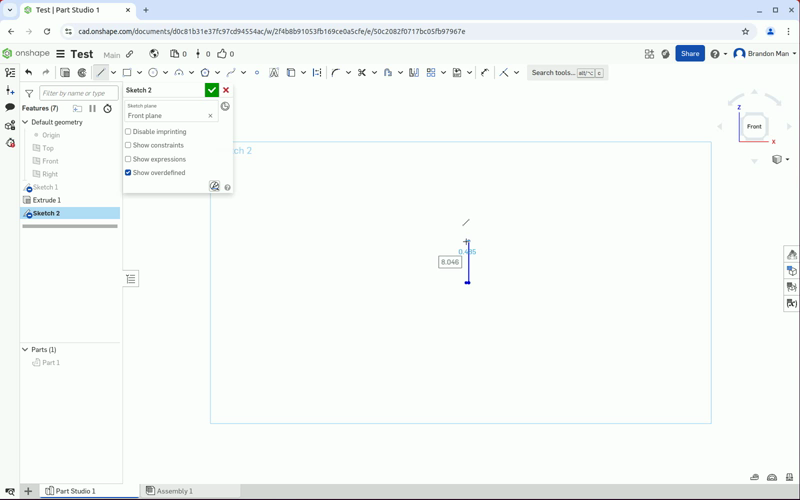
scroll(6)
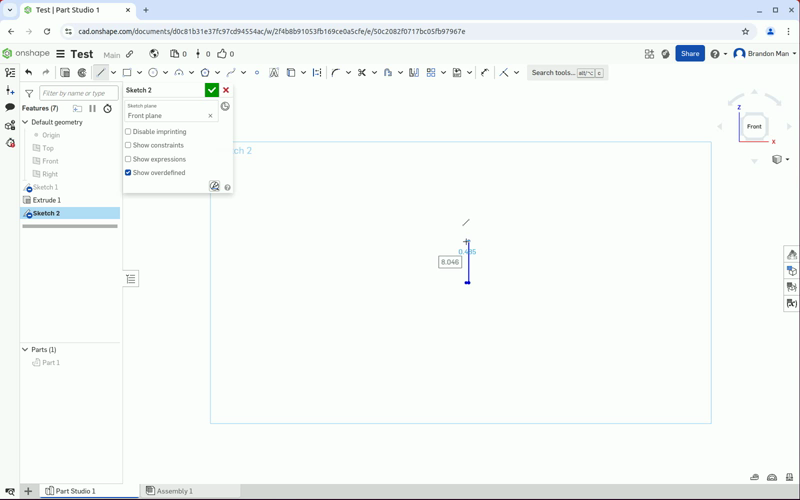
scroll(6)
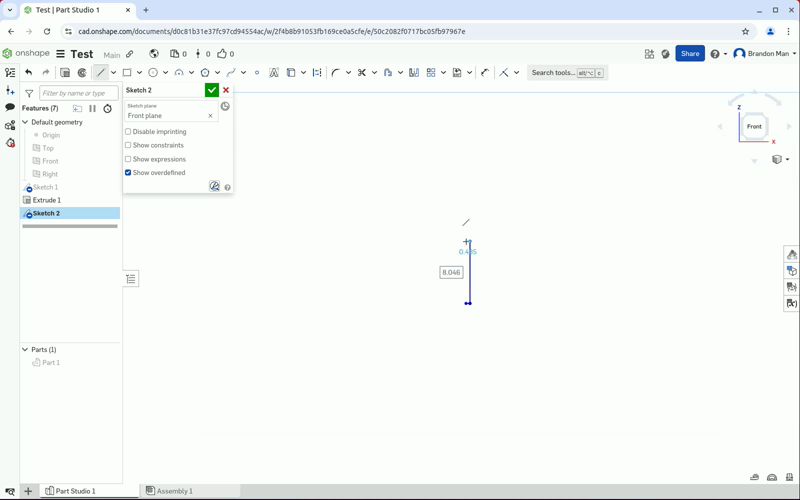
scroll(6)
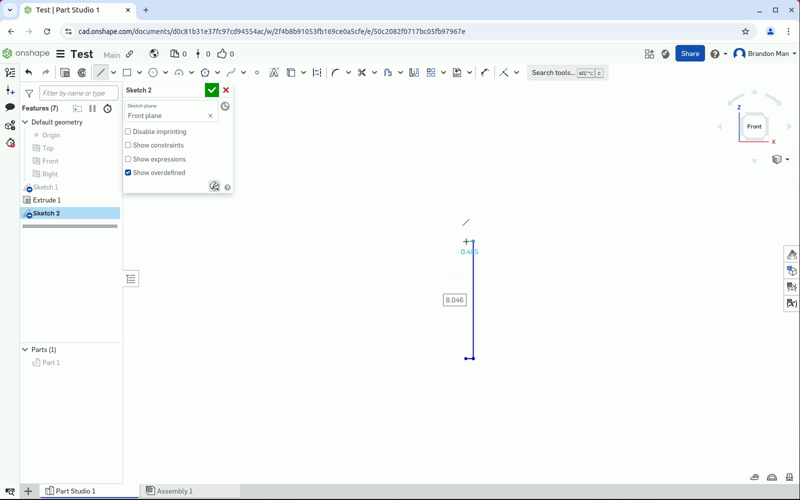
scroll(6)
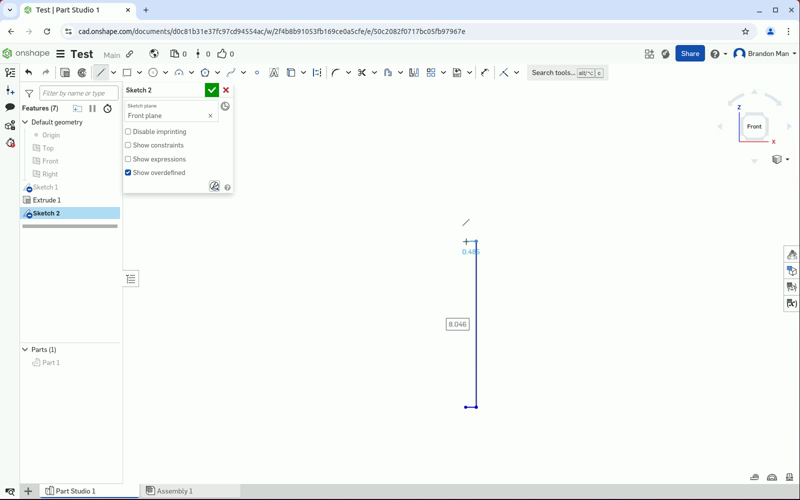
scroll(6)
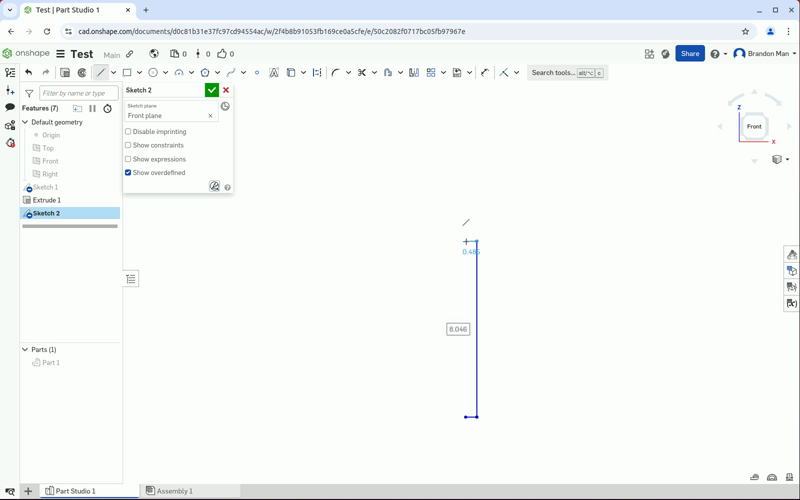
scroll(6)
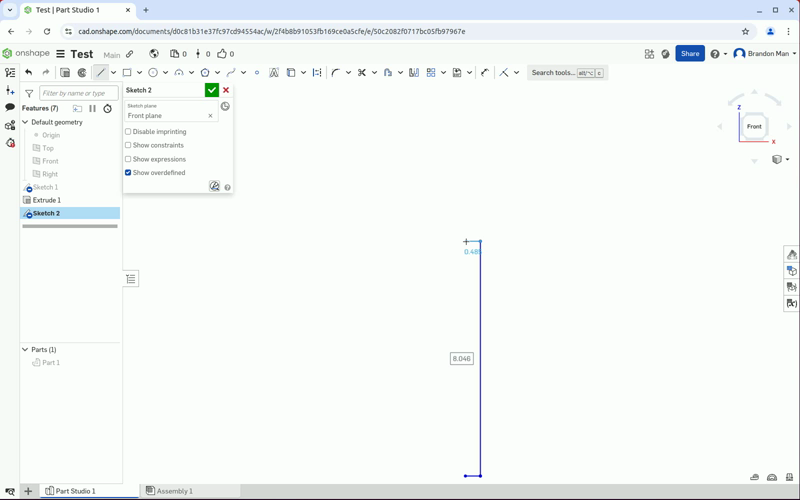
scroll(6)
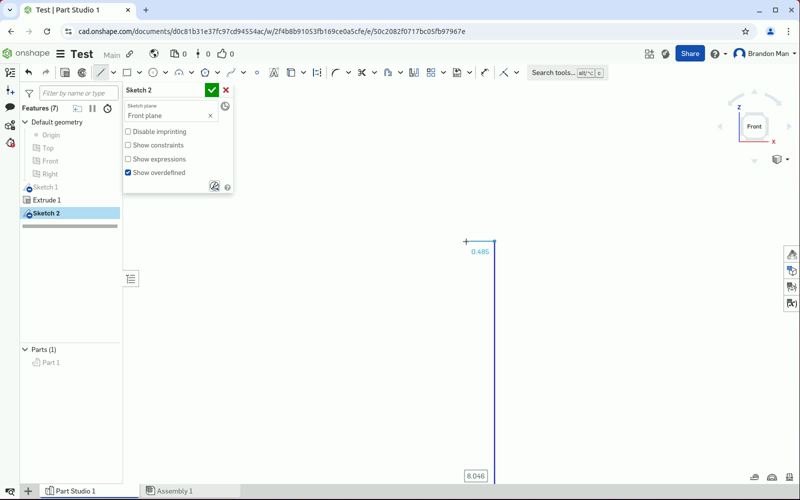
click(466, 241)
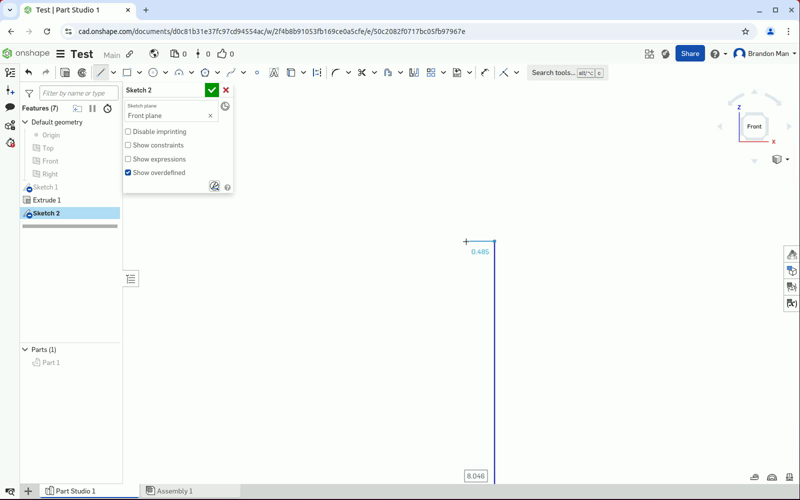
scroll(-6)
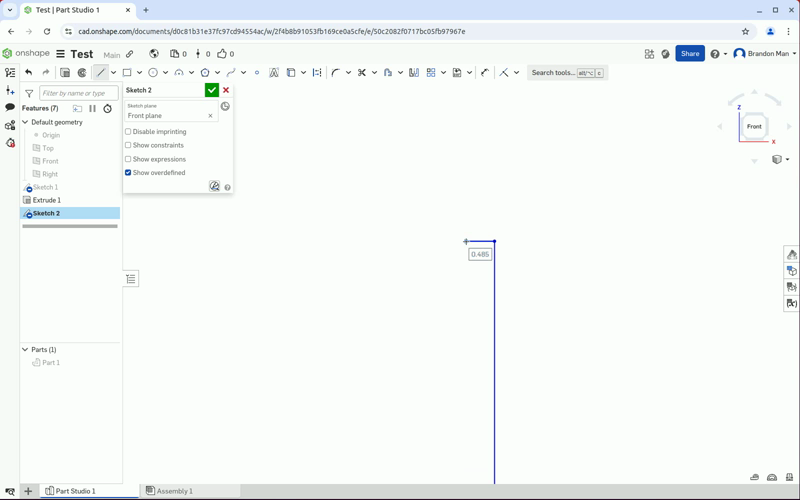
scroll(-6)
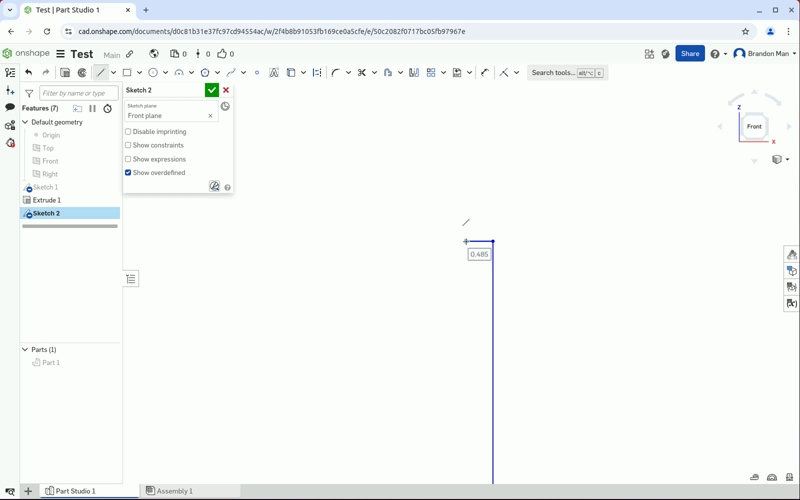
scroll(-6)
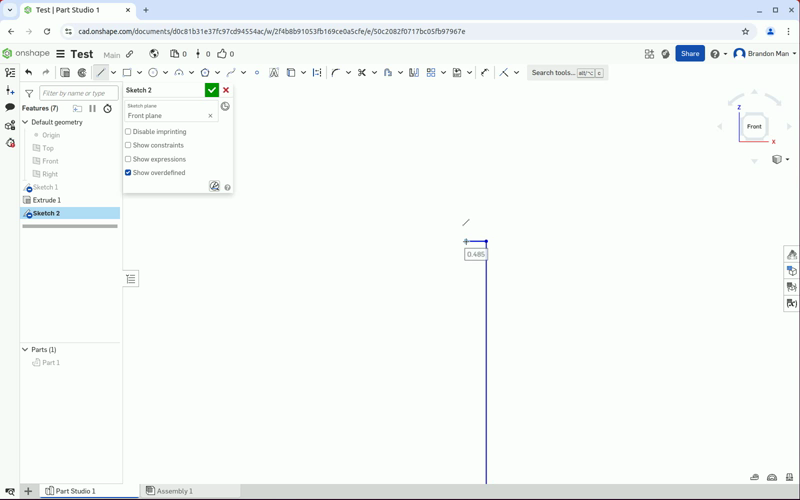
scroll(-6)
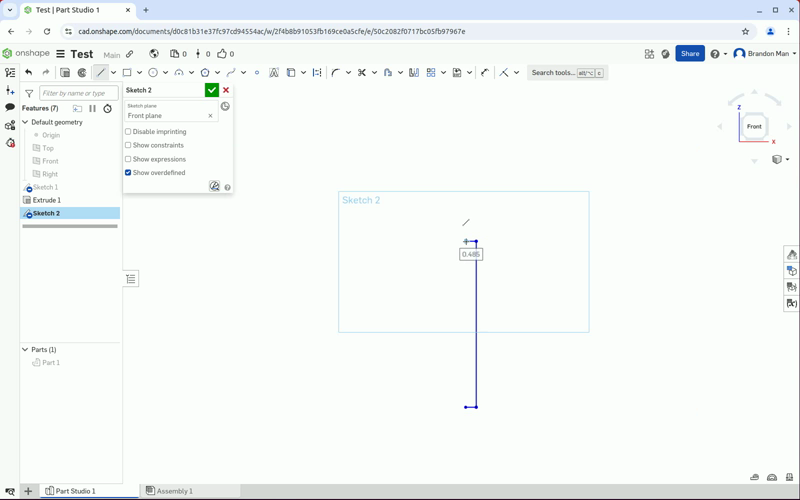
scroll(-6)
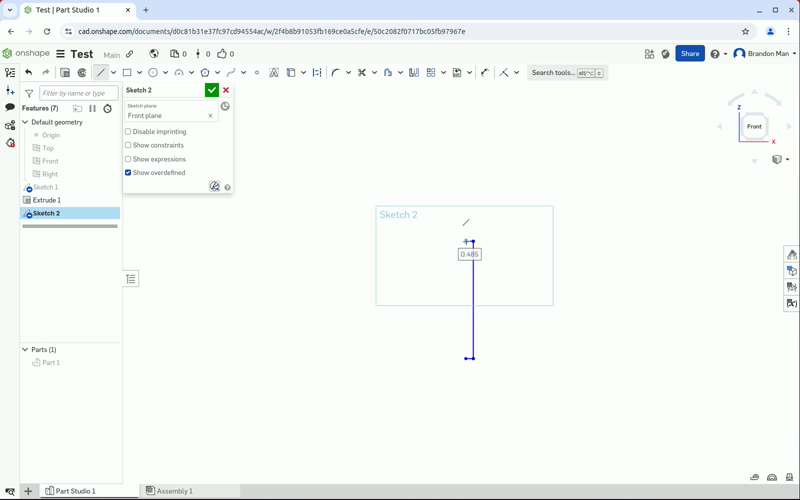
scroll(-6)
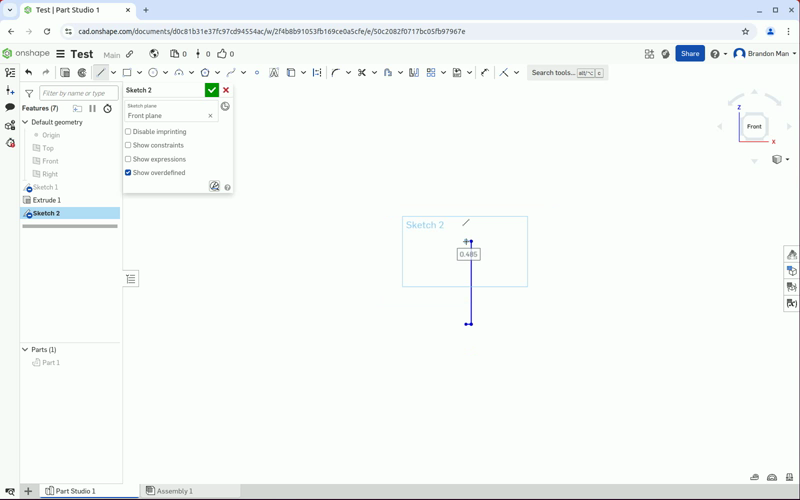
scroll(-6)
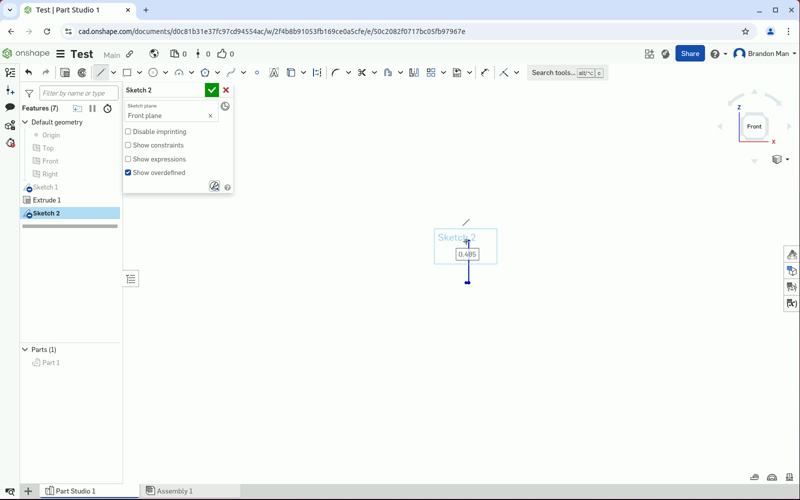
key_up(shift)
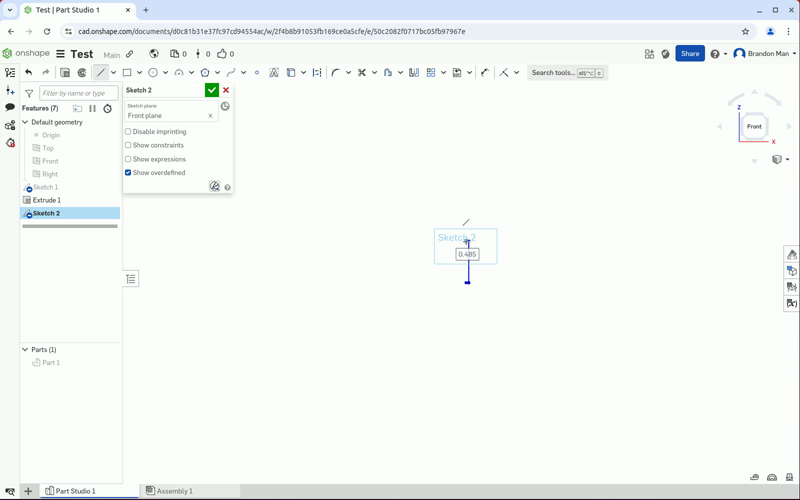
mouse_move(496, 241)
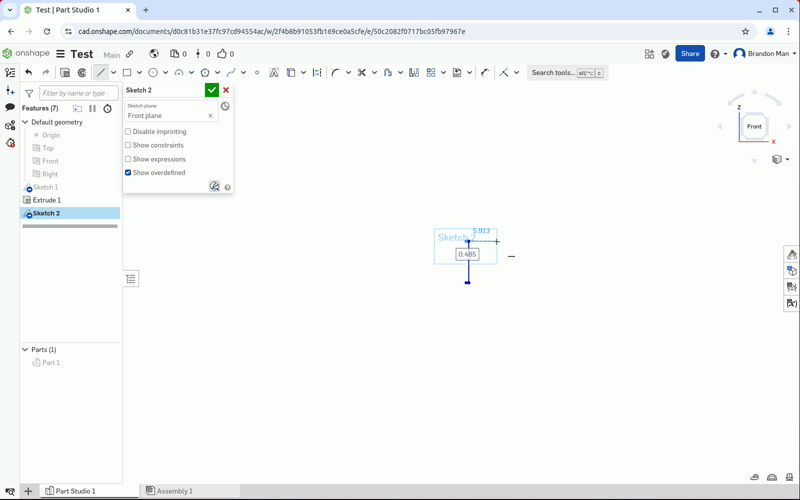
key_down(shift)
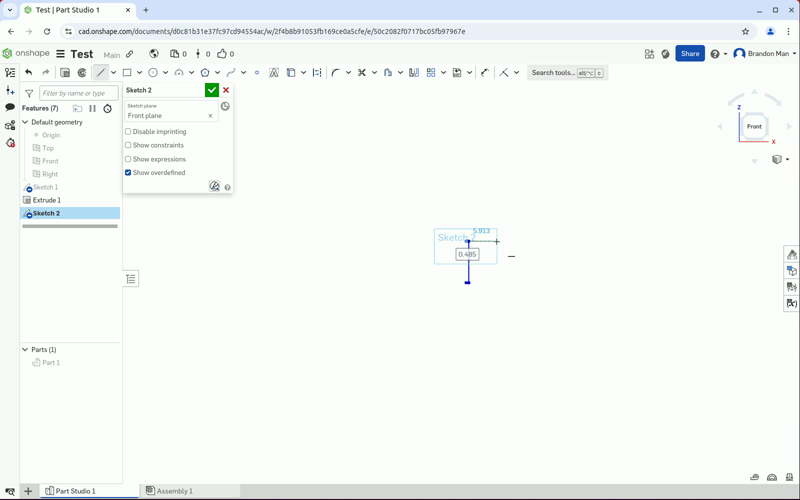
mouse_move(466, 282)
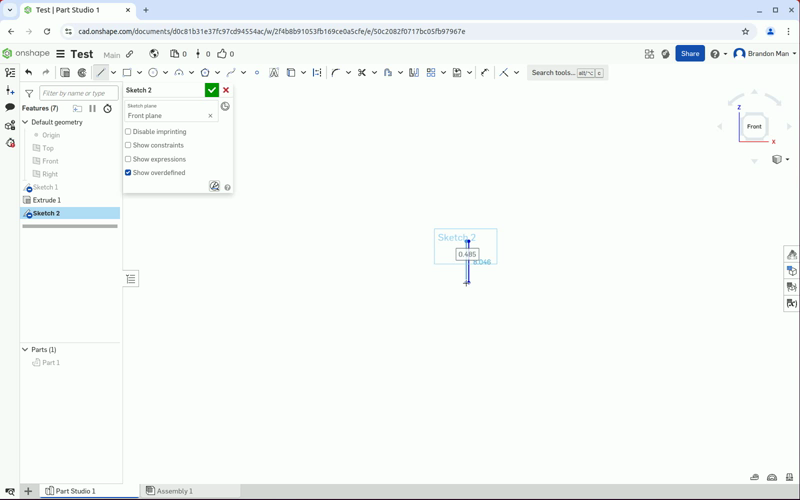
scroll(6)
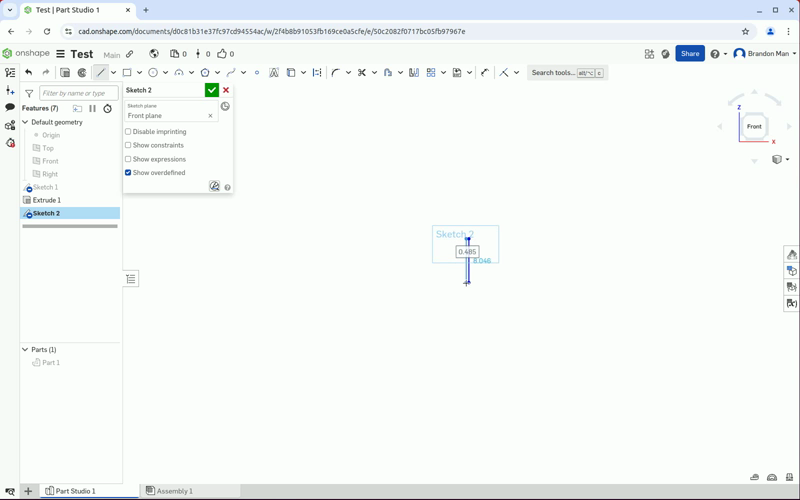
scroll(6)
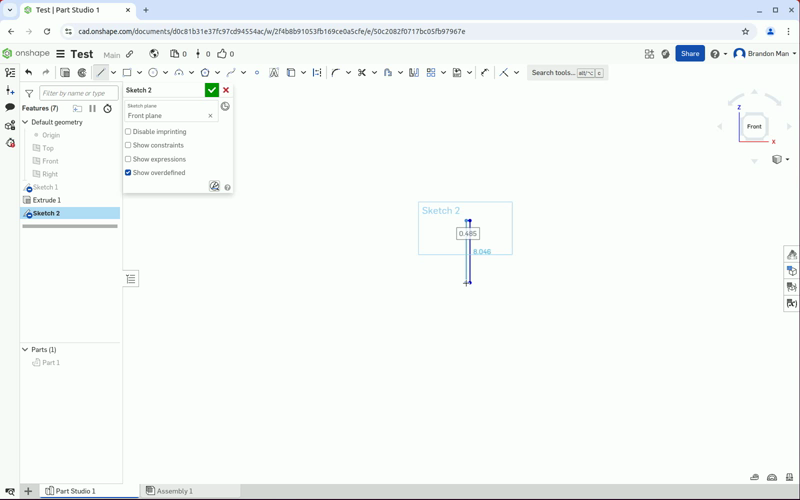
scroll(6)
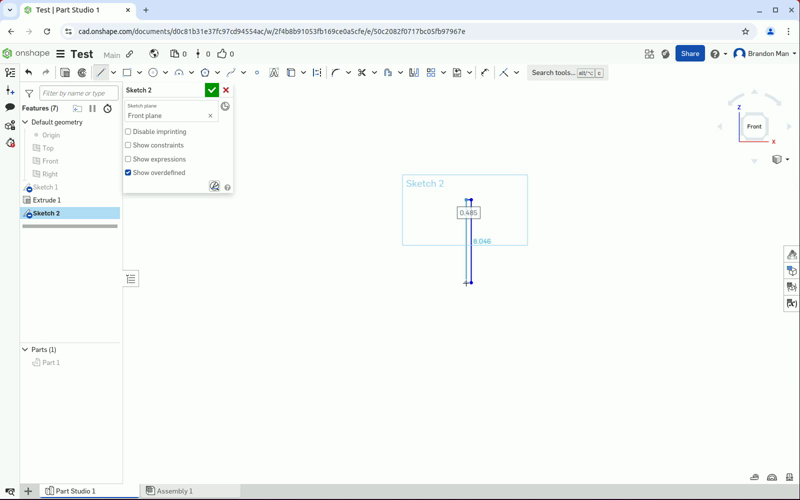
scroll(6)
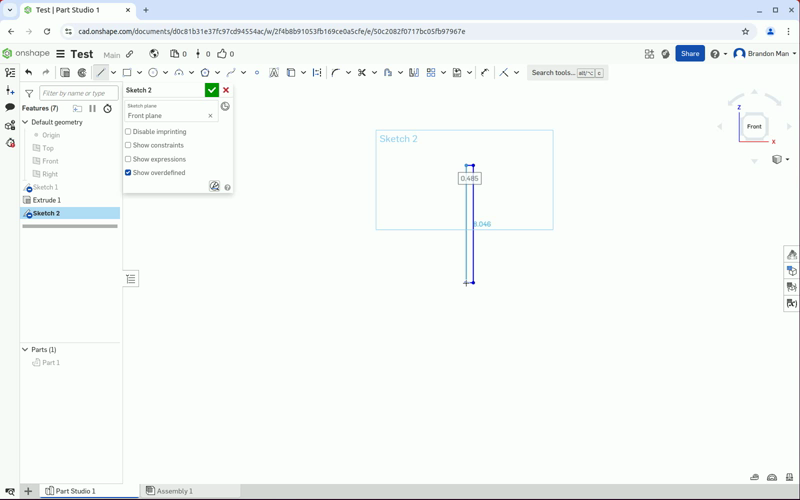
scroll(6)
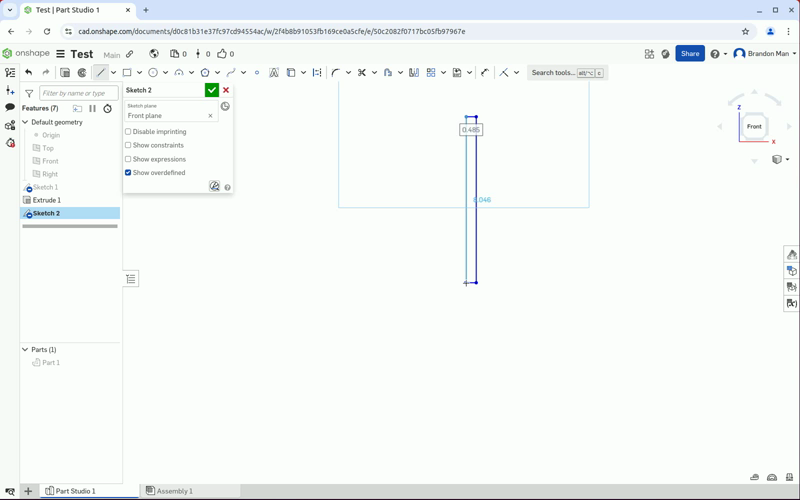
scroll(6)
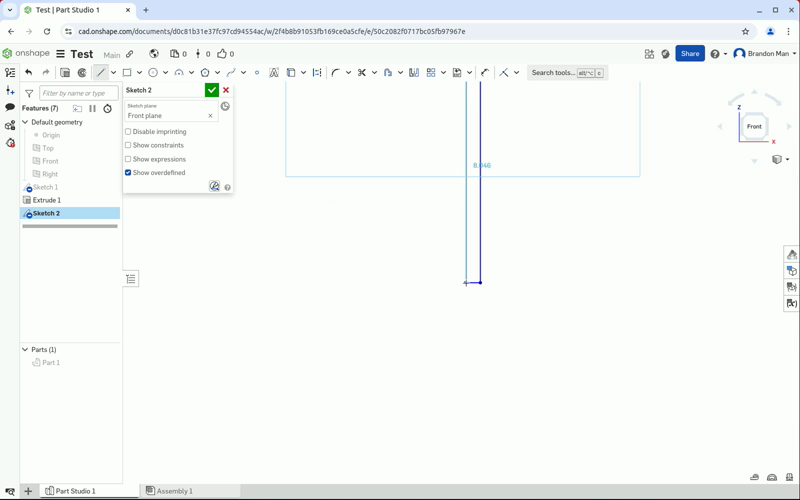
scroll(6)
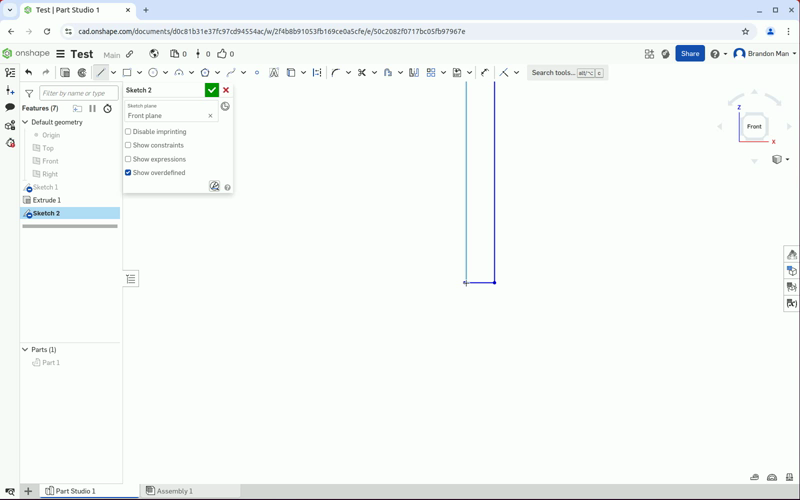
key_up(shift)
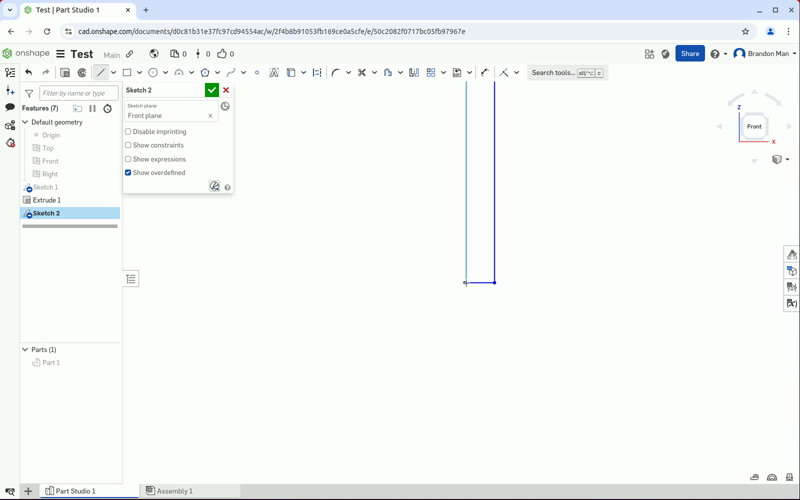
click(466, 282)
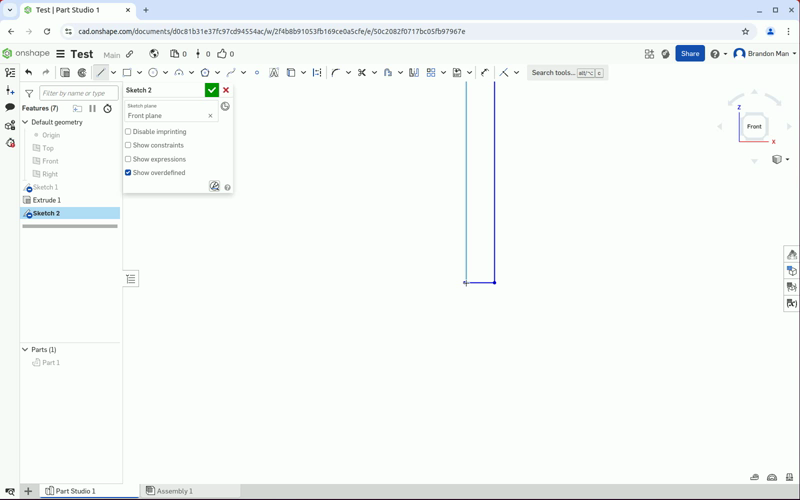
scroll(-6)
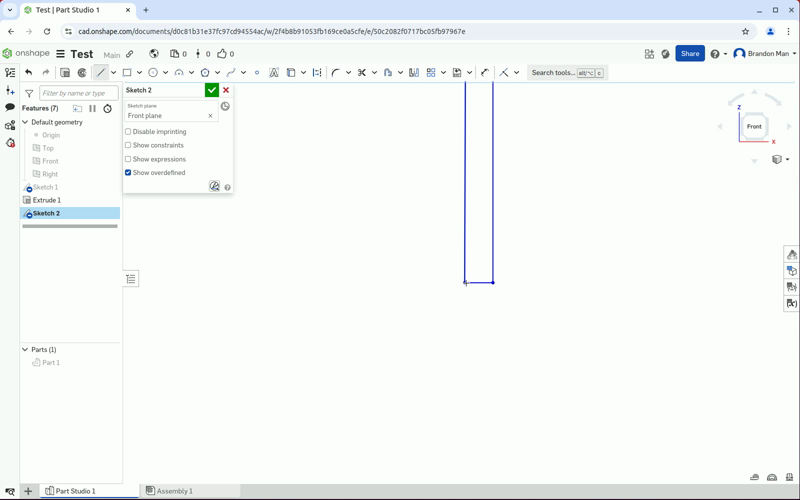
scroll(-6)
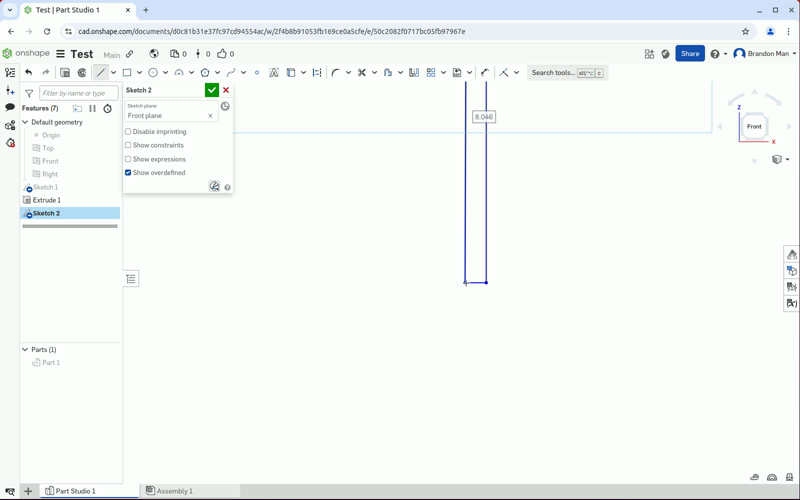
scroll(-6)
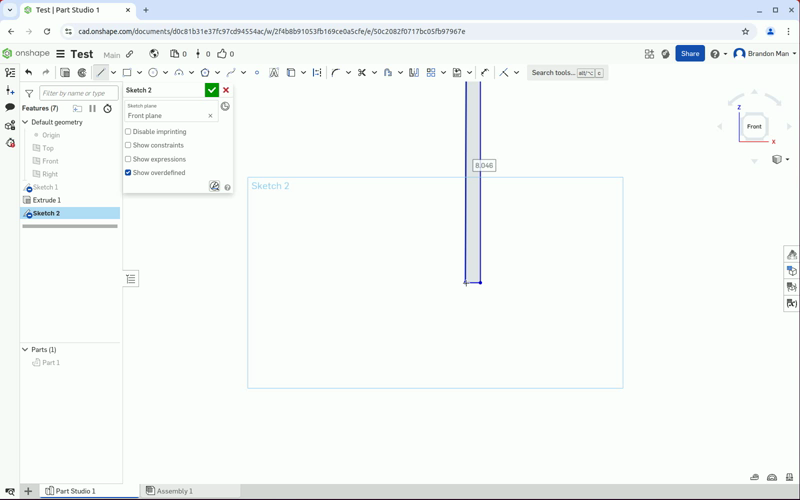
scroll(-6)
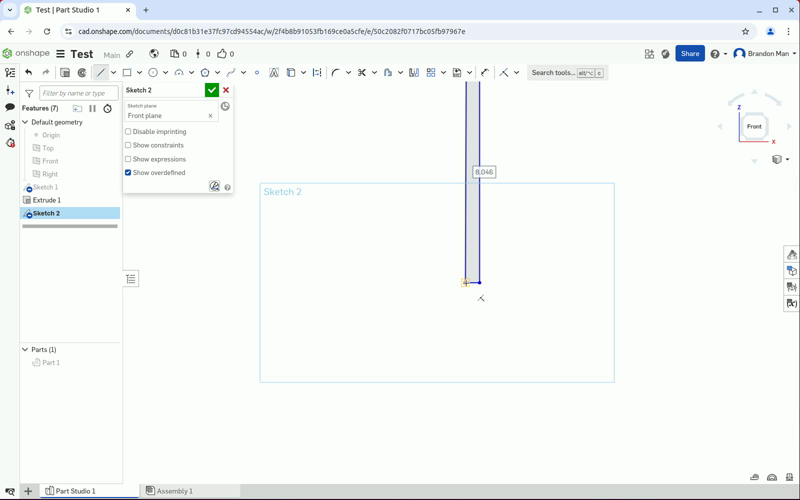
scroll(-6)
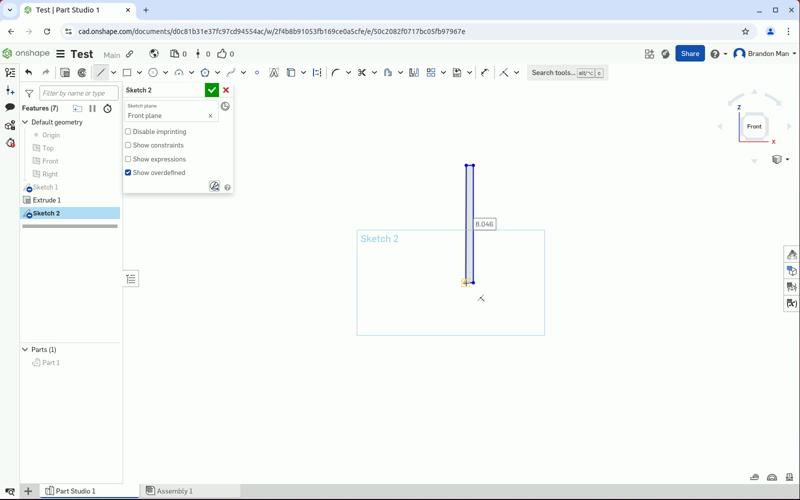
scroll(-6)
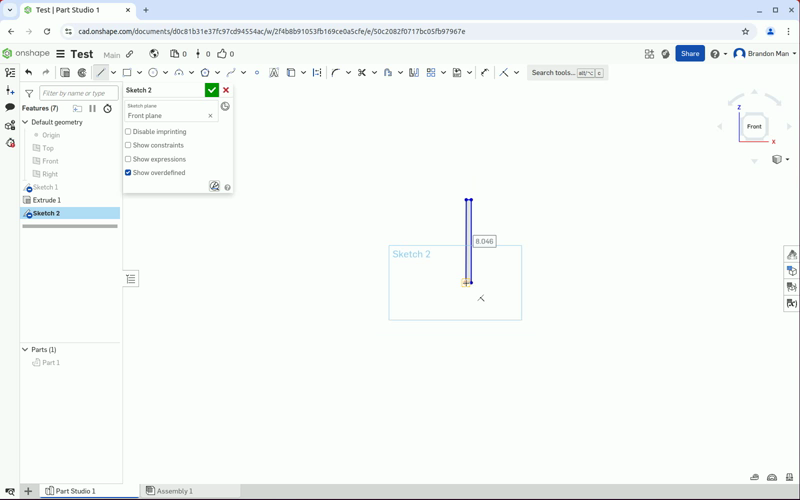
scroll(-6)
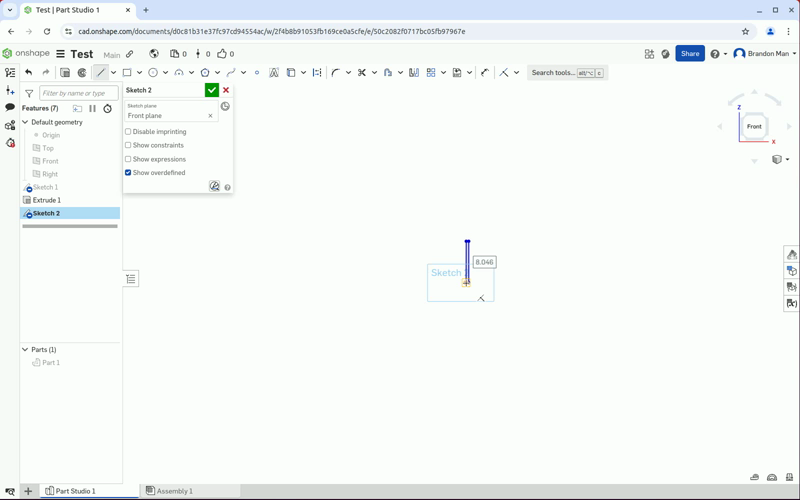
key(esc)
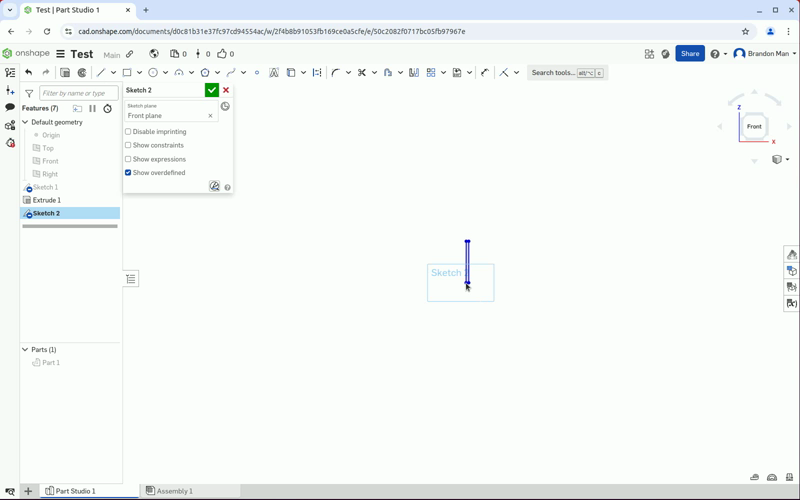
mouse_move(468, 256)
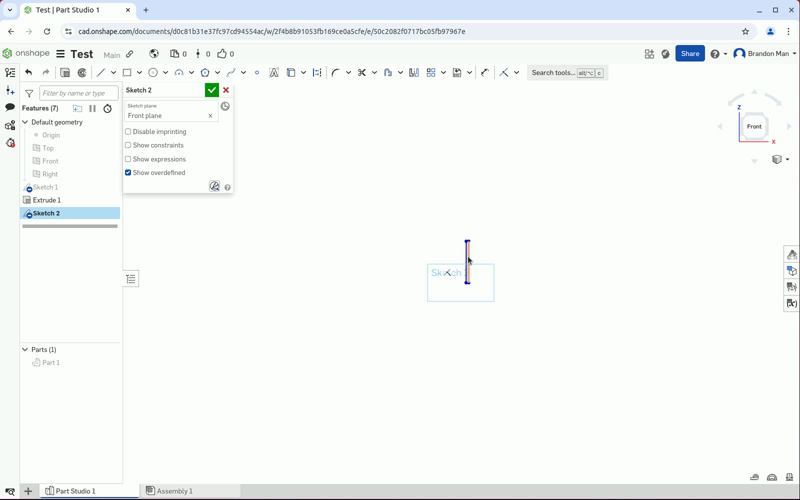
scroll(6)
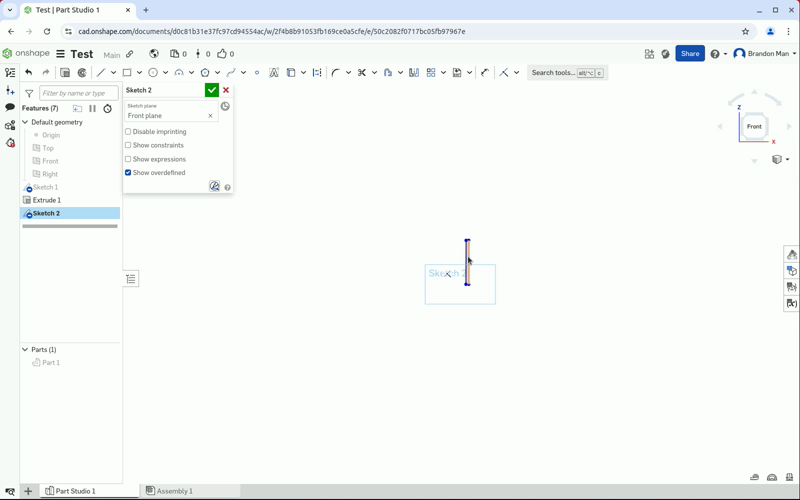
scroll(6)
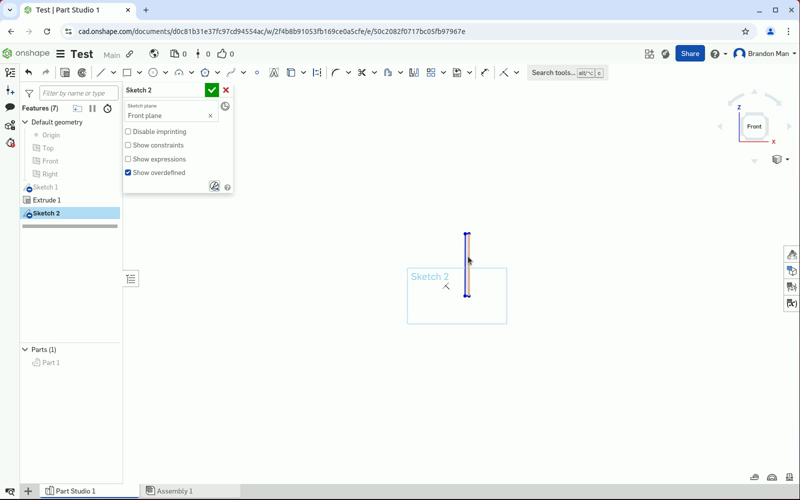
scroll(6)
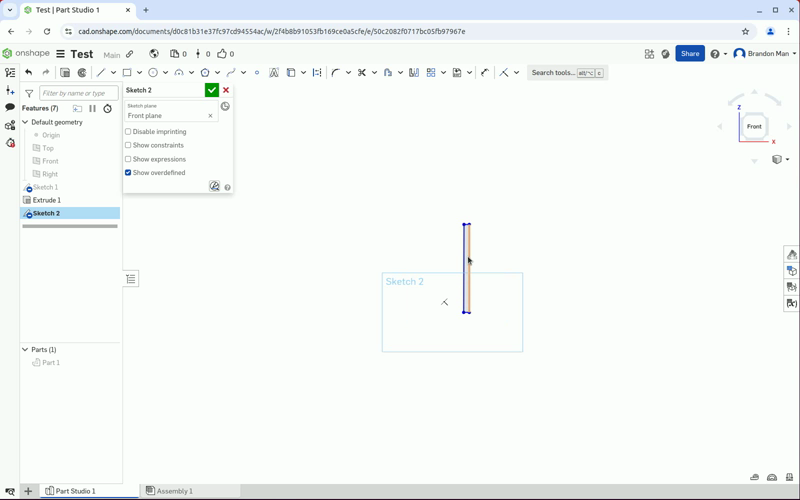
scroll(6)
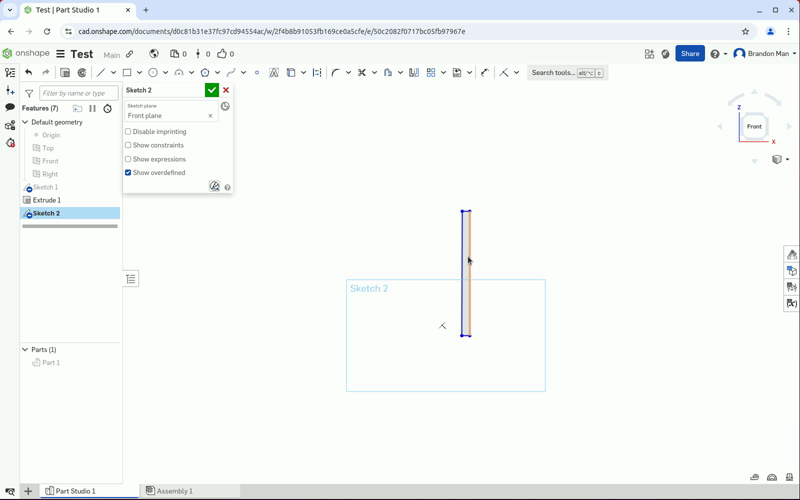
scroll(6)
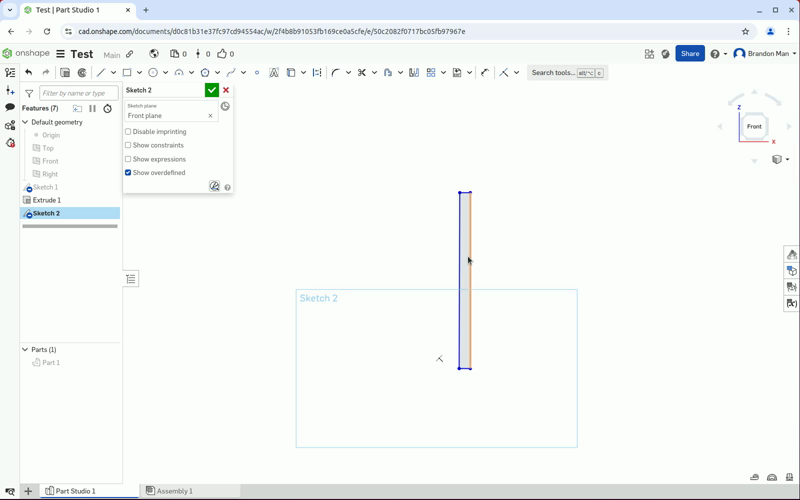
scroll(6)
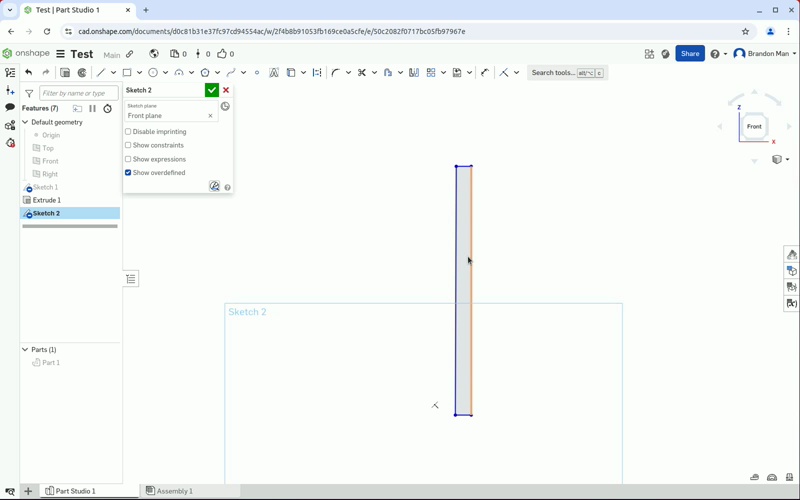
scroll(6)
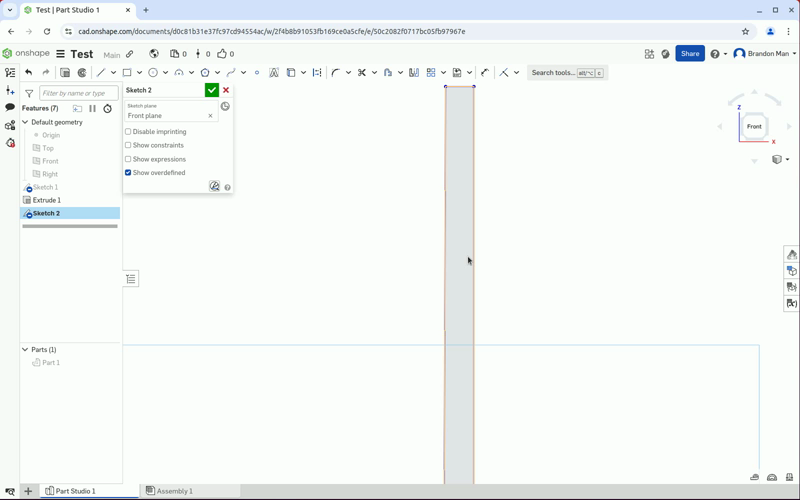
click(468, 256)
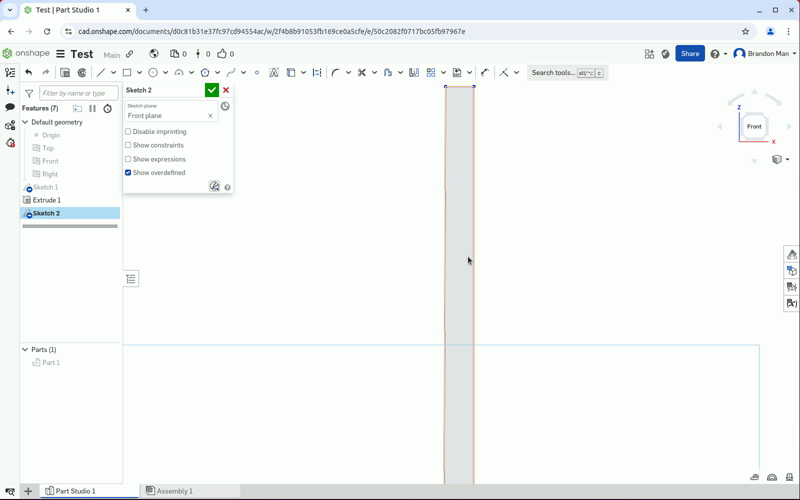
scroll(-6)
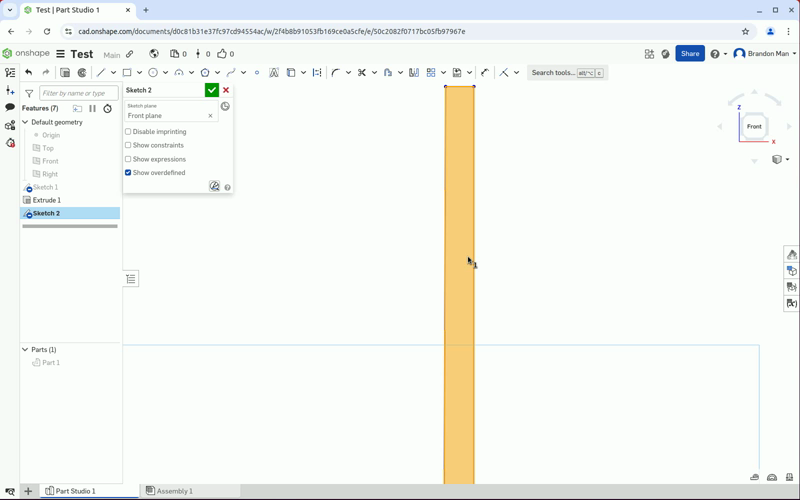
scroll(-6)
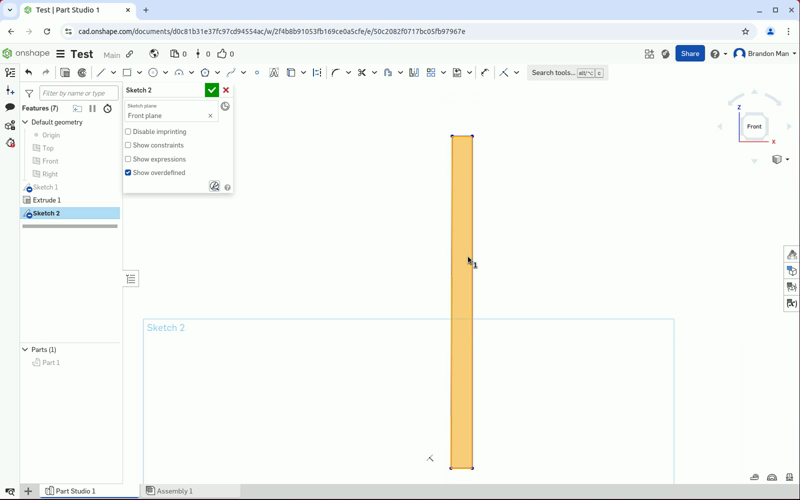
scroll(-6)
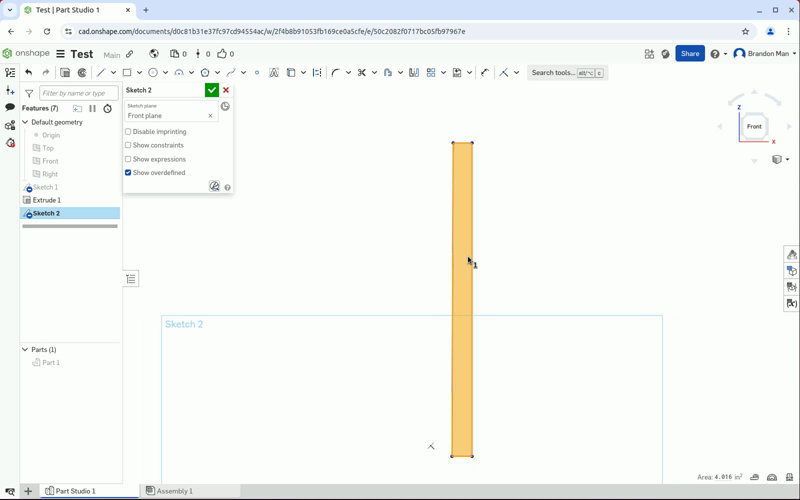
scroll(-6)
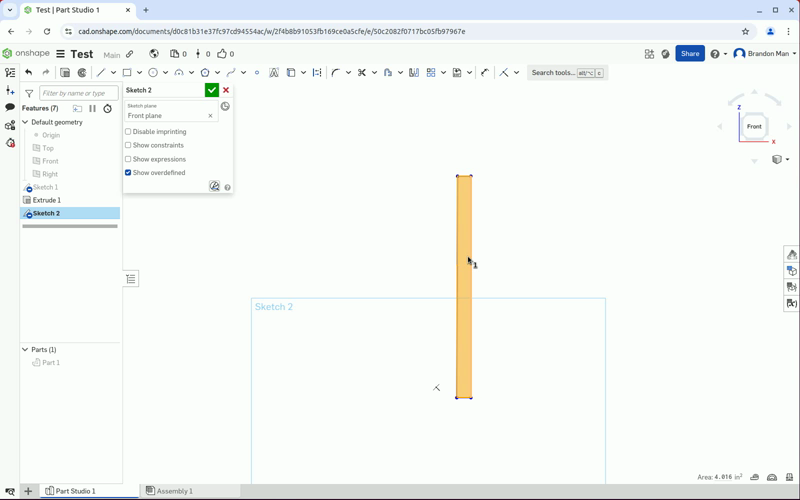
scroll(-6)
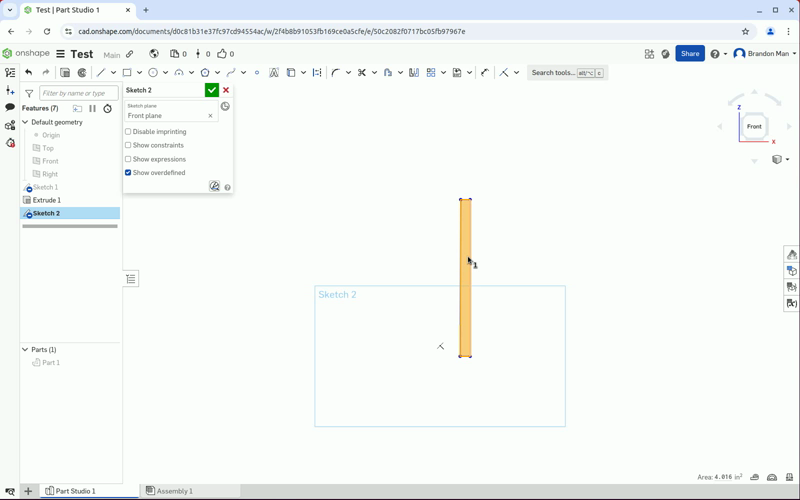
scroll(-6)
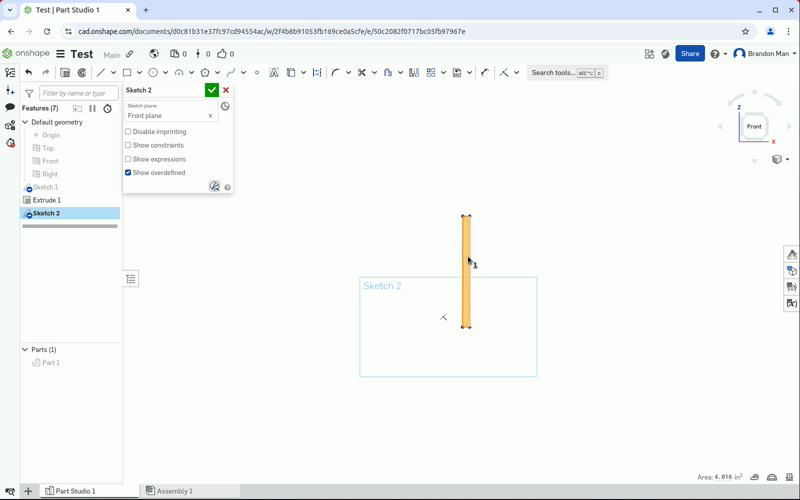
scroll(-6)
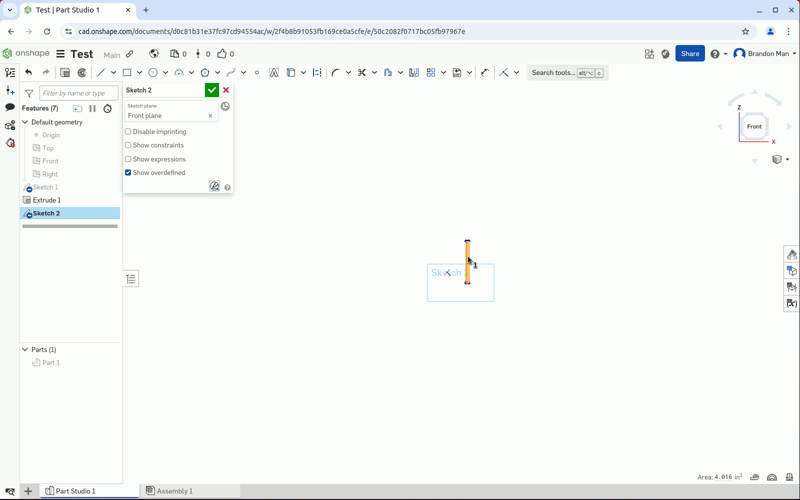
mouse_move(73, 352)
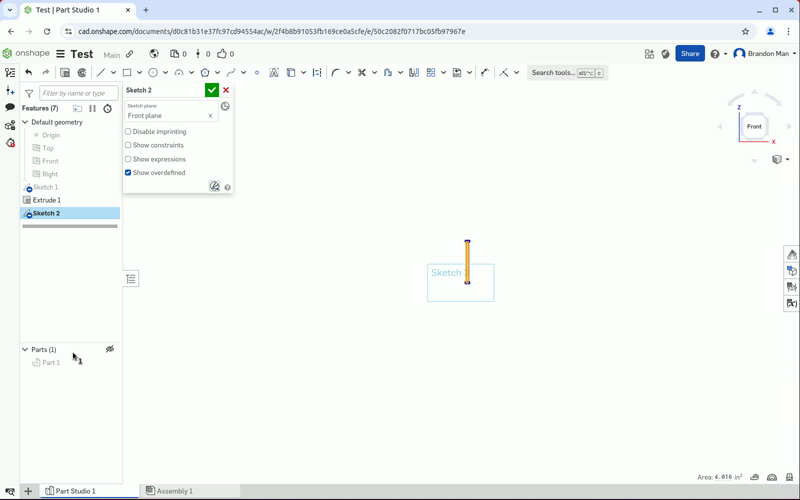
key(shift+y)
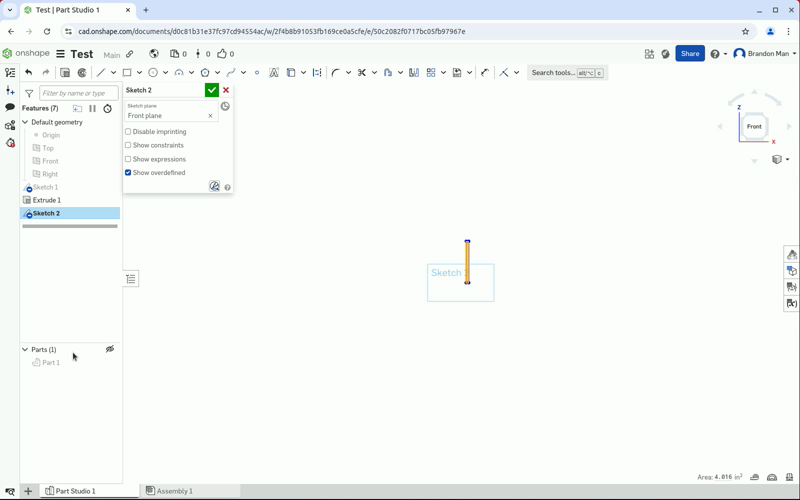
key(shift+e)
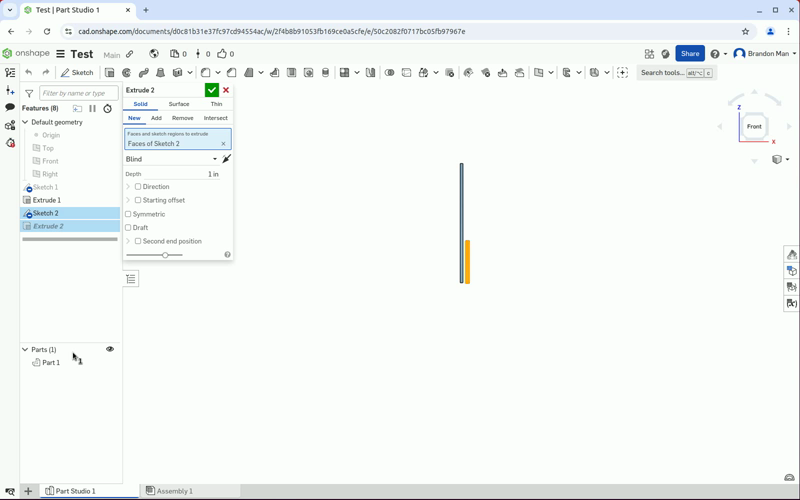
mouse_move(143, 106)
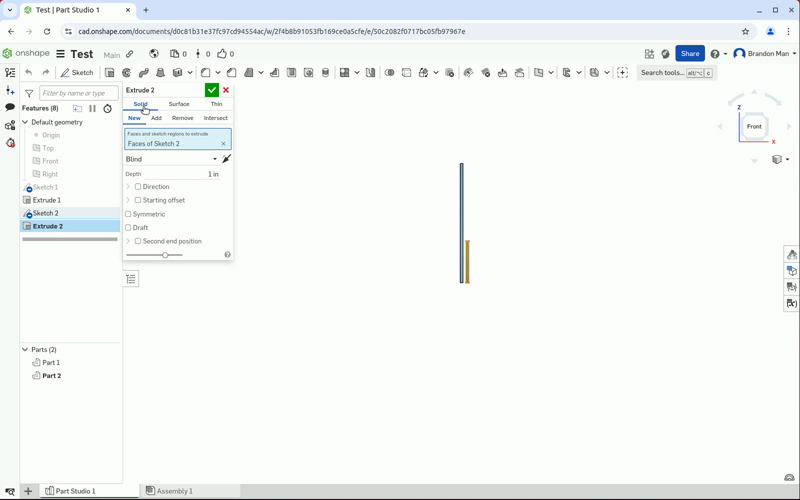
click(143, 106)
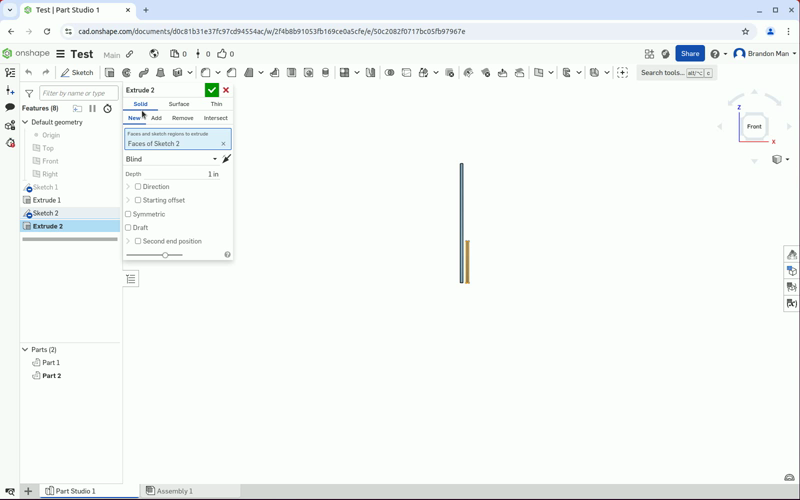
mouse_move(137, 120)
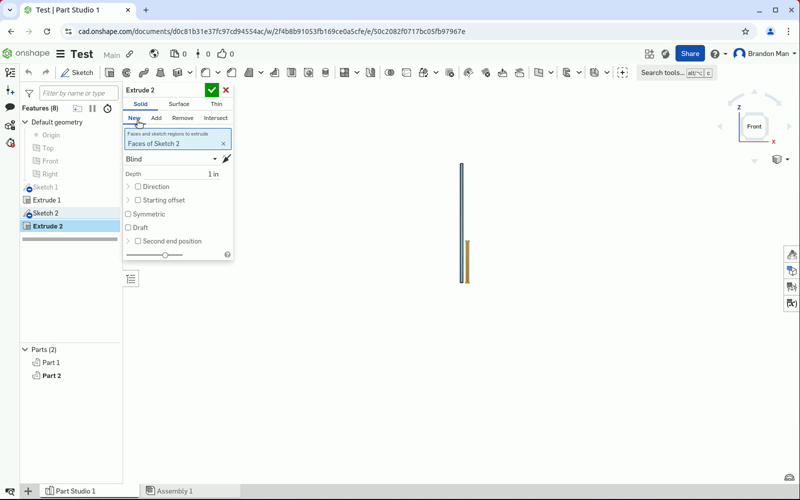
click(137, 120)
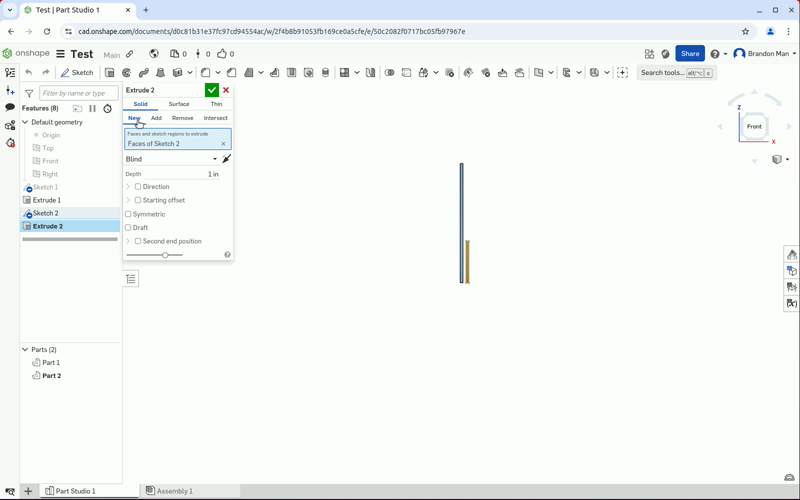
key(tab, 4)
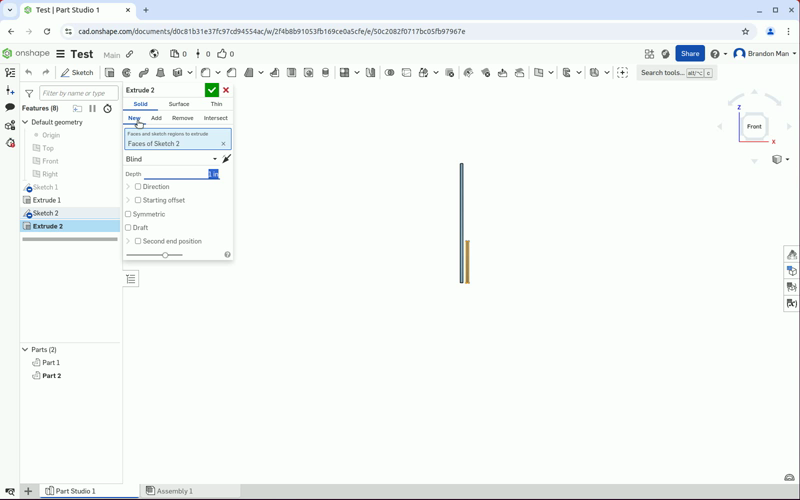
text(0.241)
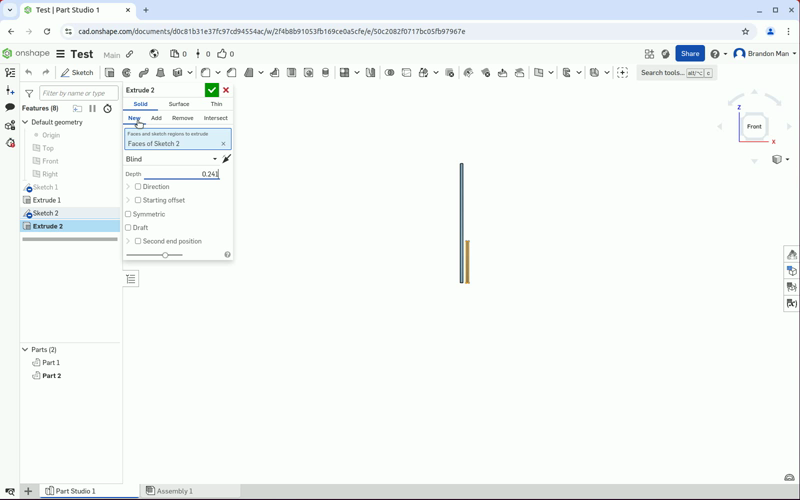
key(enter)
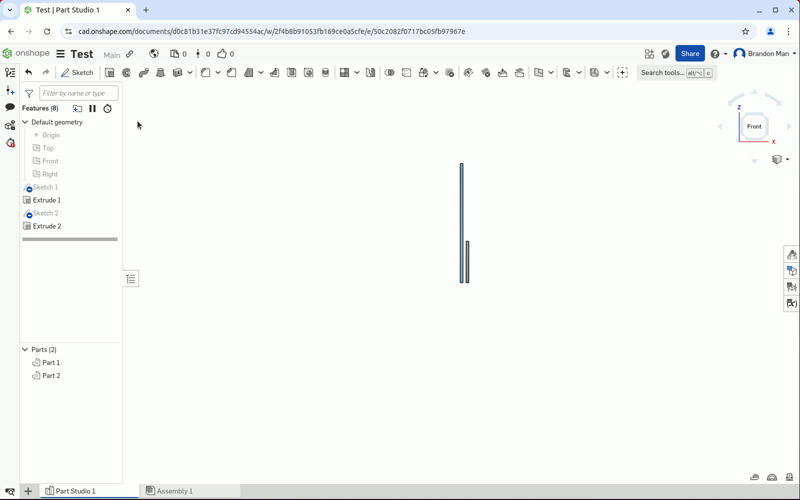
key(shift+h)
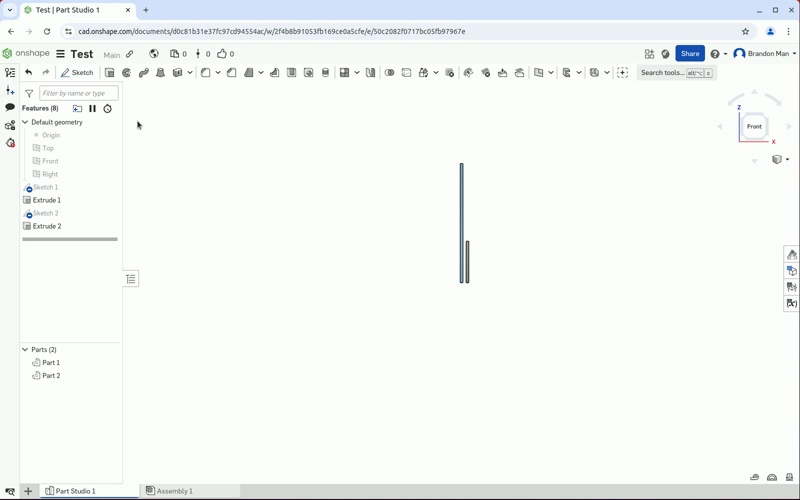
key(shift+h)
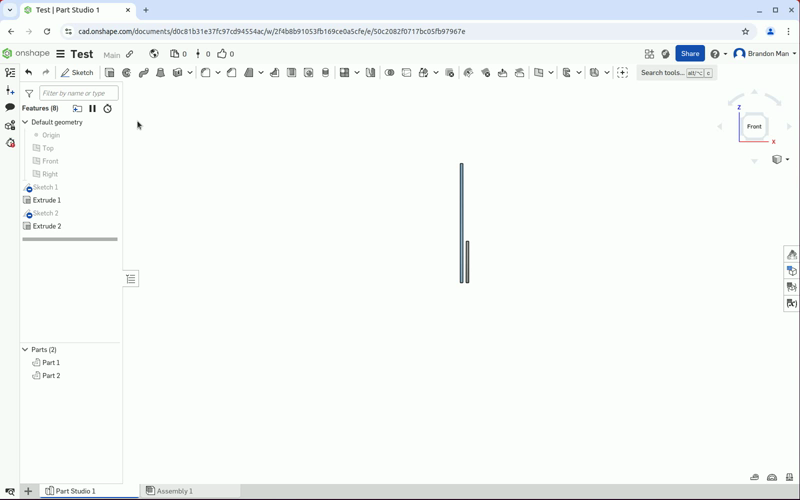
mouse_move(73, 189)
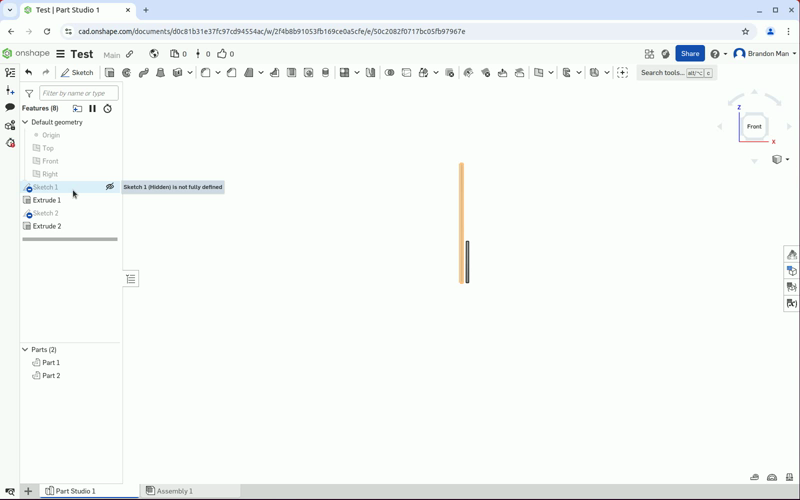
click(73, 189)
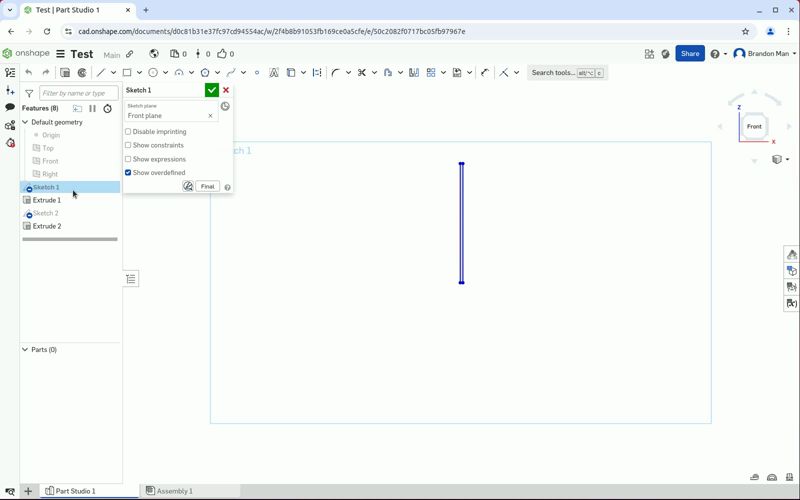
mouse_move(229, 92)
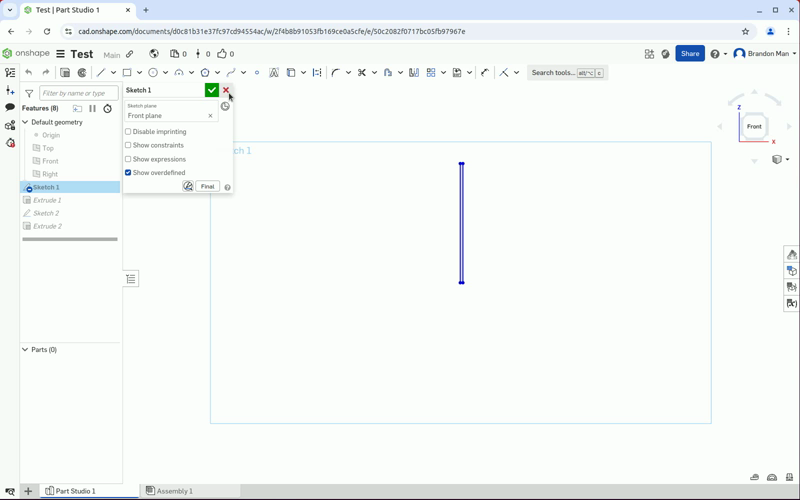
click(229, 92)
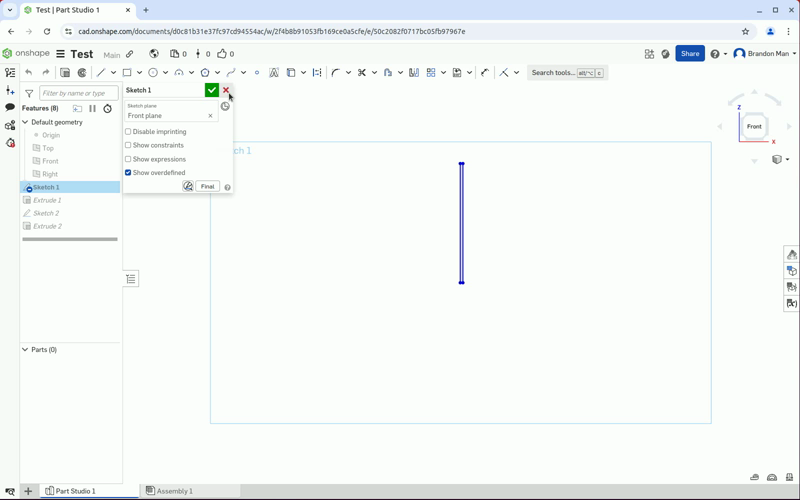
key(shift+s)
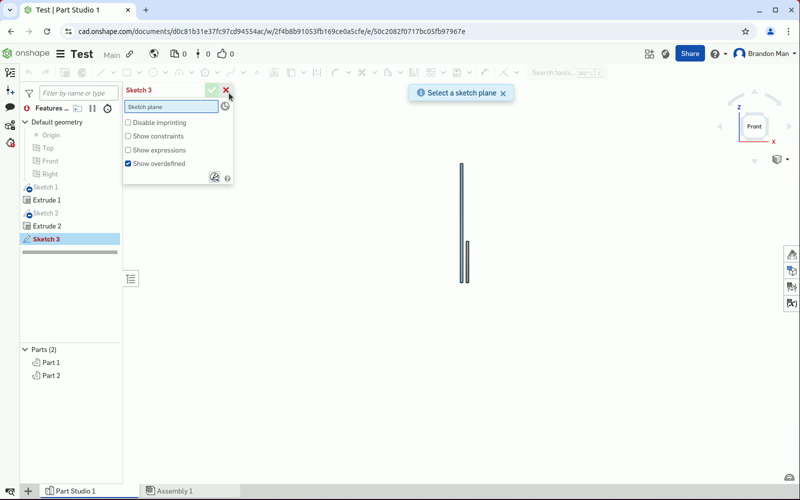
mouse_move(73, 163)
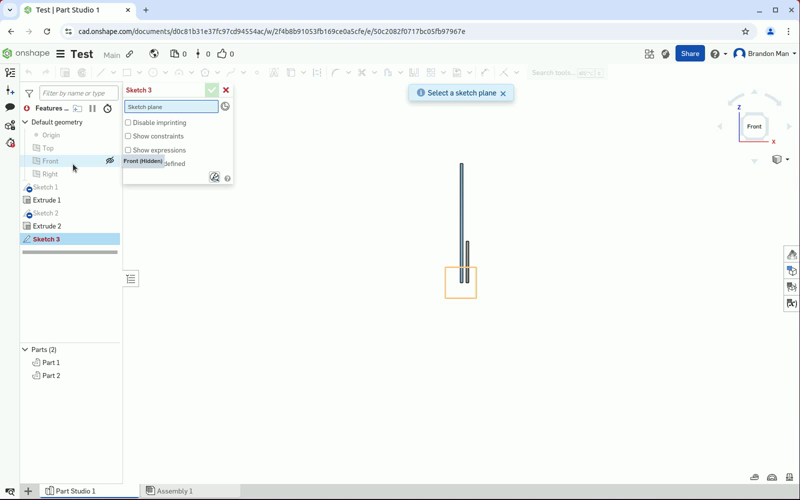
click(73, 163)
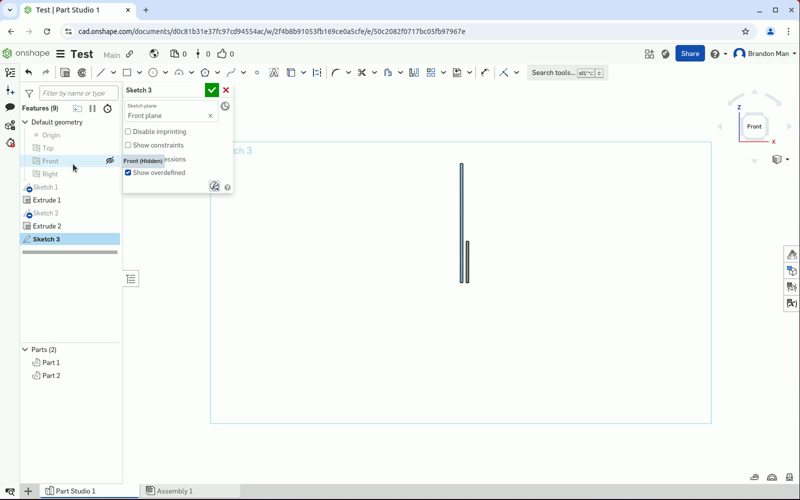
mouse_move(73, 352)
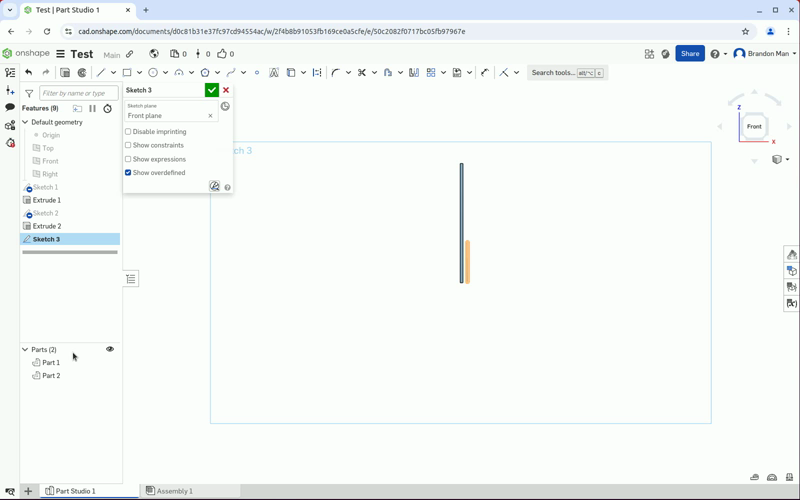
key(y)
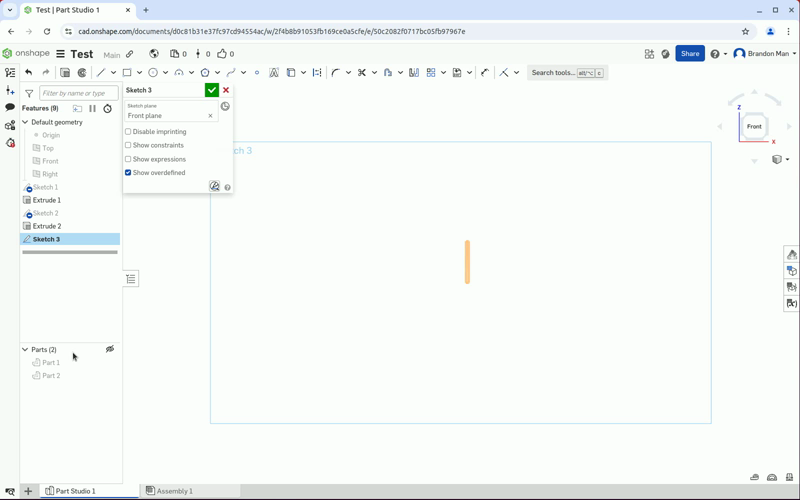
key(l)
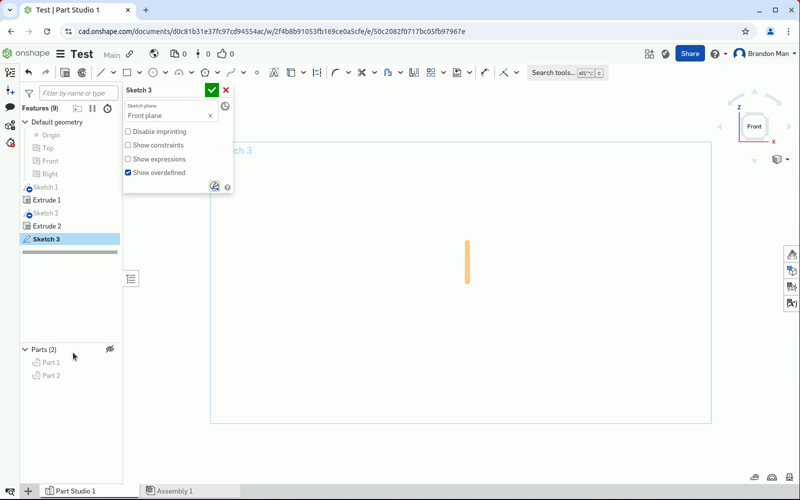
key_down(shift)
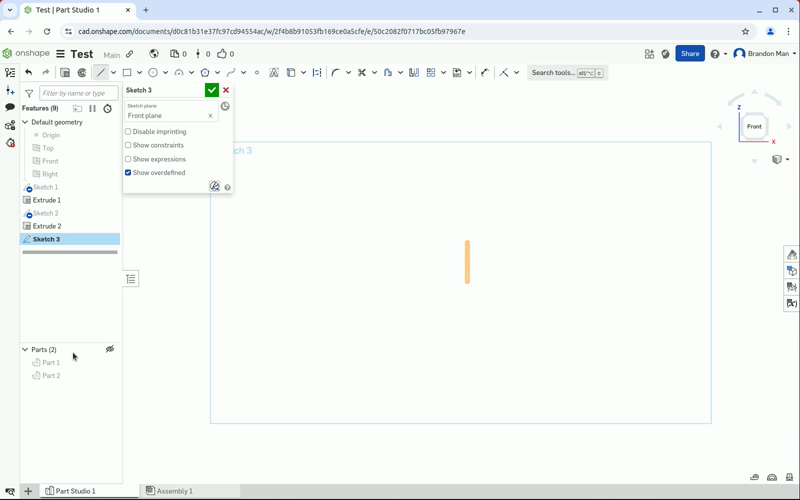
mouse_move(472, 282)
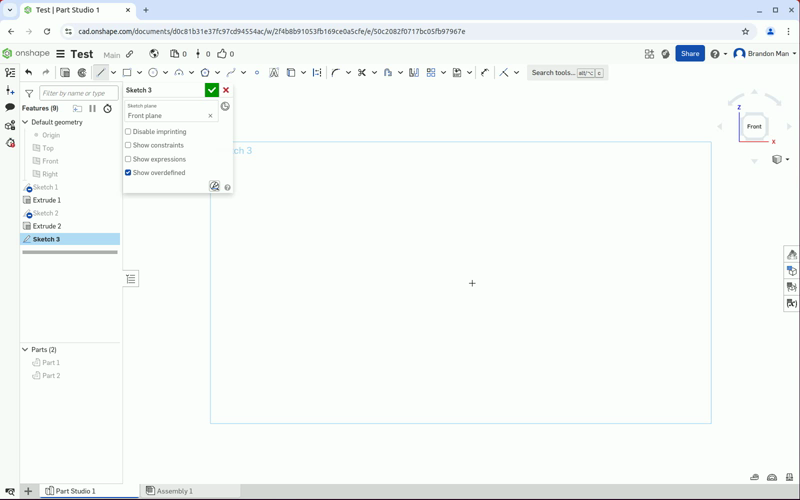
click(472, 282)
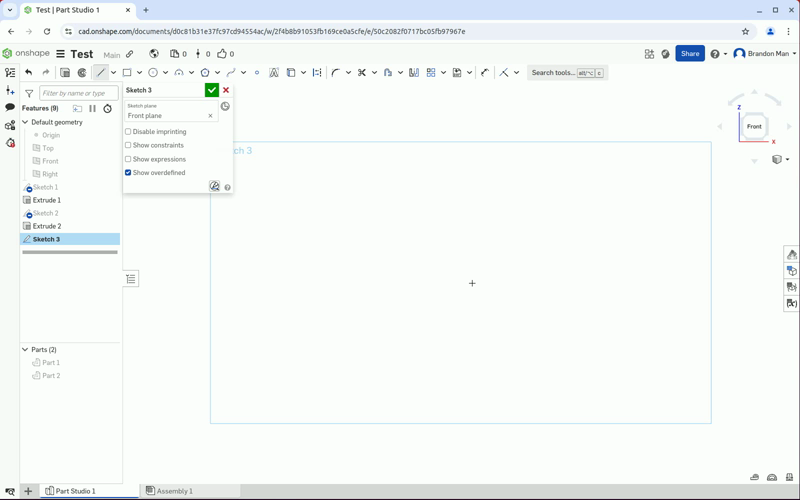
key_up(shift)
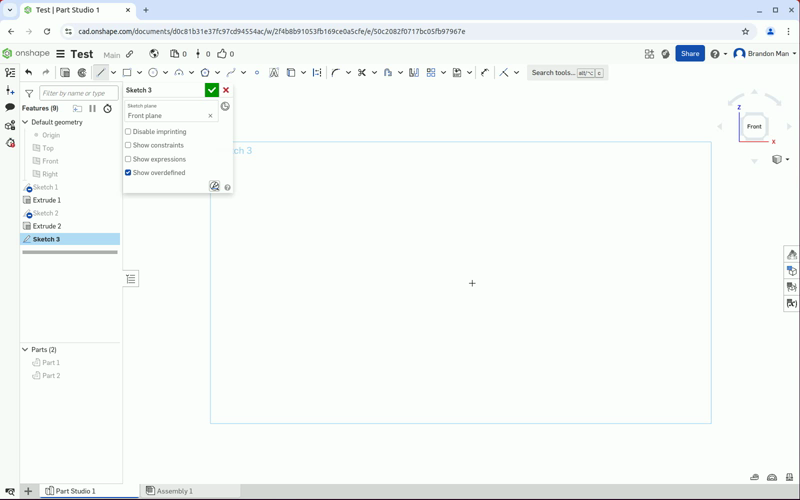
key_down(shift)
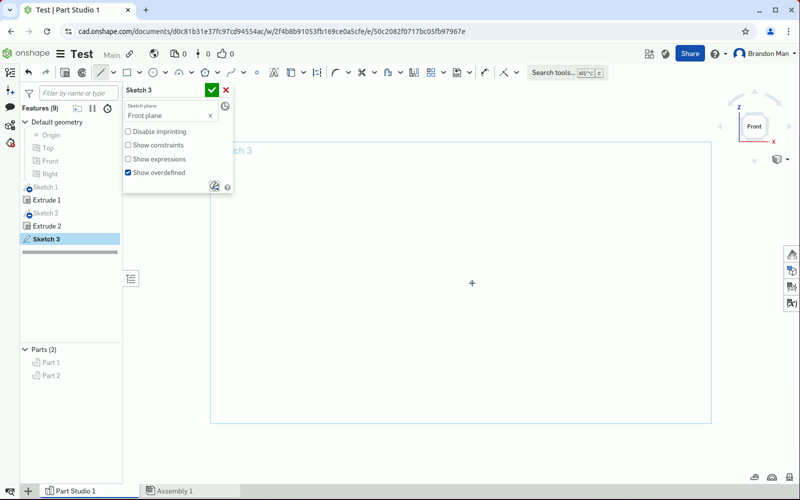
mouse_move(502, 282)
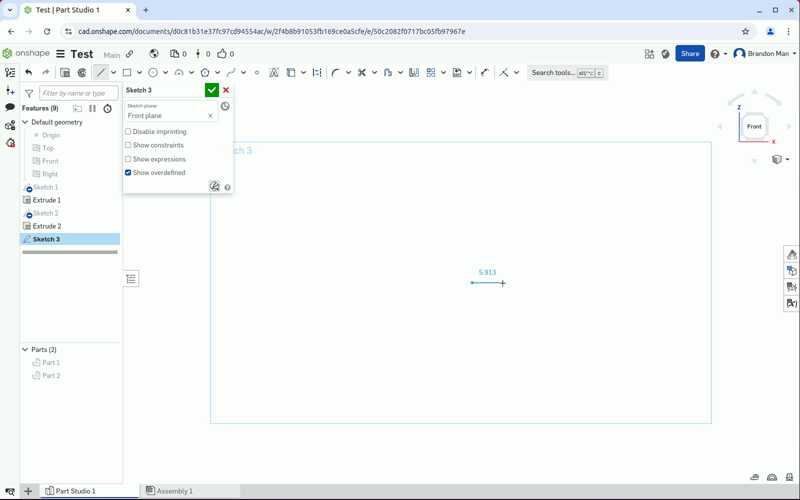
mouse_move(474, 282)
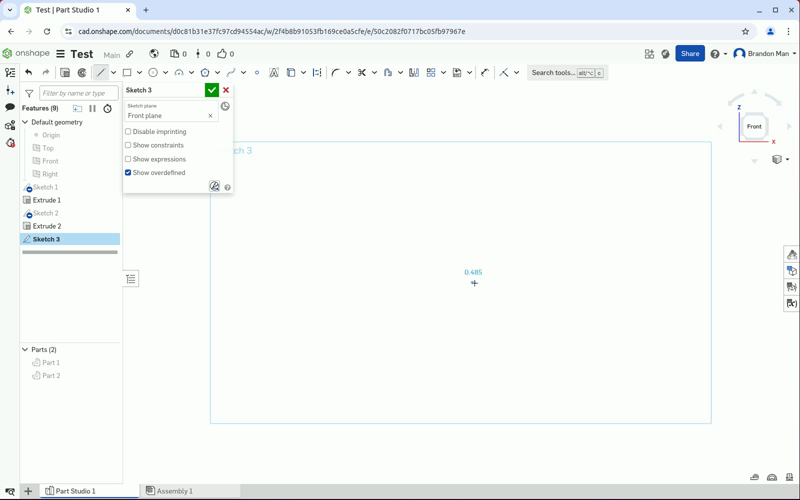
scroll(6)
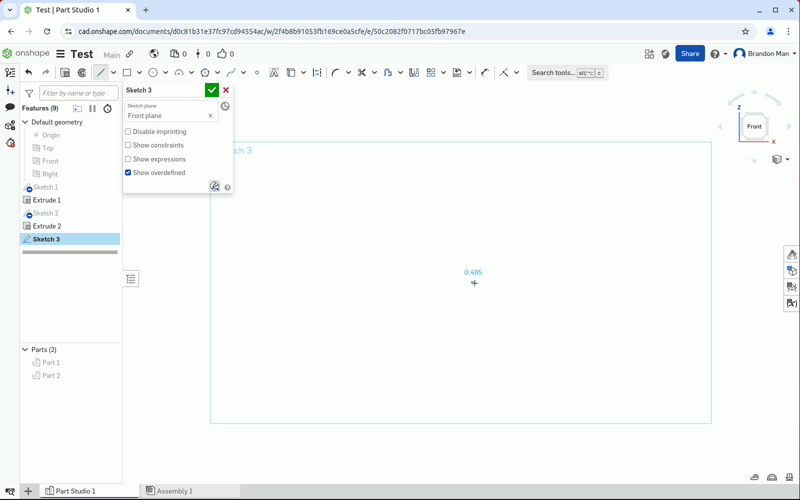
scroll(6)
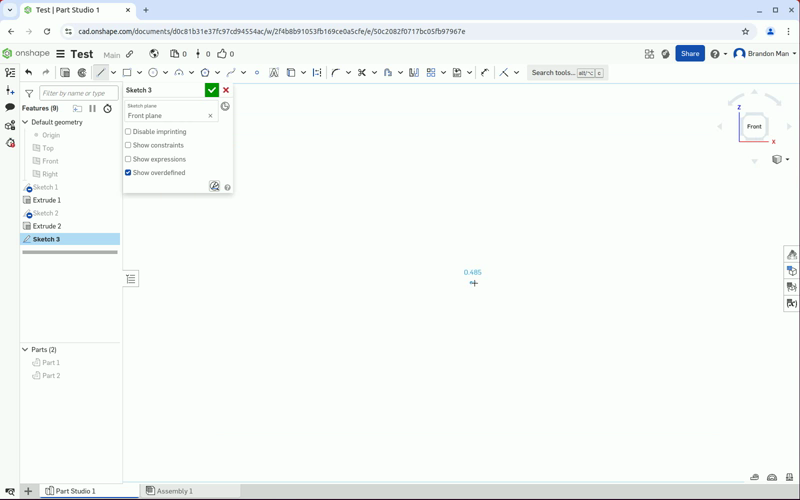
scroll(6)
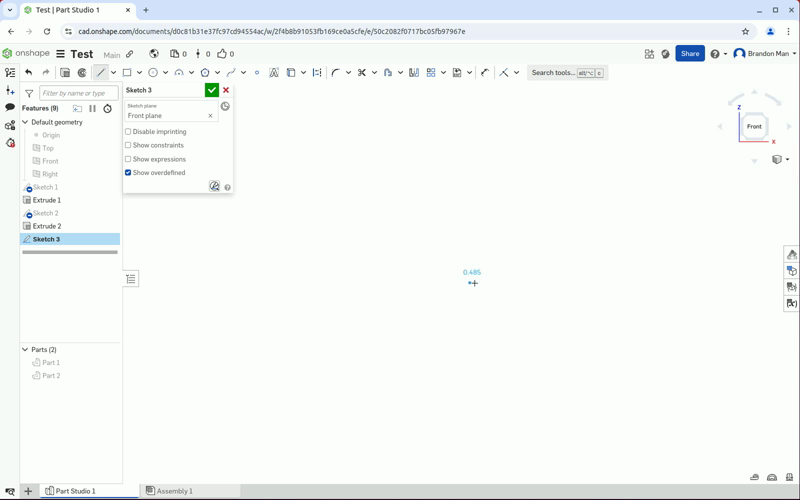
scroll(6)
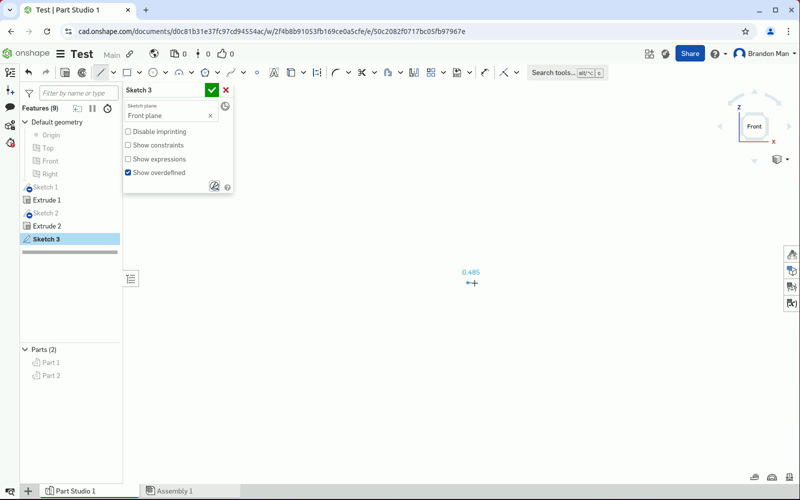
scroll(6)
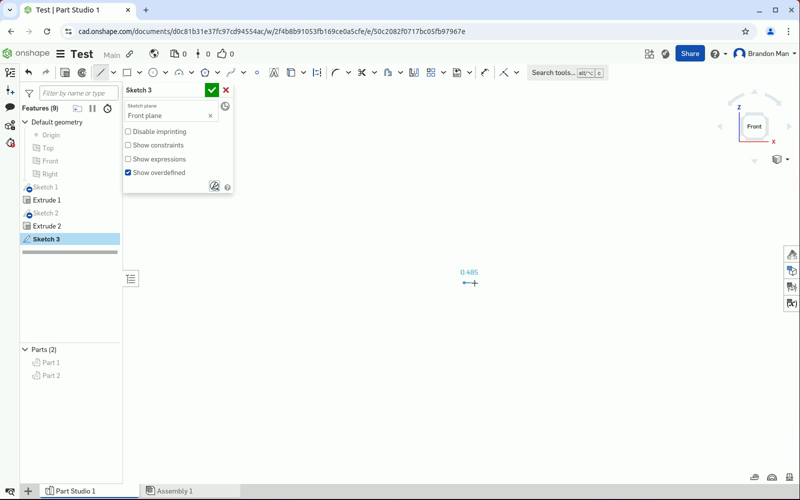
scroll(6)
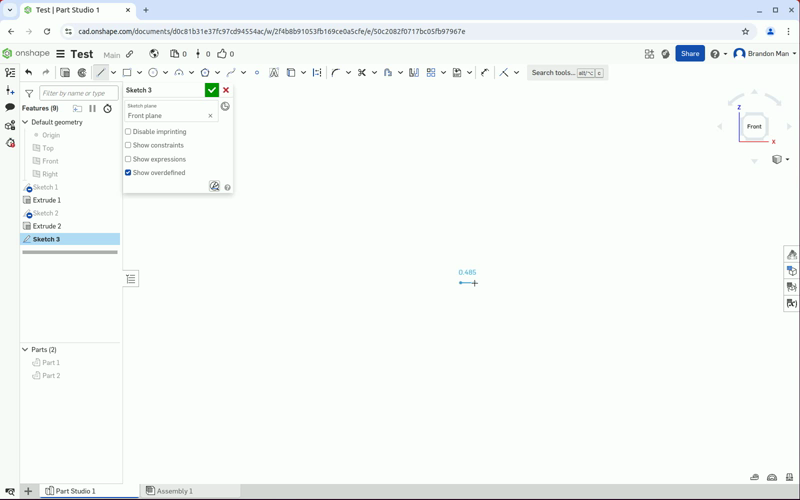
scroll(6)
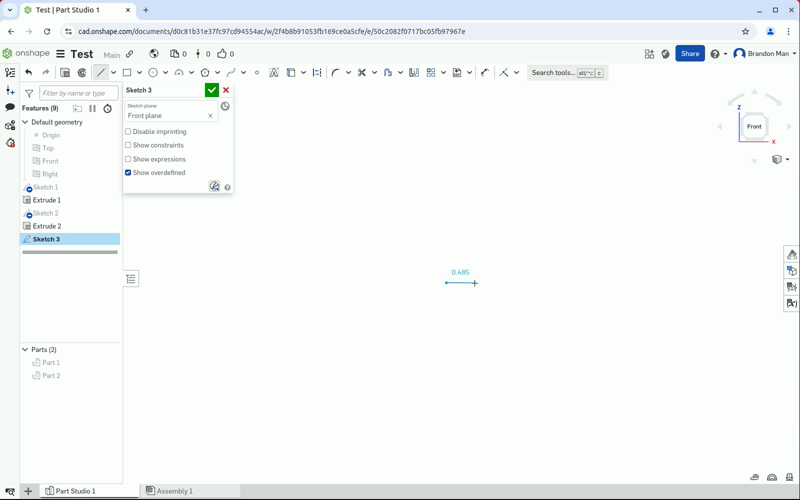
click(474, 282)
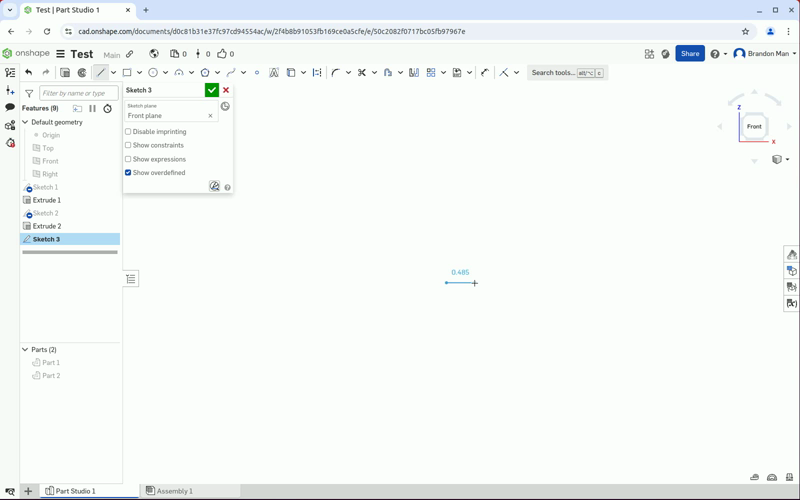
scroll(-6)
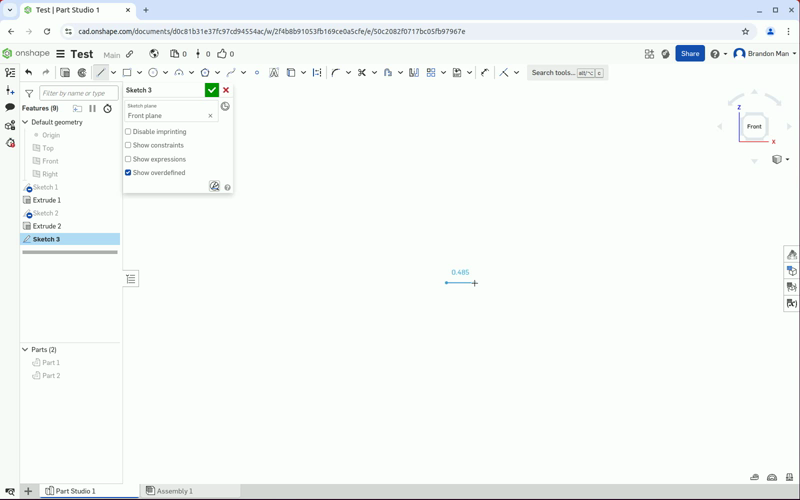
scroll(-6)
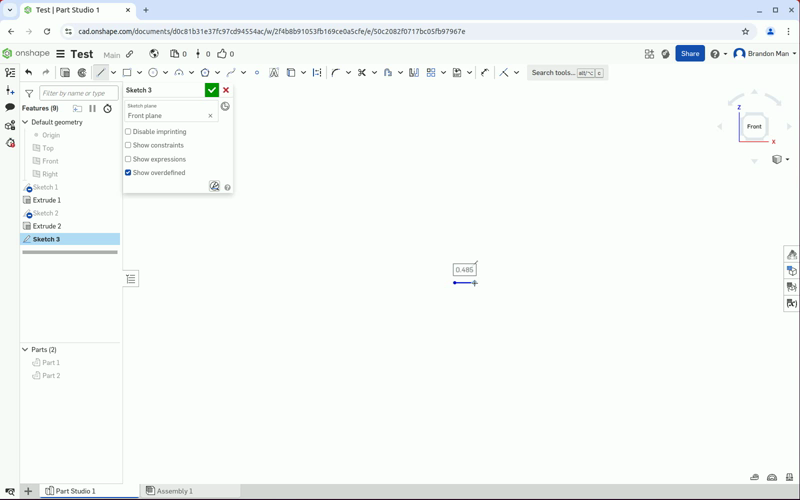
scroll(-6)
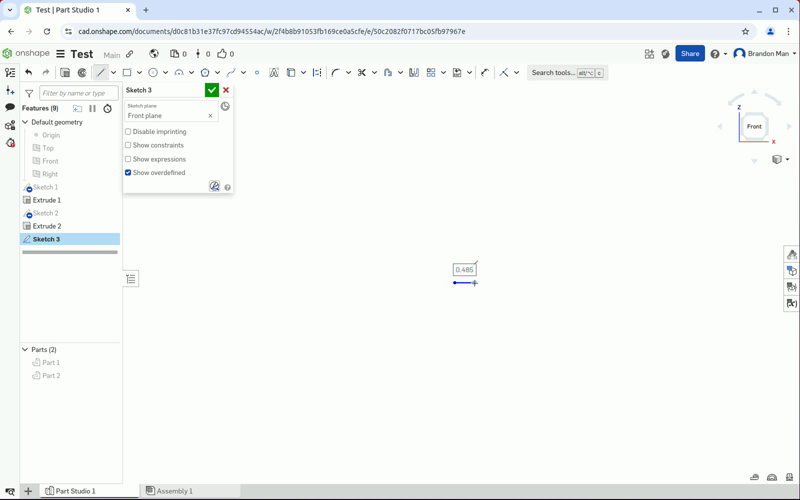
scroll(-6)
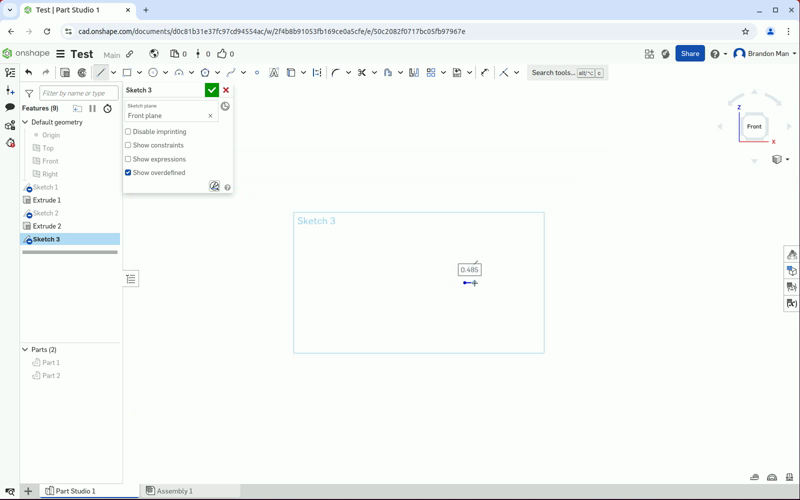
scroll(-6)
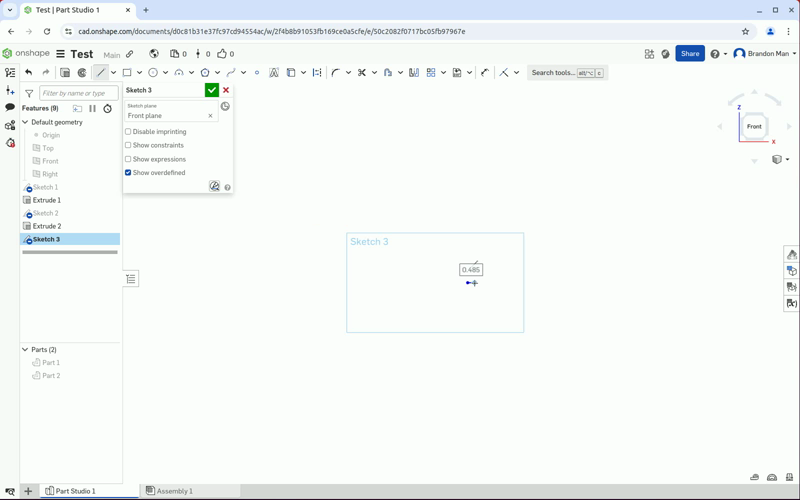
scroll(-6)
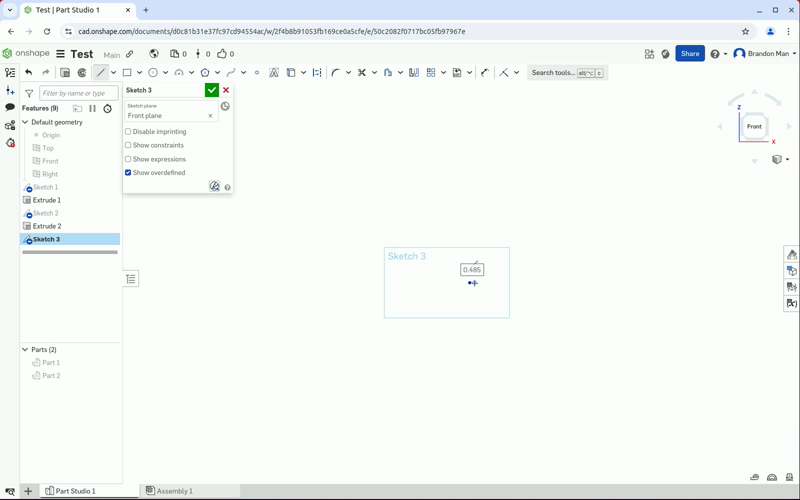
scroll(-6)
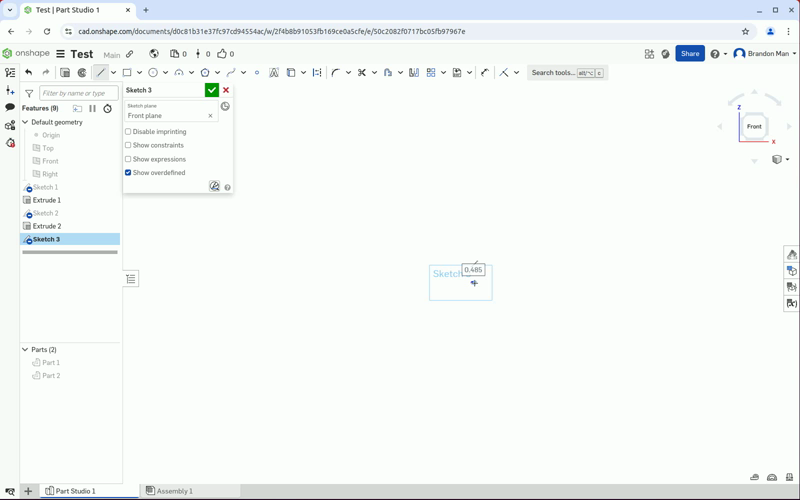
key_up(shift)
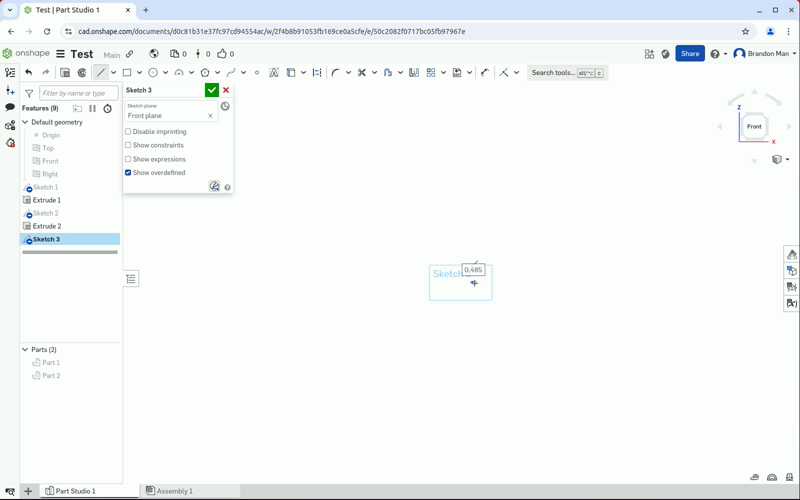
key_down(shift)
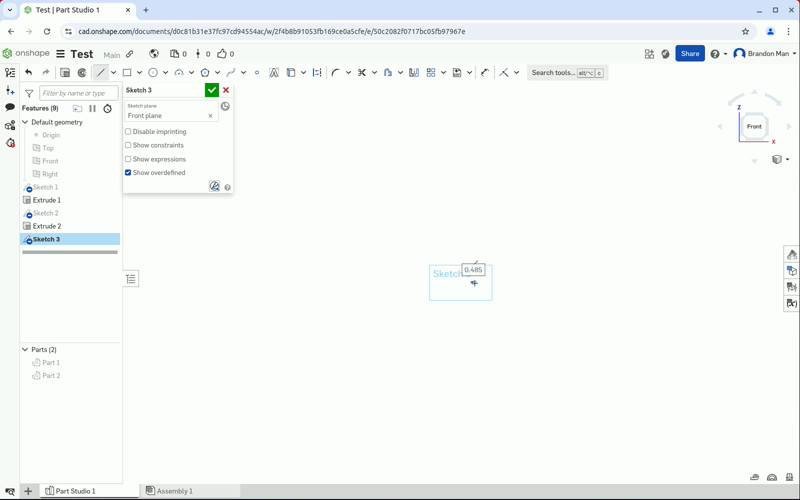
mouse_move(504, 282)
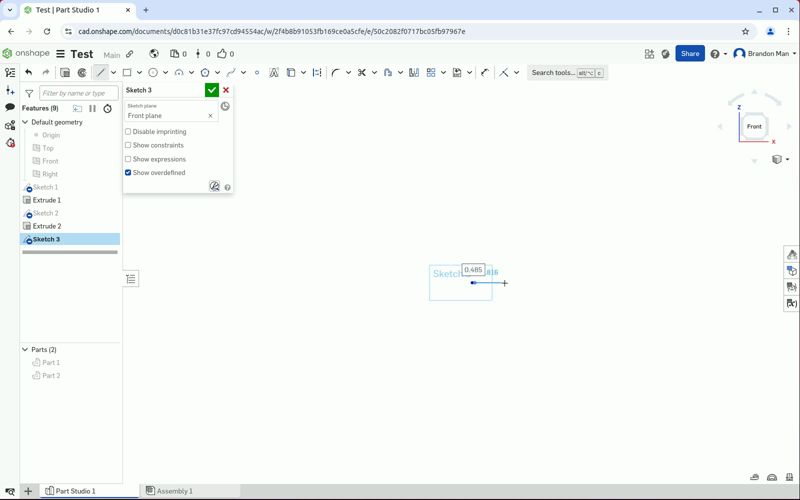
mouse_move(474, 271)
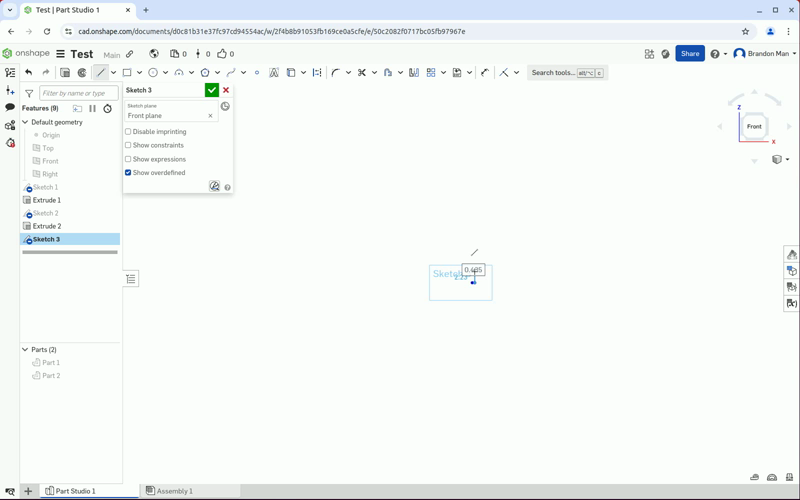
click(474, 271)
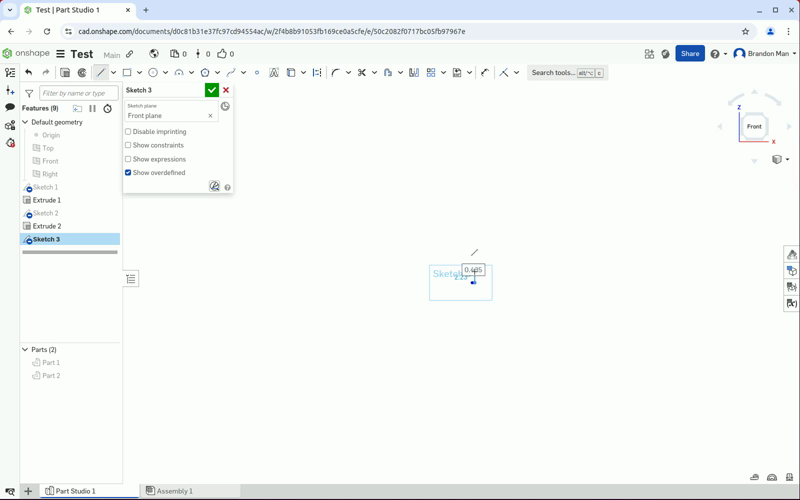
key_up(shift)
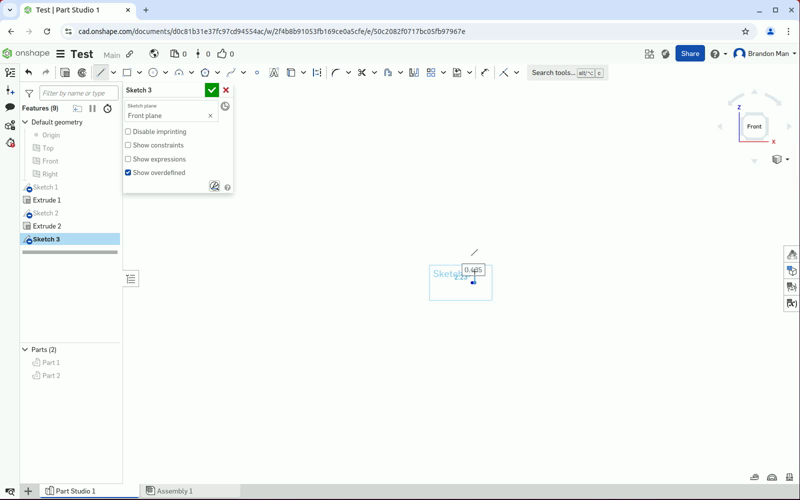
key_down(shift)
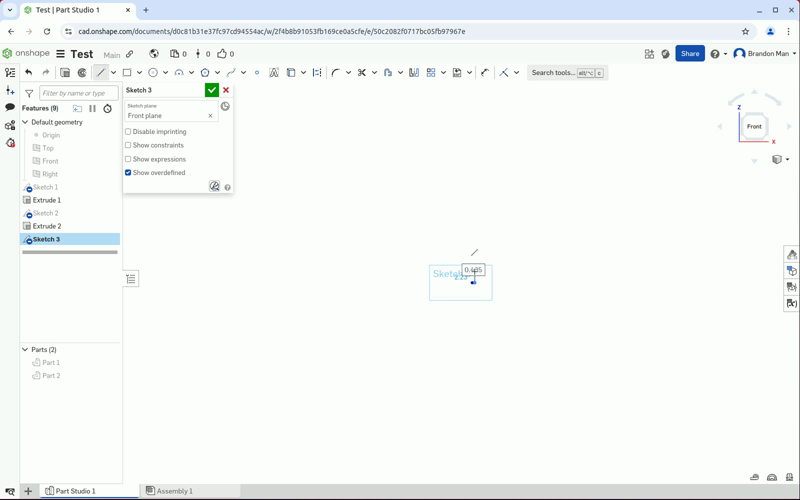
mouse_move(504, 271)
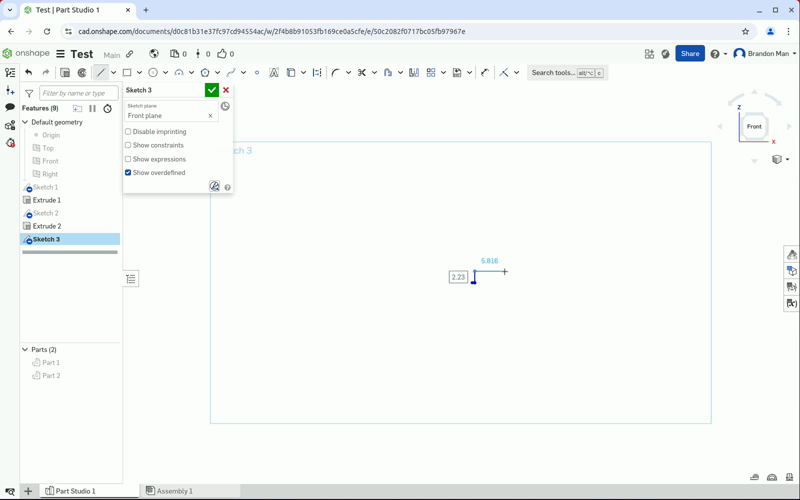
mouse_move(472, 271)
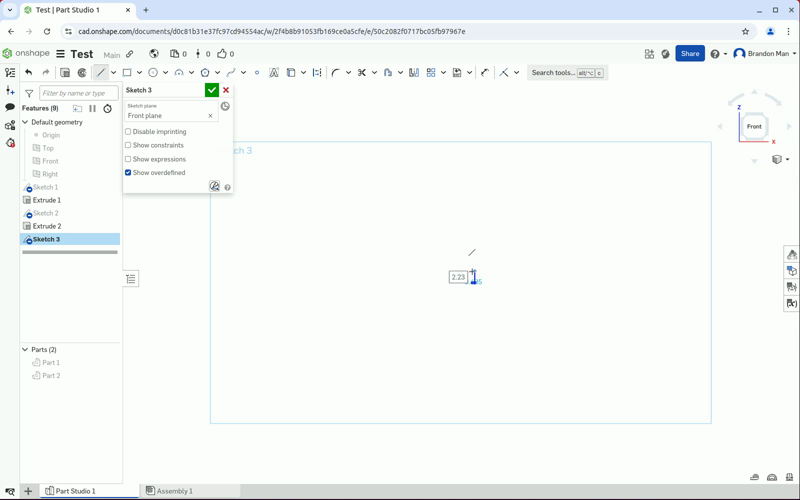
scroll(6)
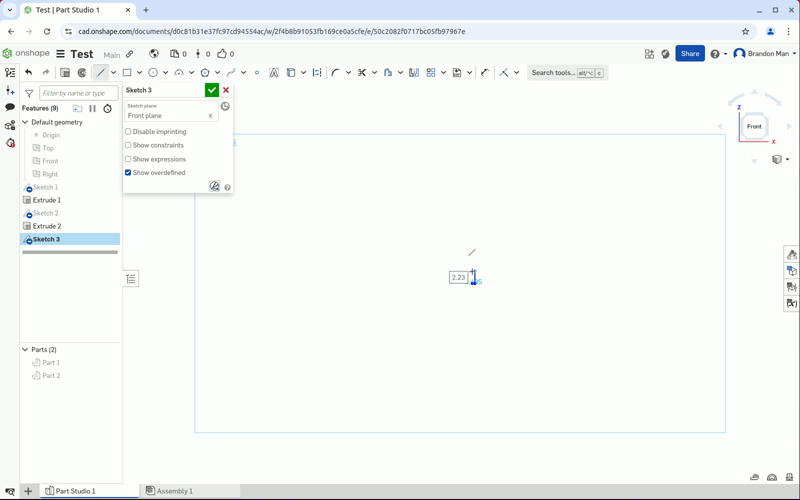
scroll(6)
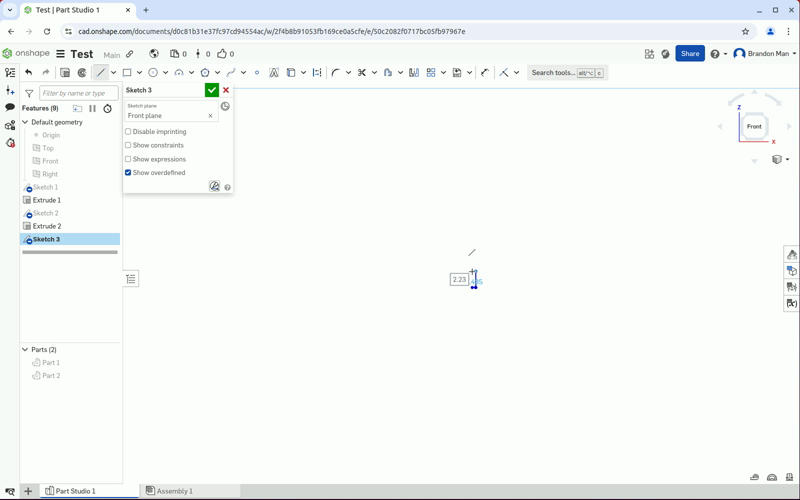
scroll(6)
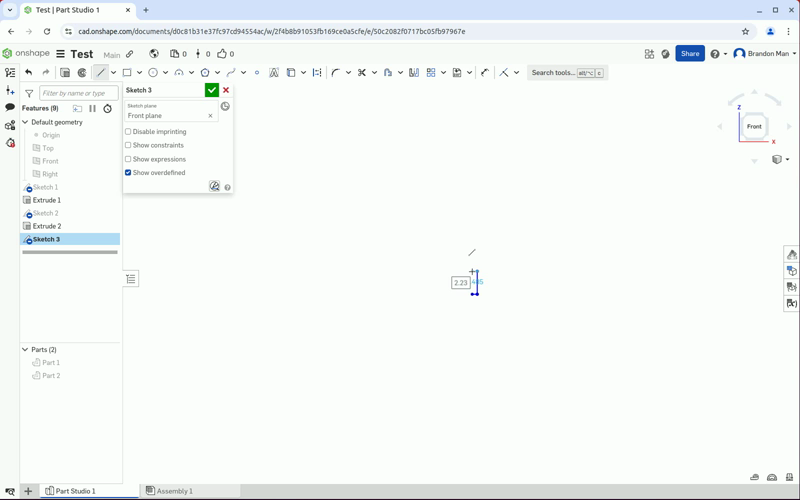
scroll(6)
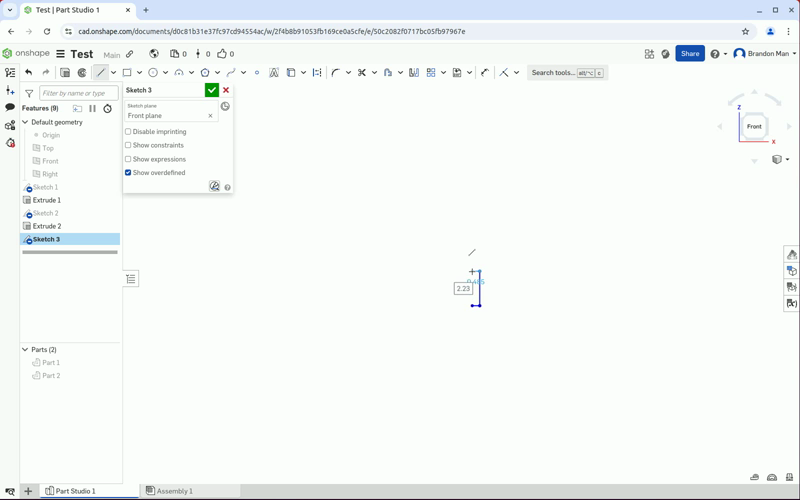
scroll(6)
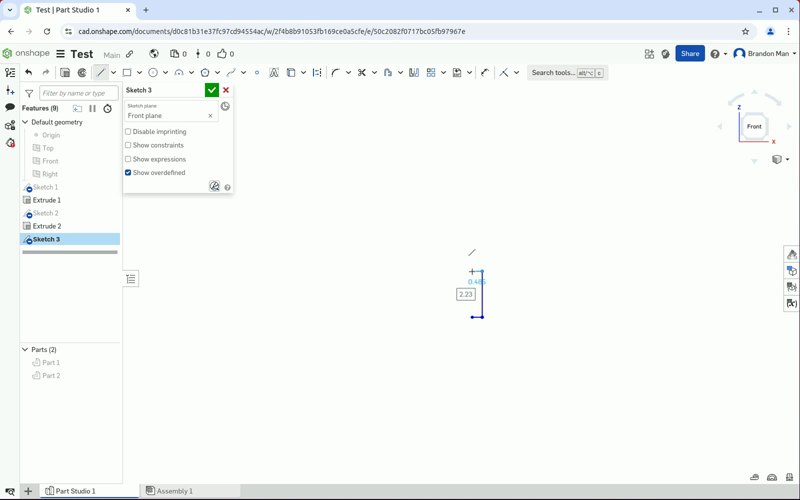
scroll(6)
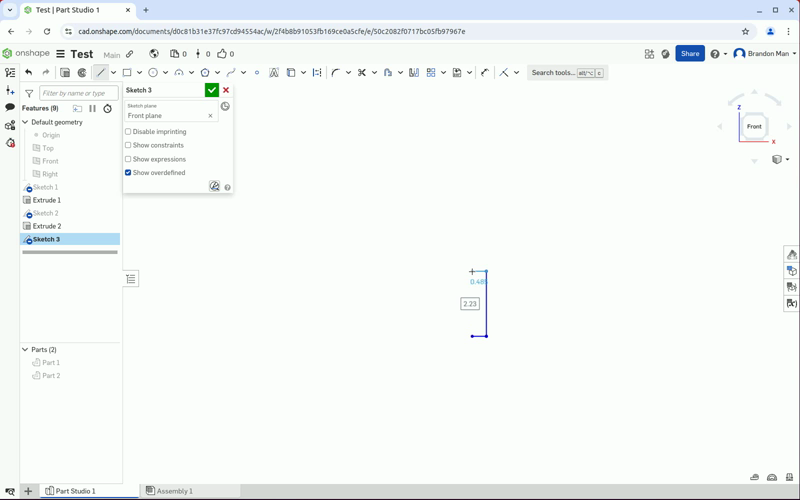
scroll(6)
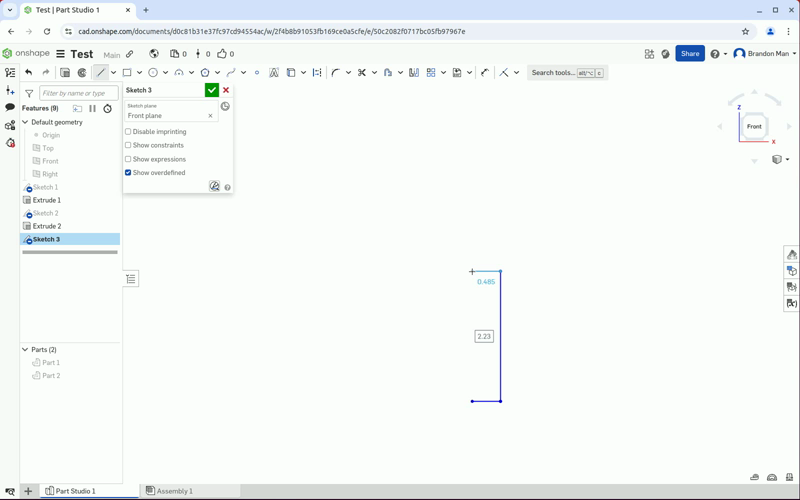
click(472, 271)
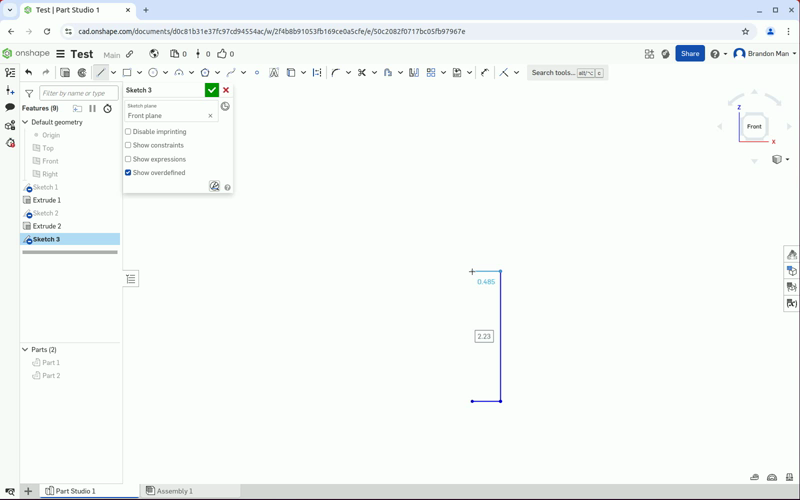
scroll(-6)
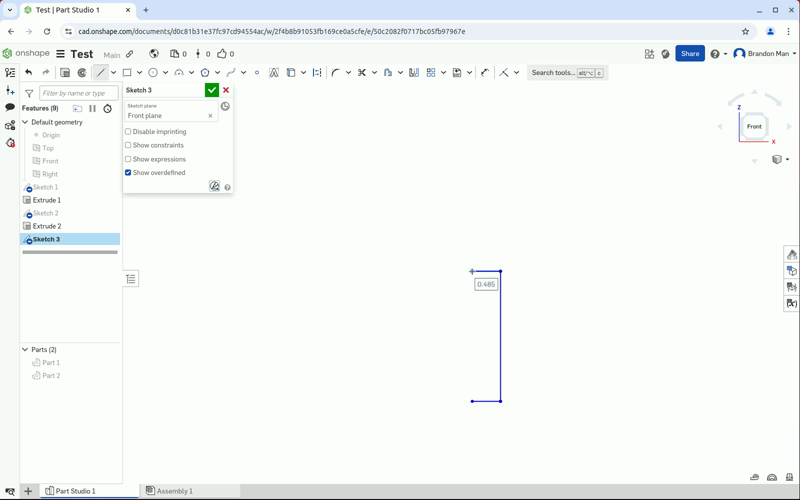
scroll(-6)
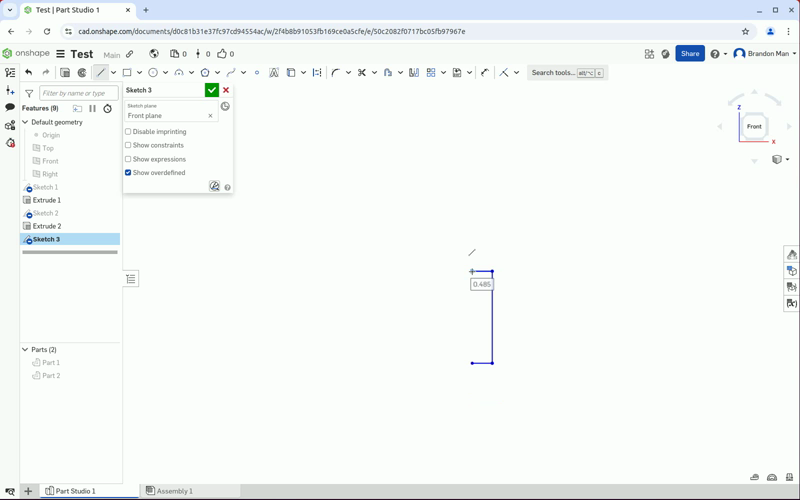
scroll(-6)
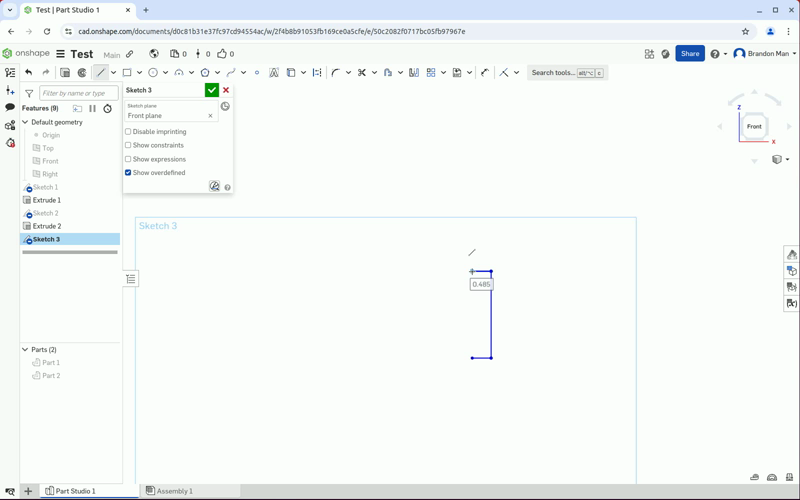
scroll(-6)
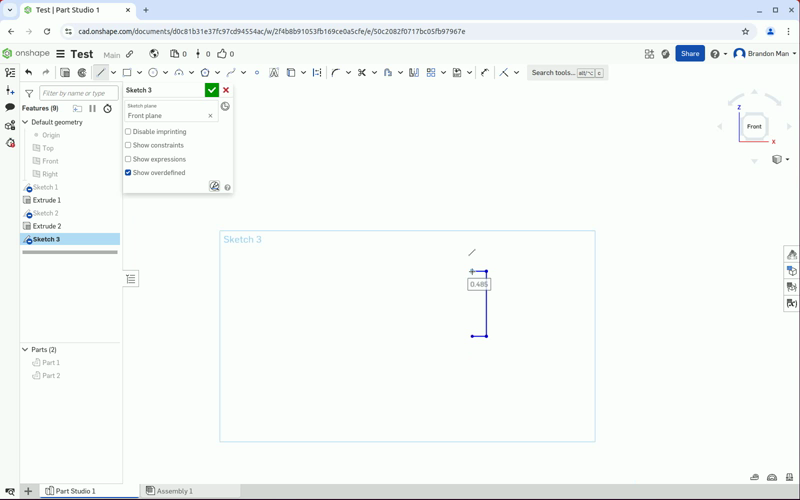
scroll(-6)
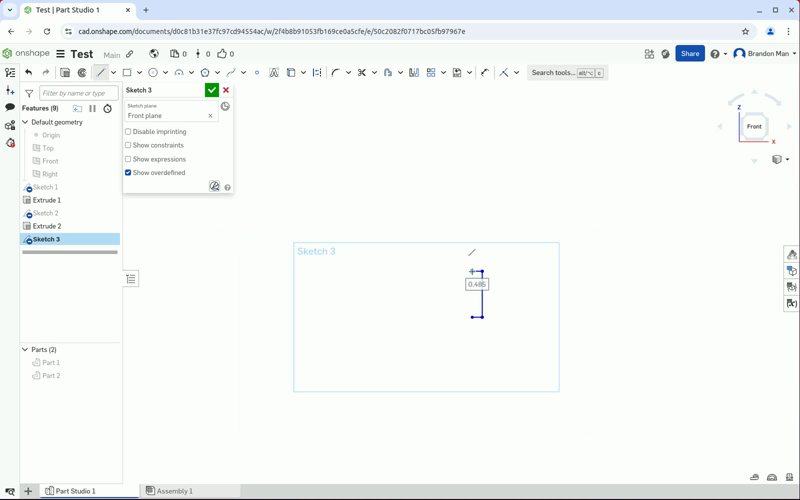
scroll(-6)
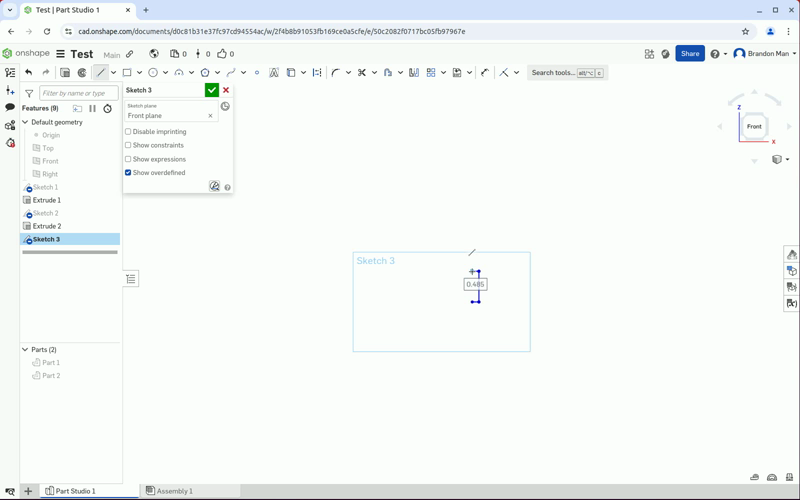
scroll(-6)
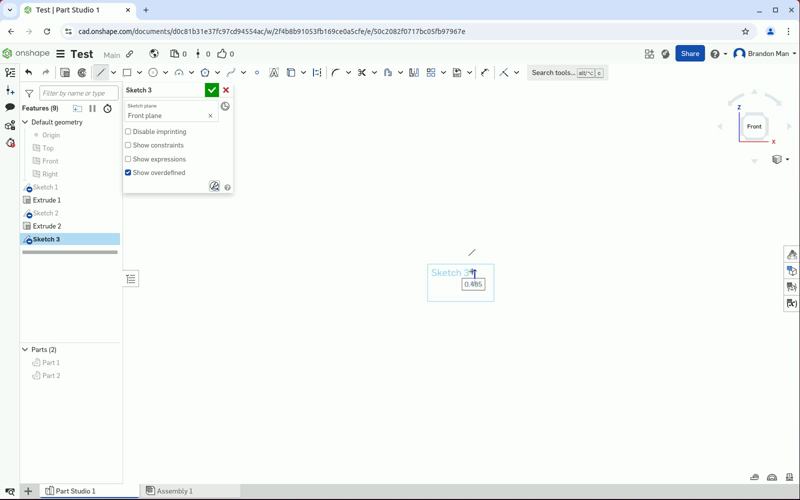
key_up(shift)
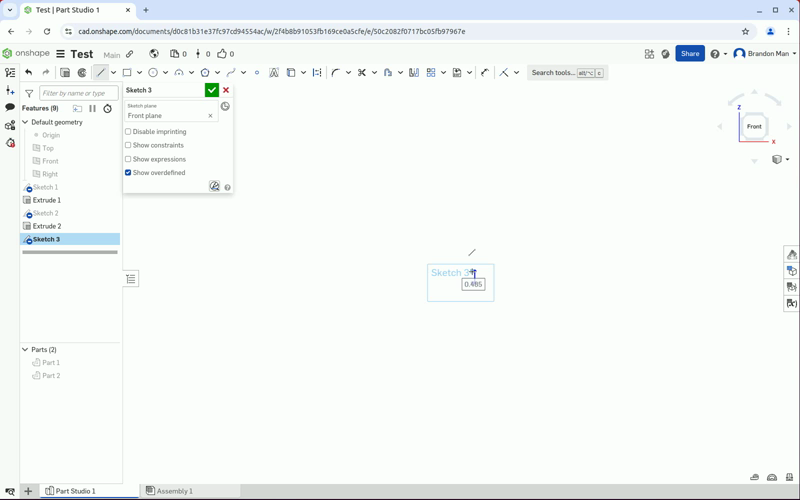
mouse_move(502, 271)
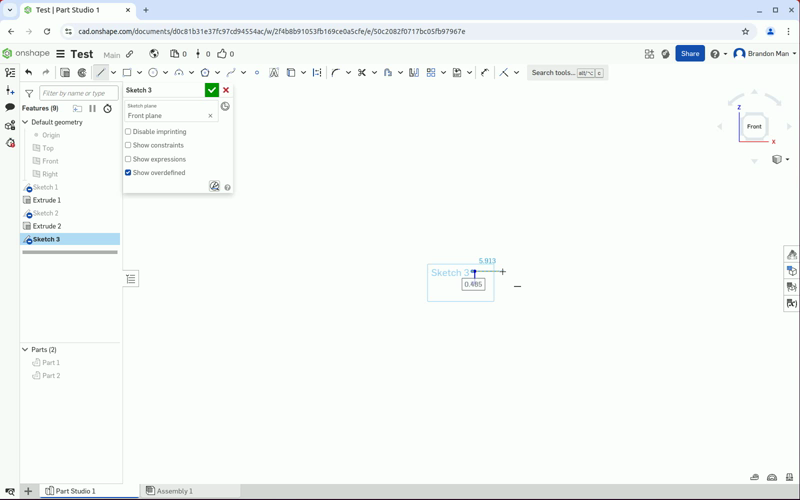
key_down(shift)
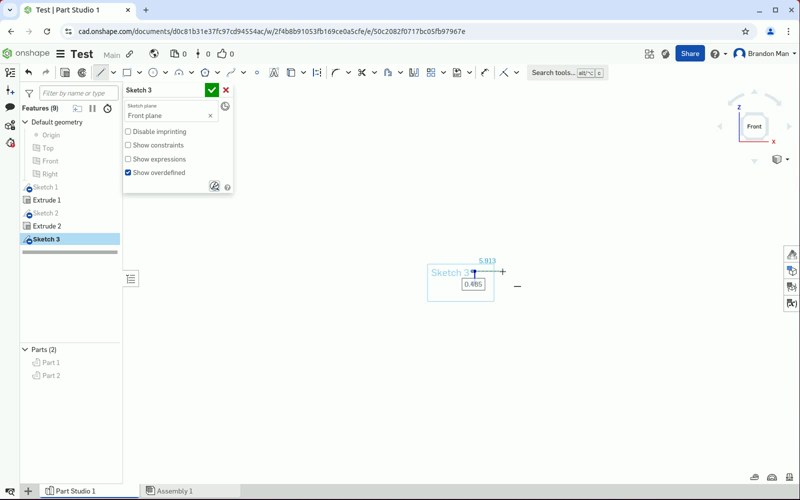
mouse_move(472, 282)
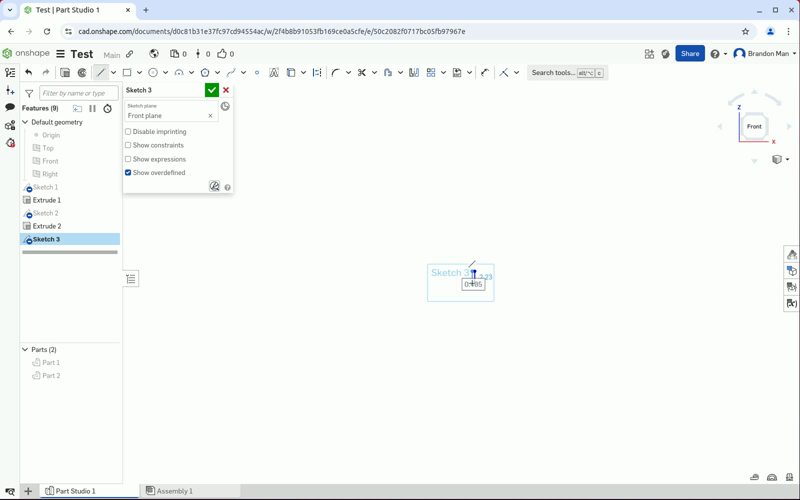
scroll(6)
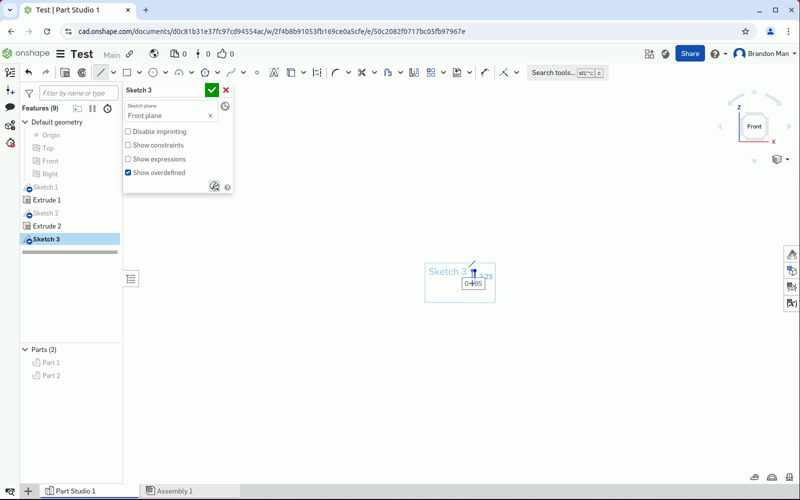
scroll(6)
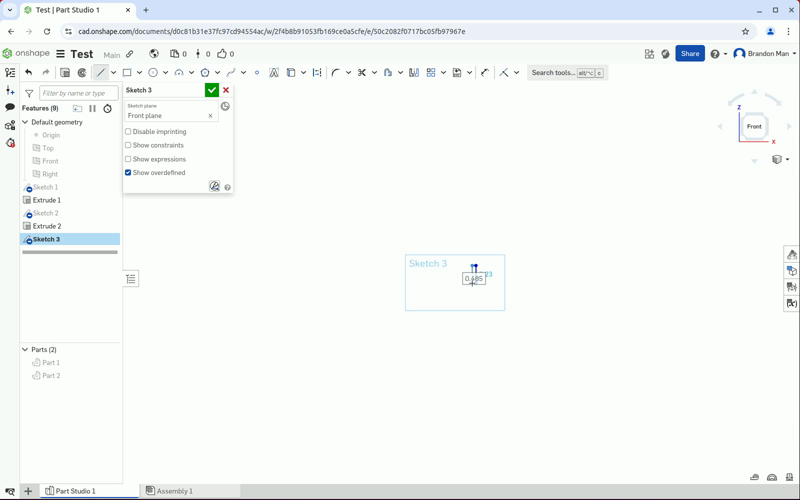
scroll(6)
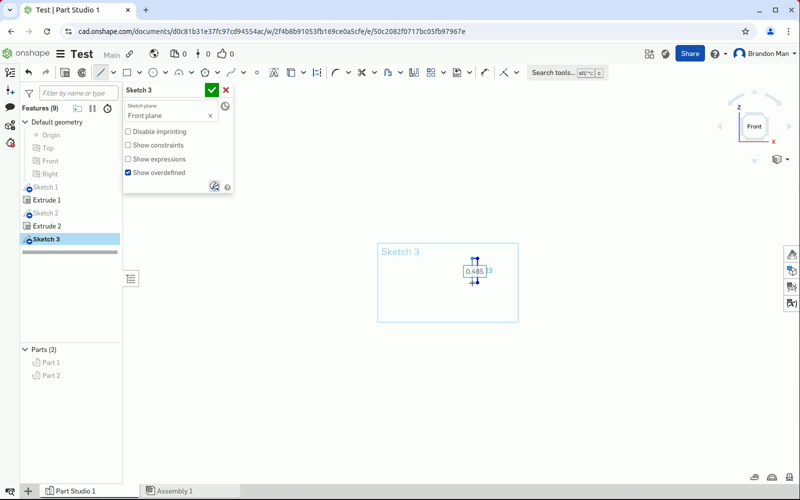
scroll(6)
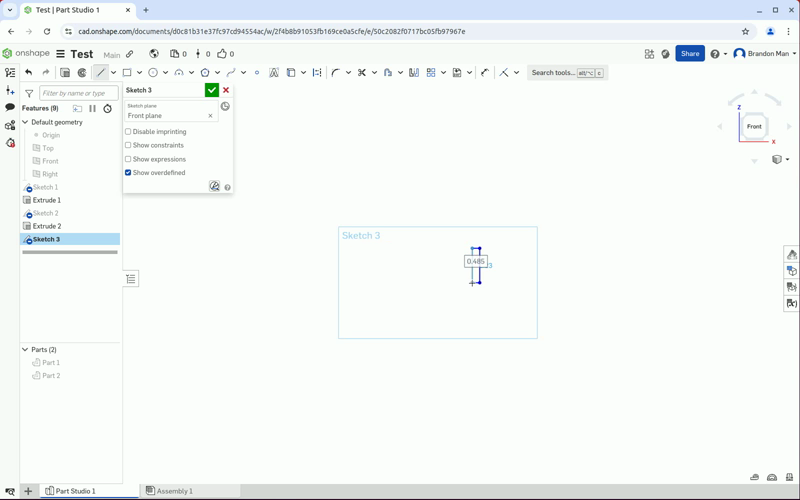
scroll(6)
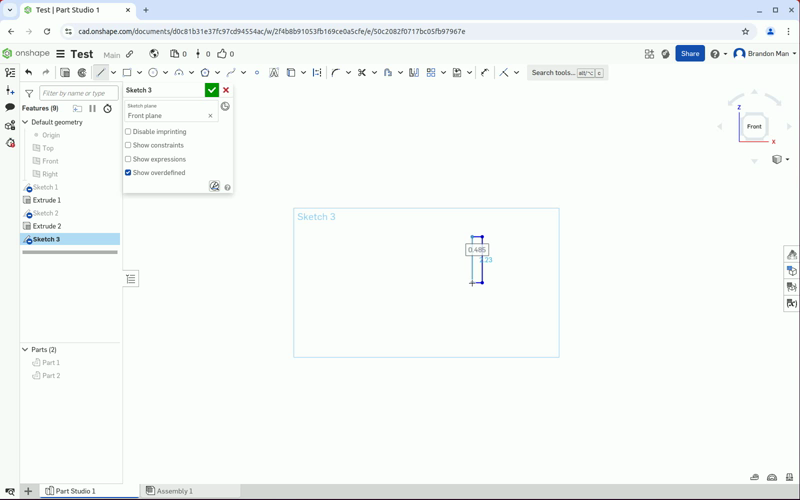
scroll(6)
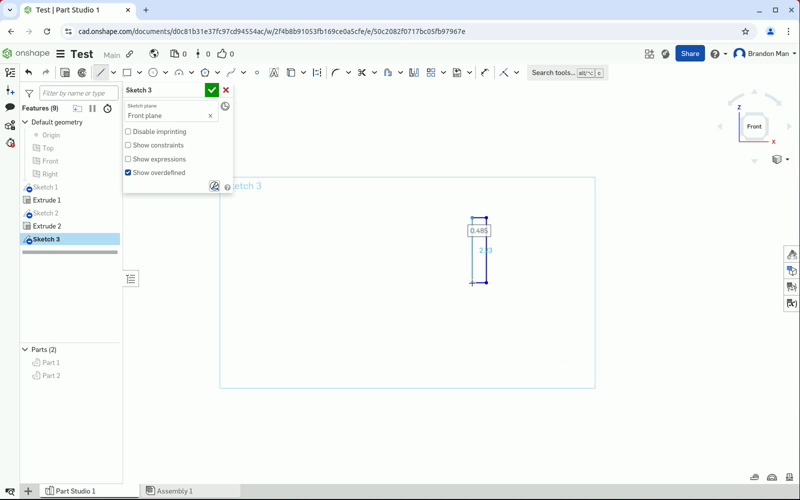
scroll(6)
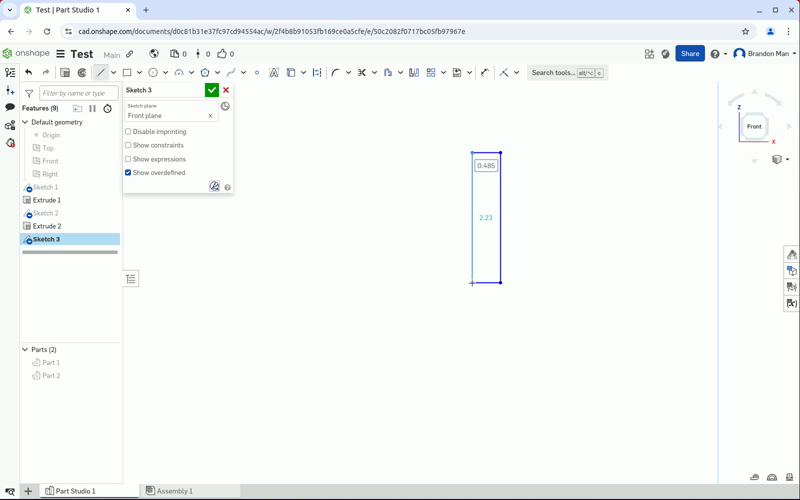
key_up(shift)
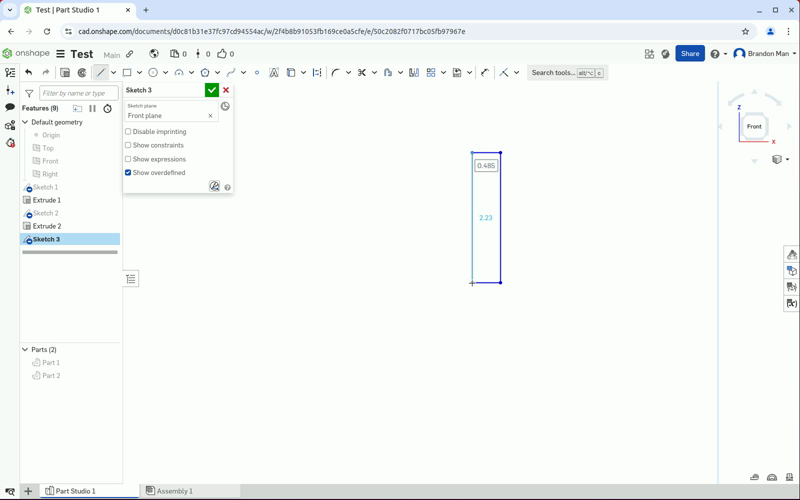
click(472, 282)
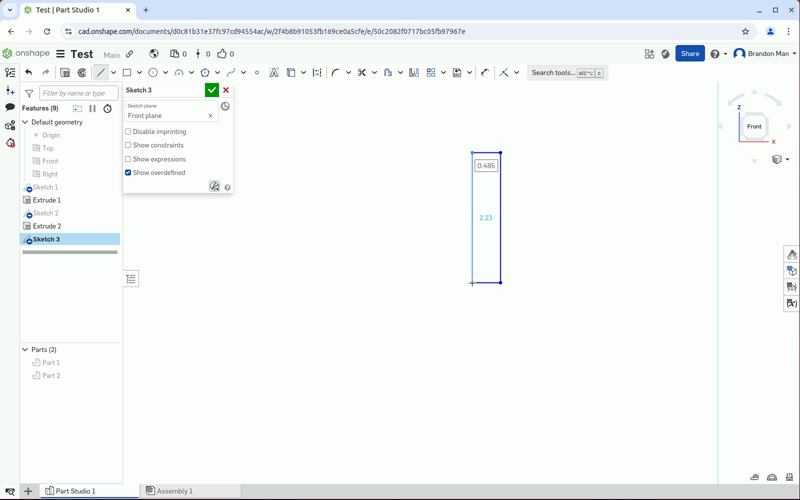
scroll(-6)
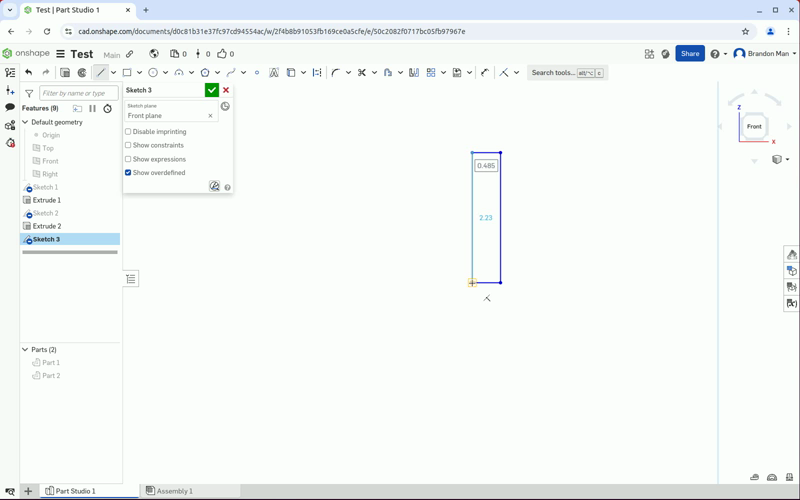
scroll(-6)
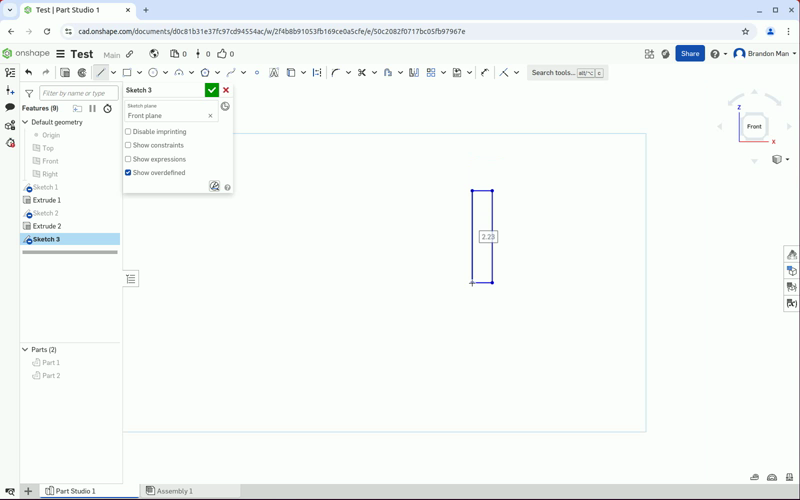
scroll(-6)
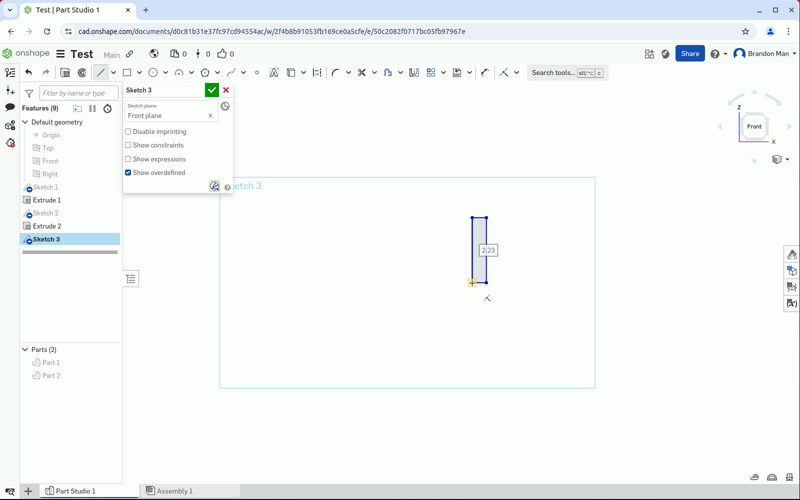
scroll(-6)
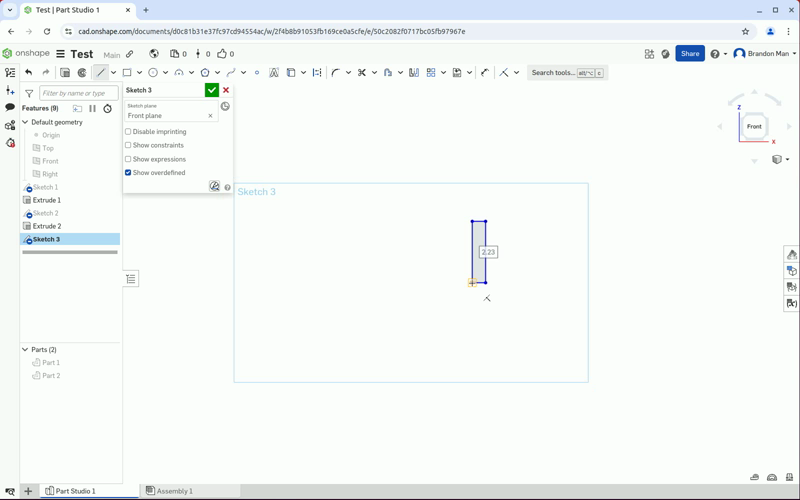
scroll(-6)
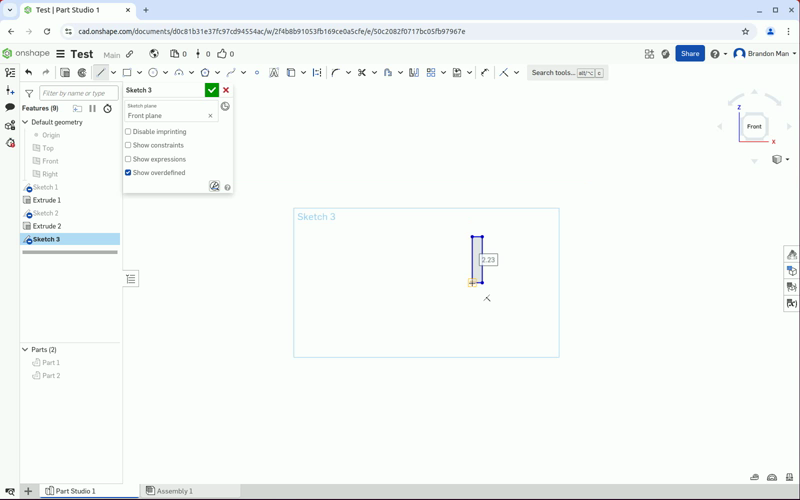
scroll(-6)
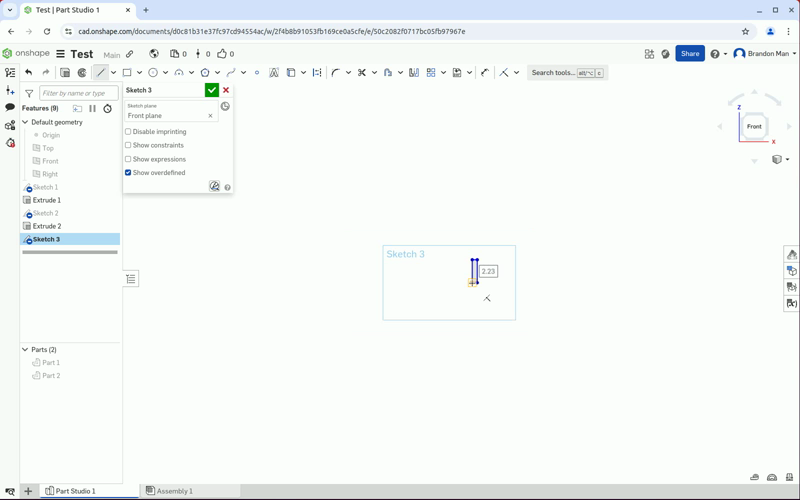
scroll(-6)
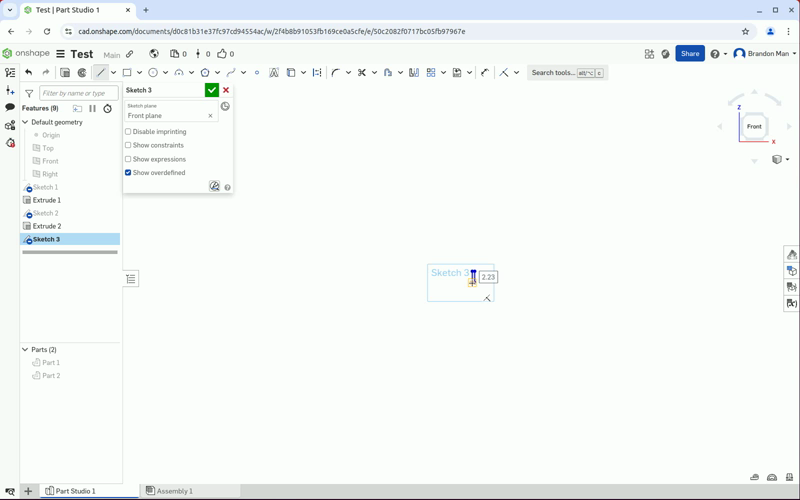
key(esc)
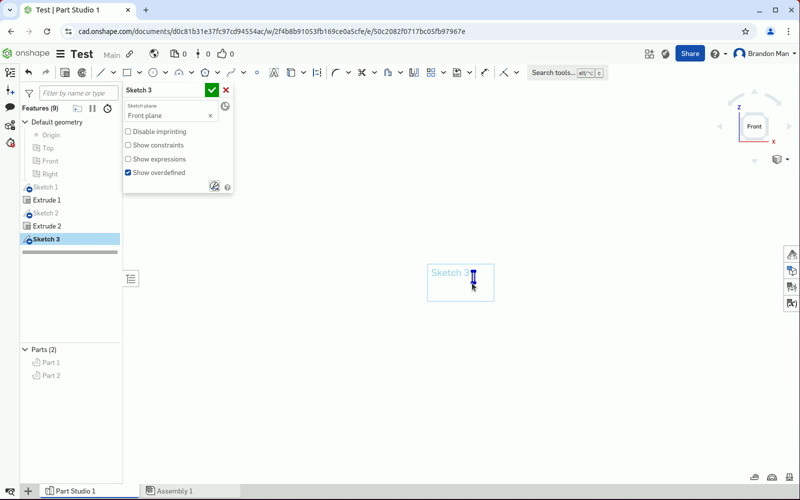
mouse_move(472, 281)
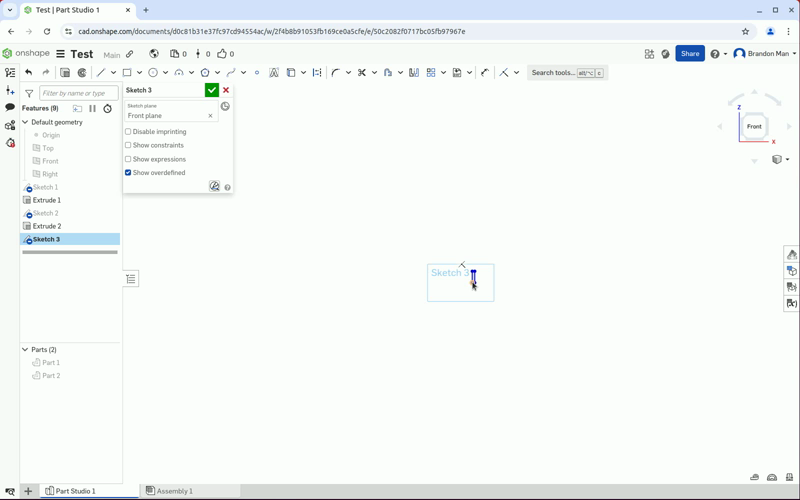
scroll(6)
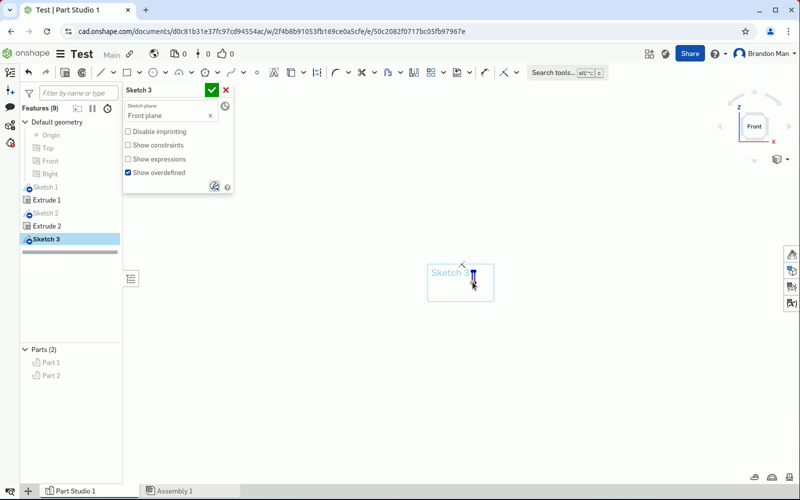
scroll(6)
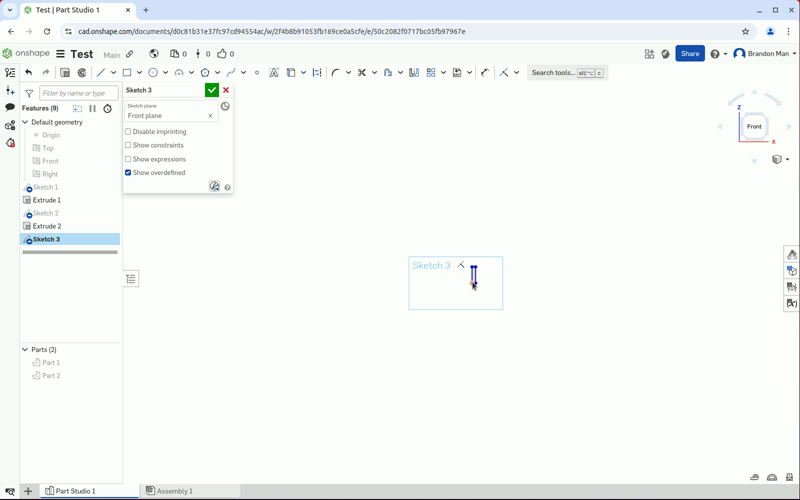
scroll(6)
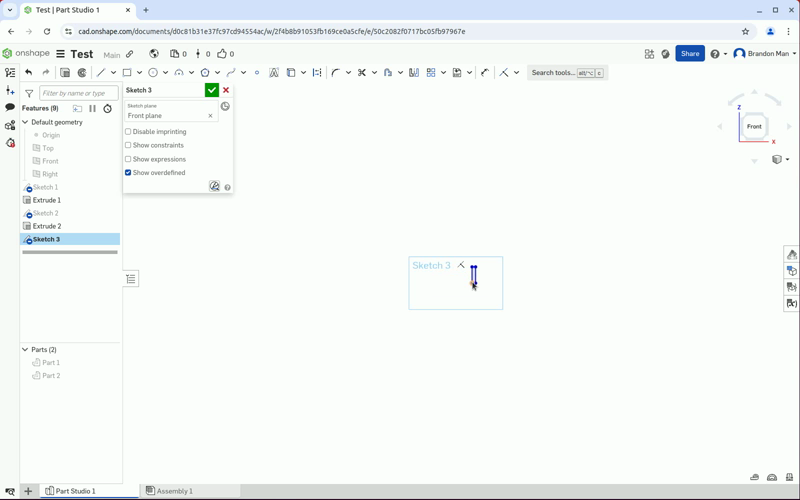
scroll(6)
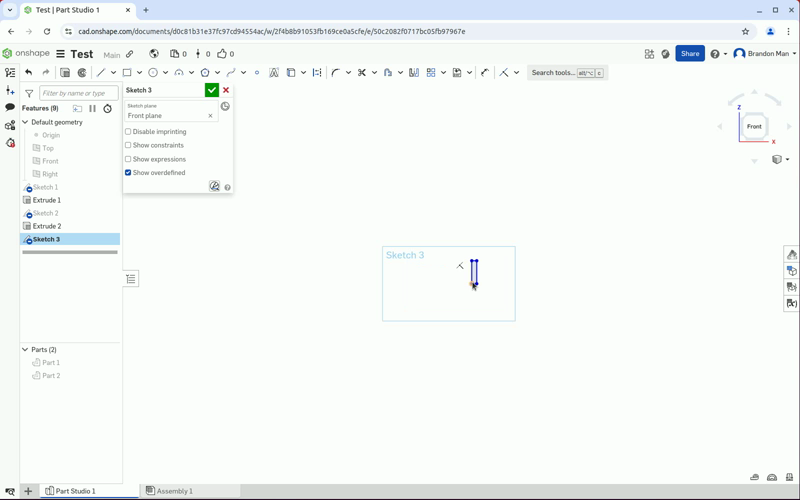
scroll(6)
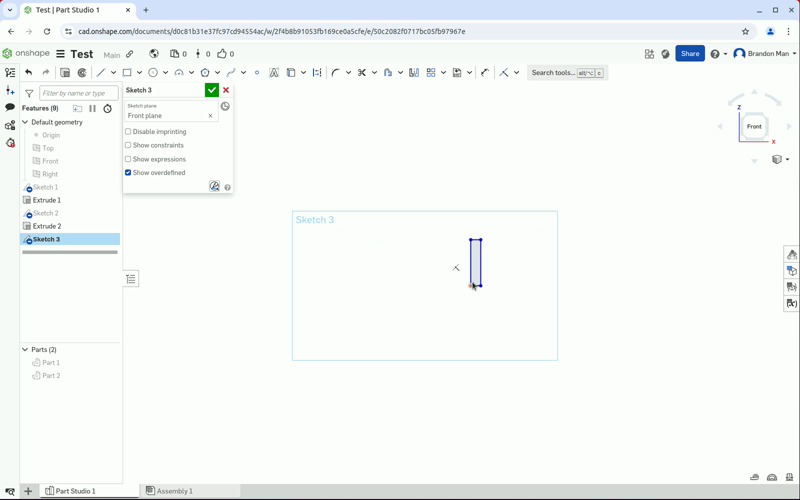
scroll(6)
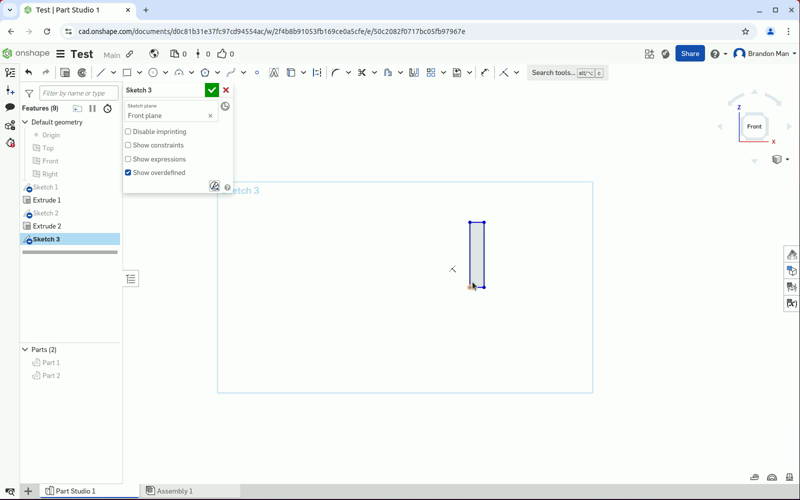
scroll(6)
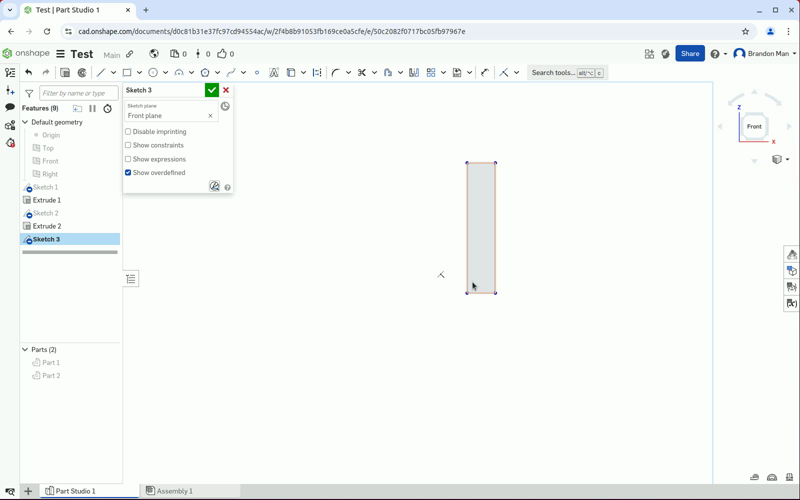
click(472, 281)
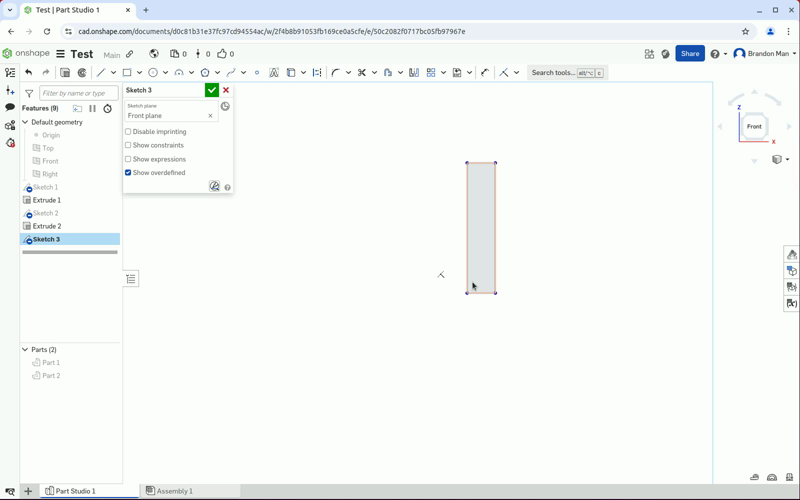
scroll(-6)
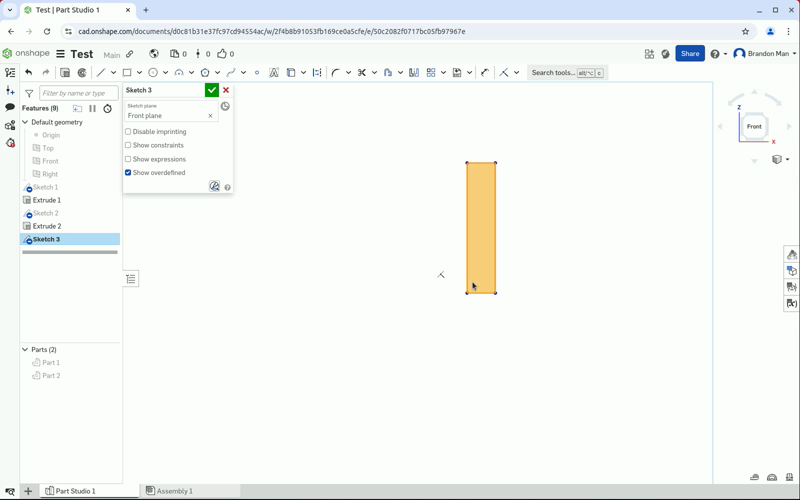
scroll(-6)
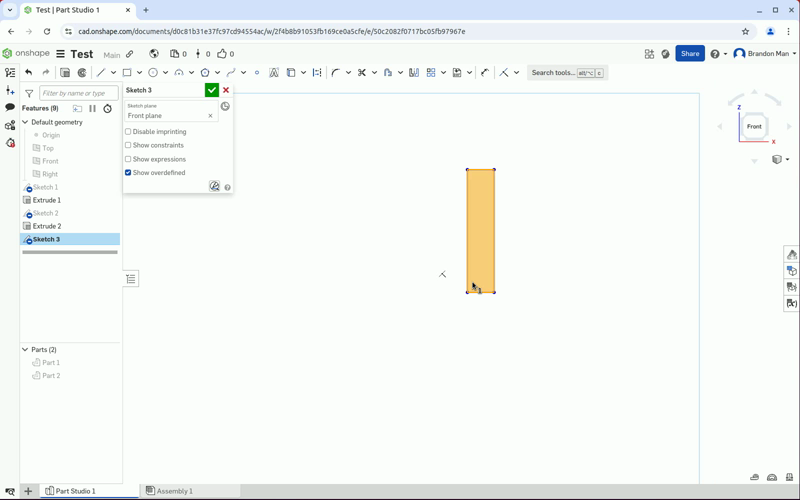
scroll(-6)
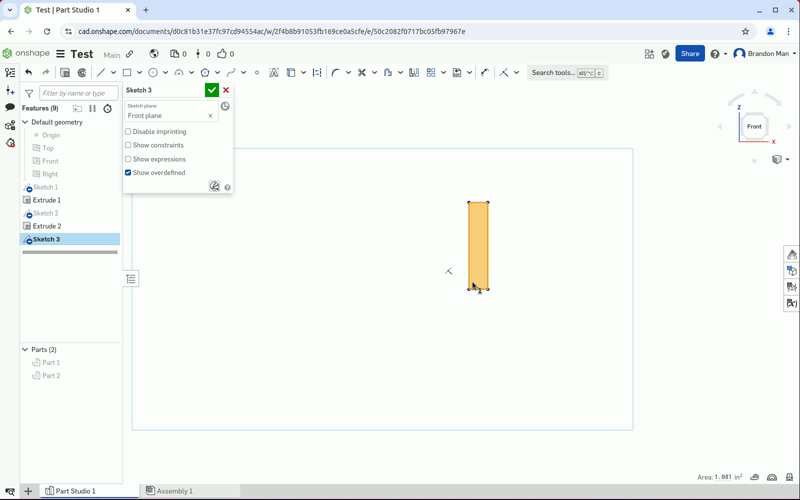
scroll(-6)
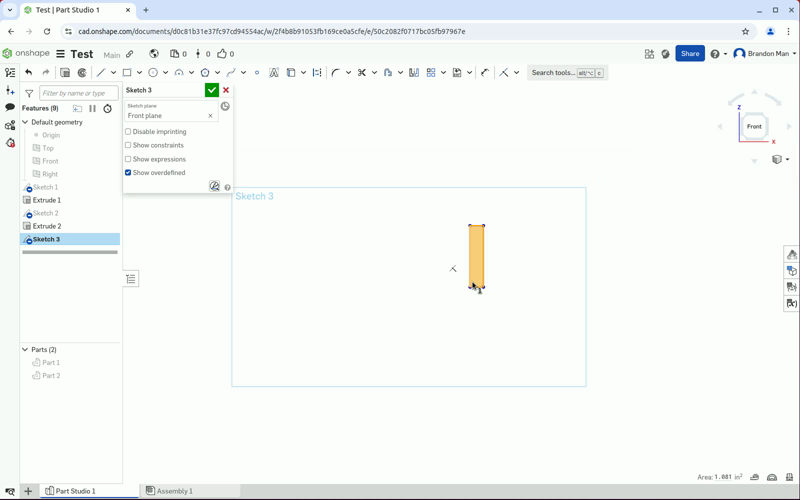
scroll(-6)
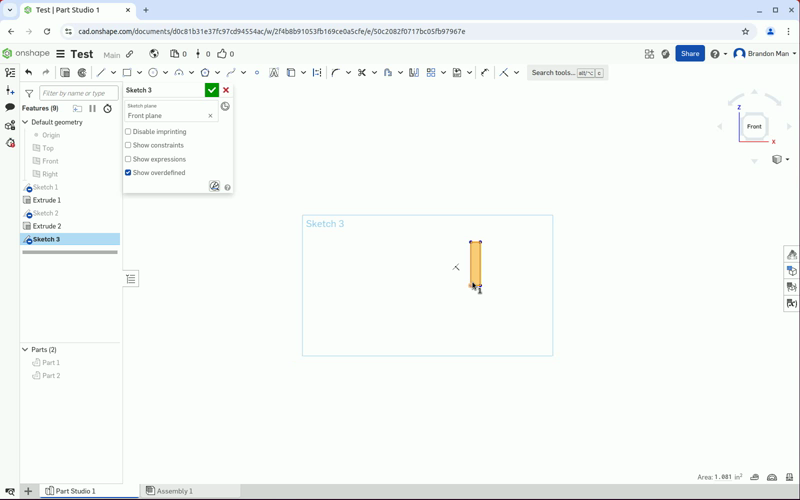
scroll(-6)
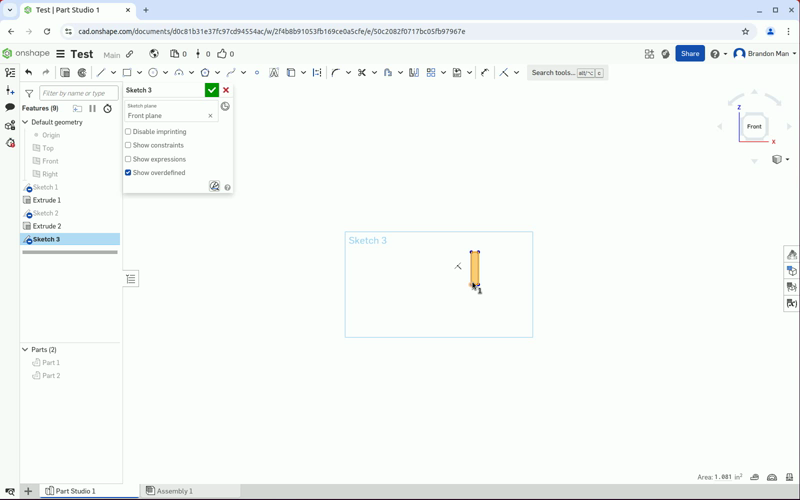
scroll(-6)
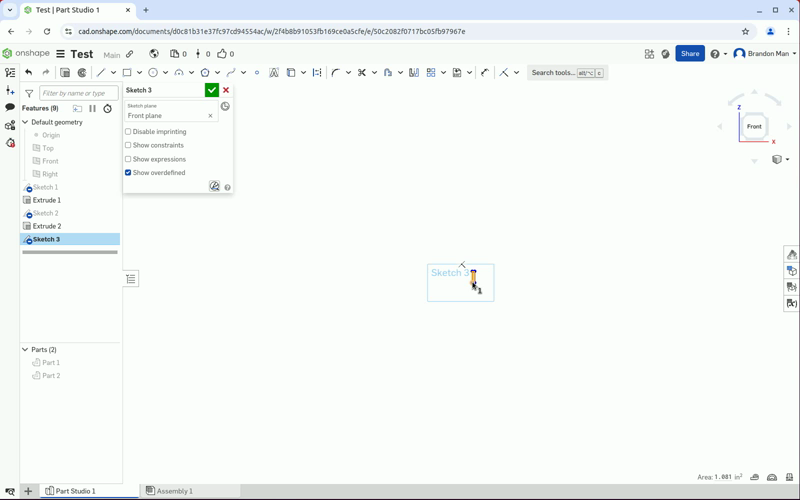
mouse_move(73, 352)
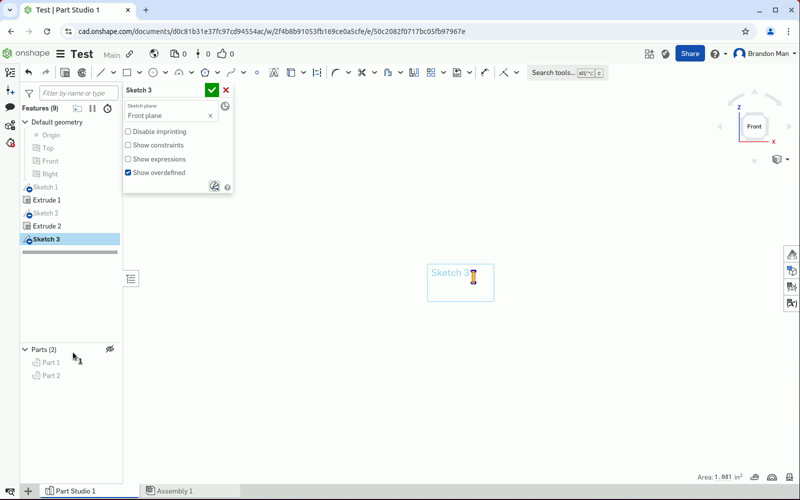
key(shift+y)
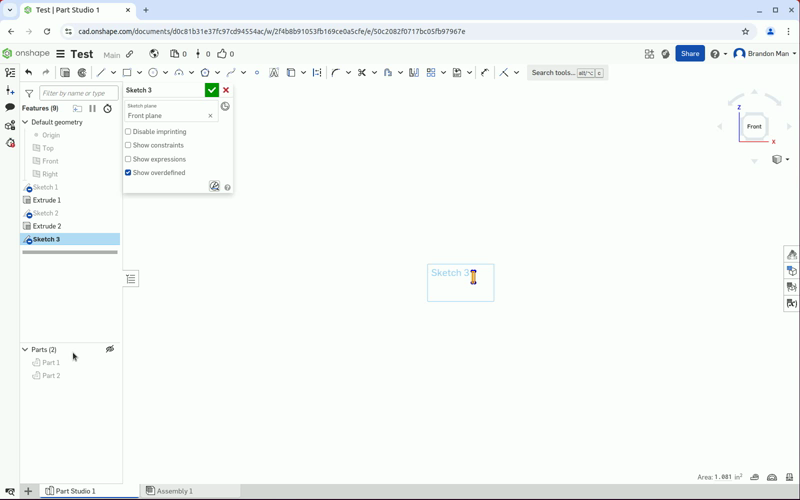
key(shift+e)
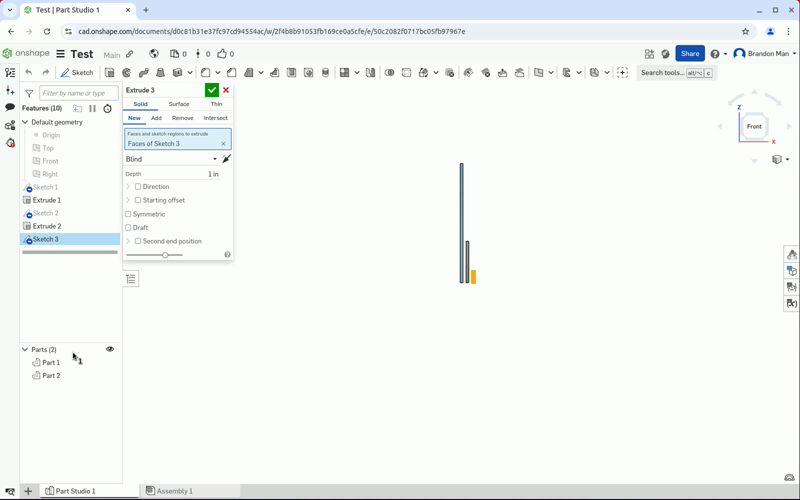
mouse_move(143, 106)
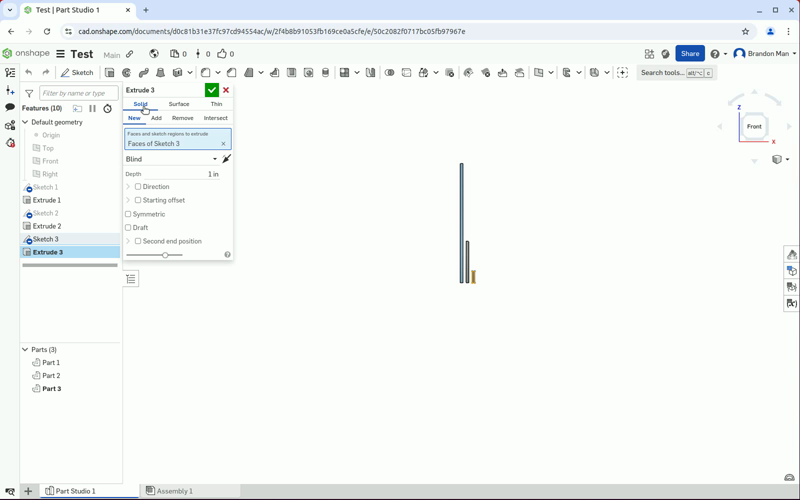
click(143, 106)
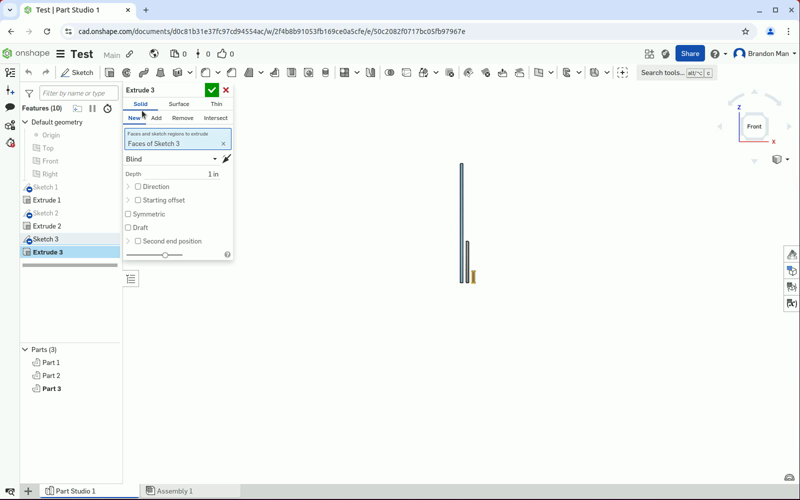
mouse_move(137, 120)
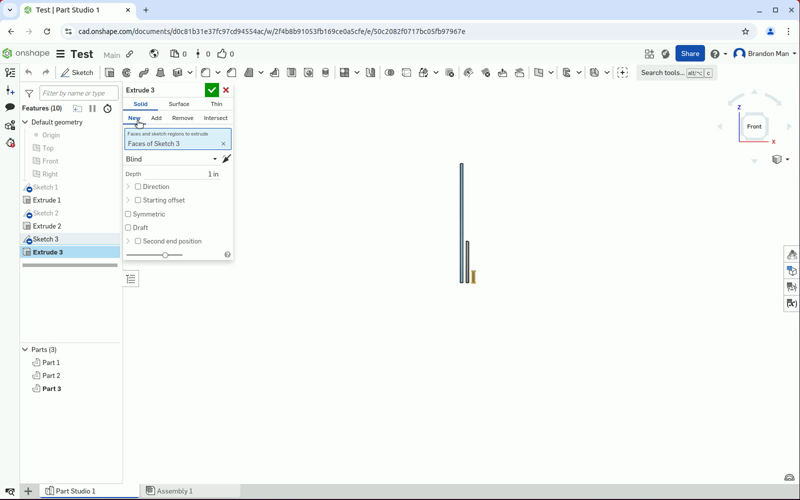
click(137, 120)
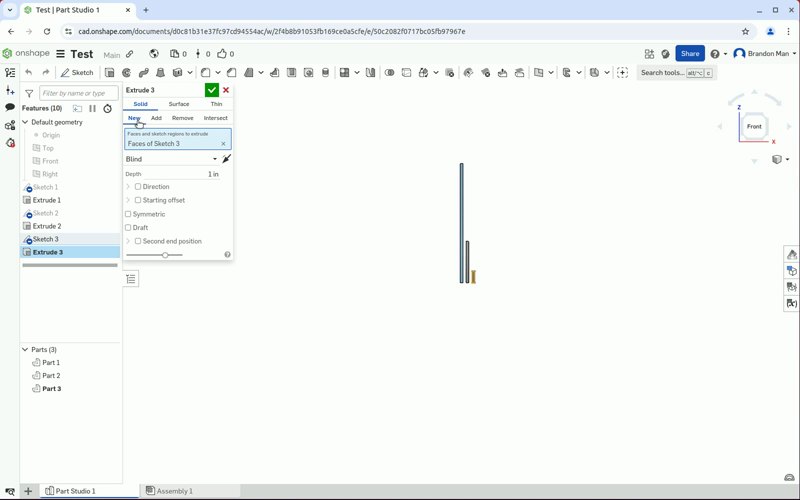
key(tab, 4)
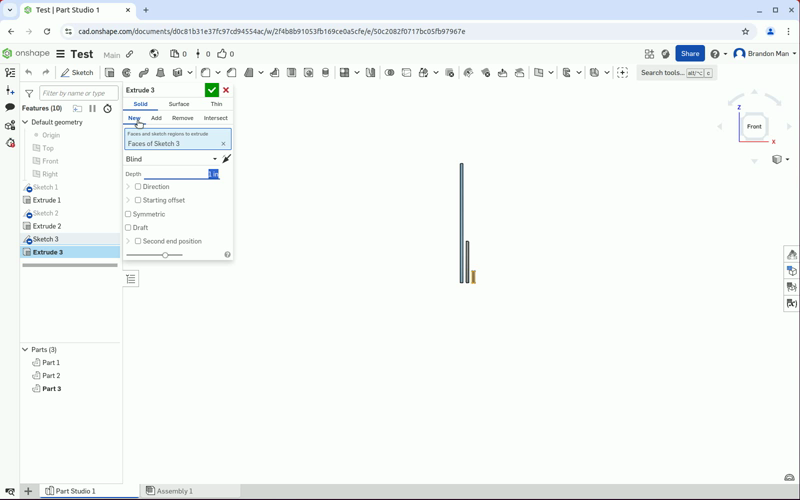
text(0.241)
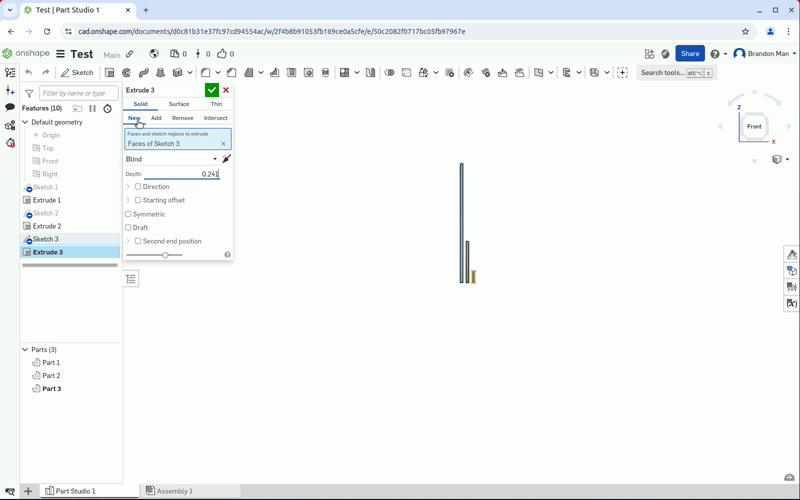
key(enter)
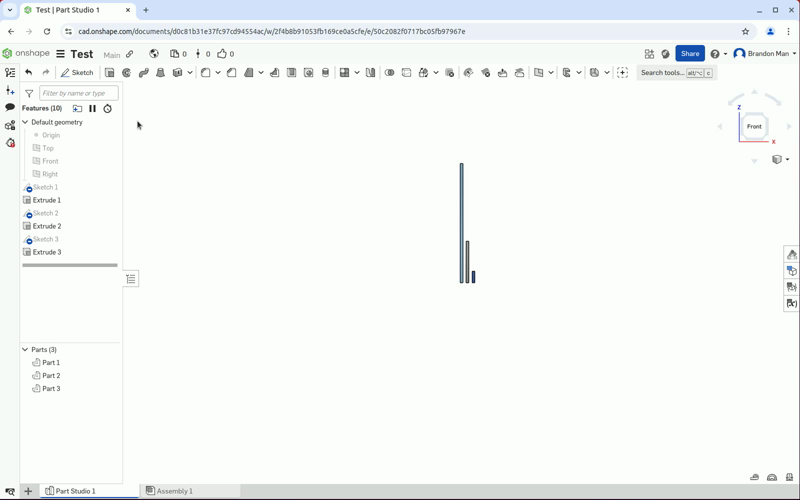
key(shift+h)
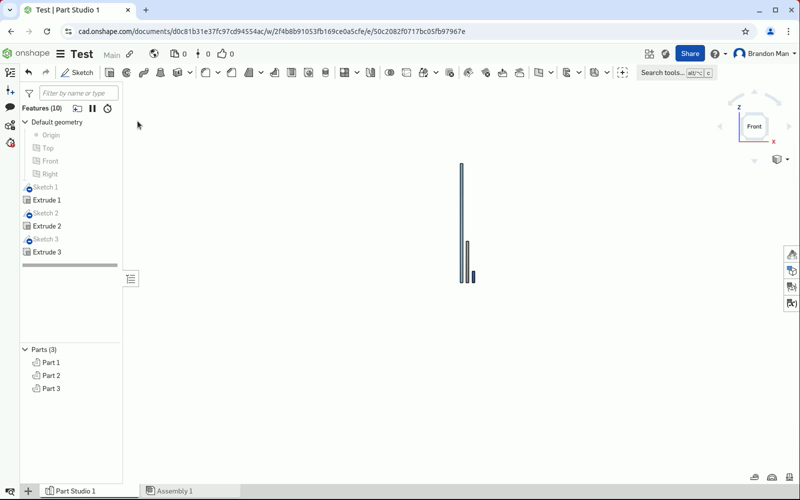
key(shift+h)
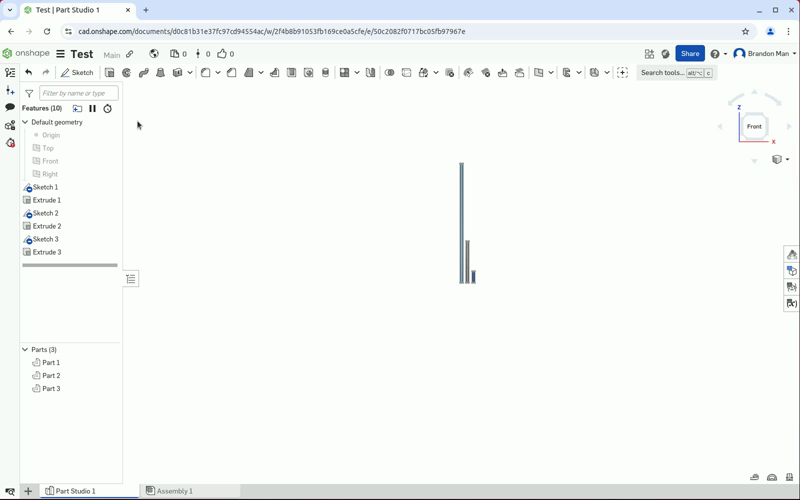
key(shift+7)
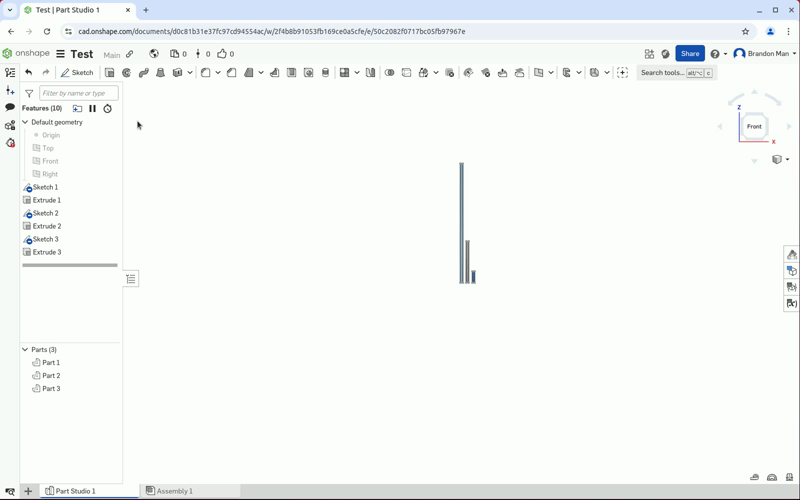
key(left, 2)
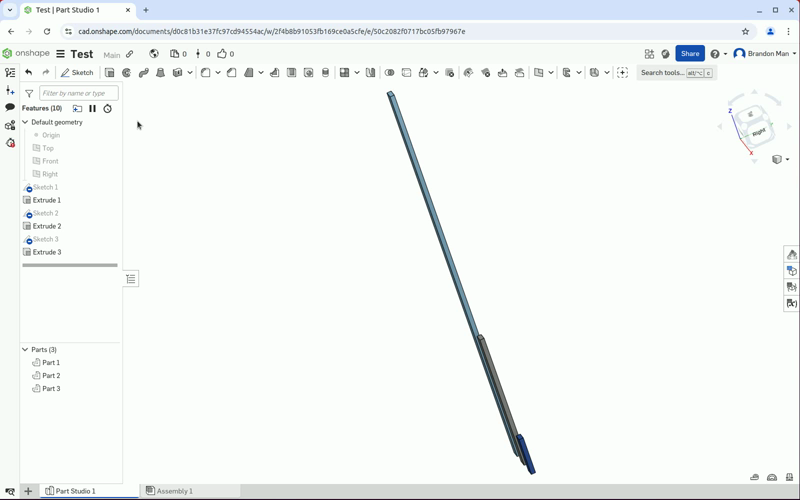
key(down, 2)
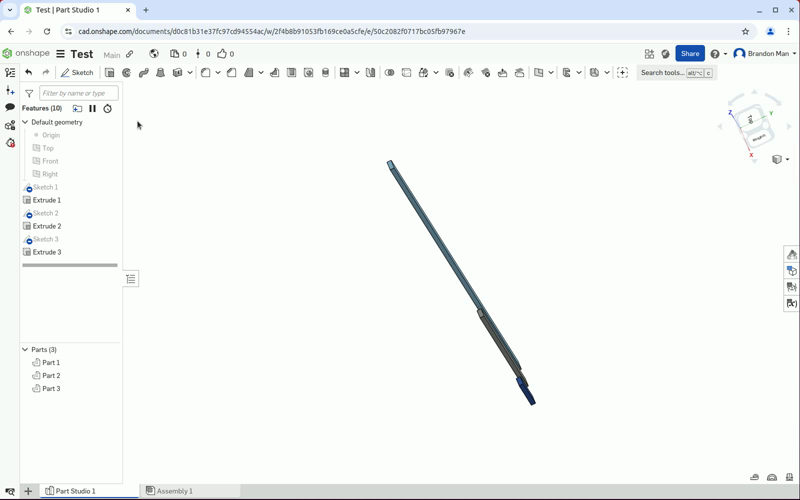
key(up, 2)
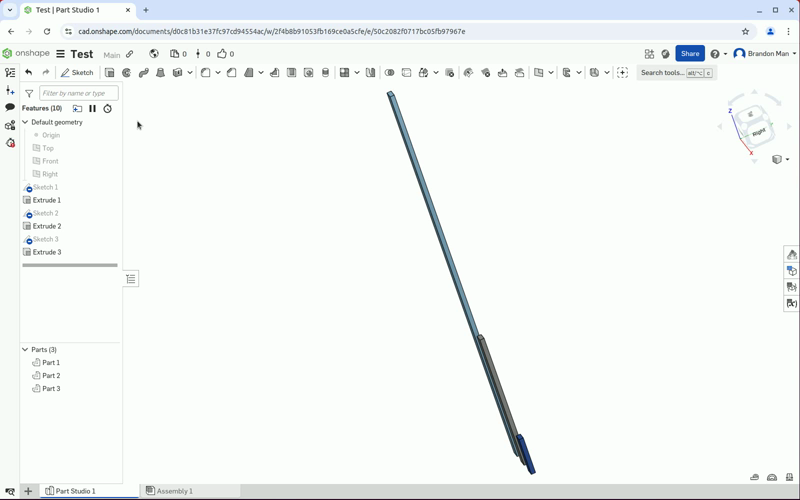
key(right, 2)
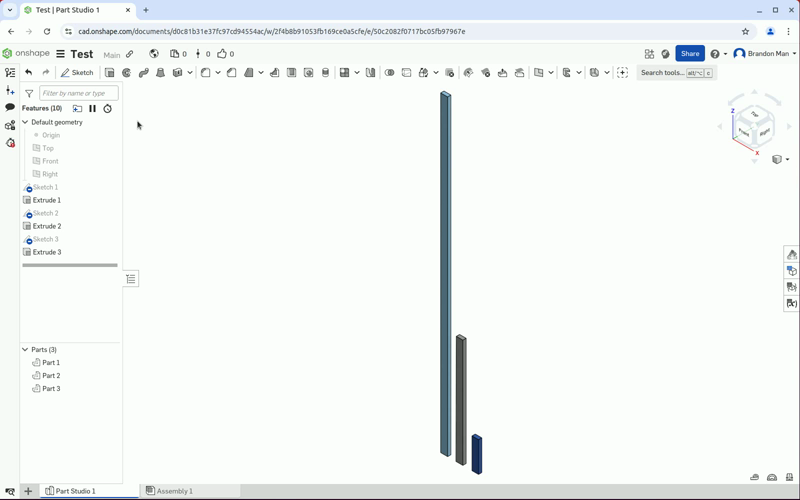
mouse_move(73, 189)
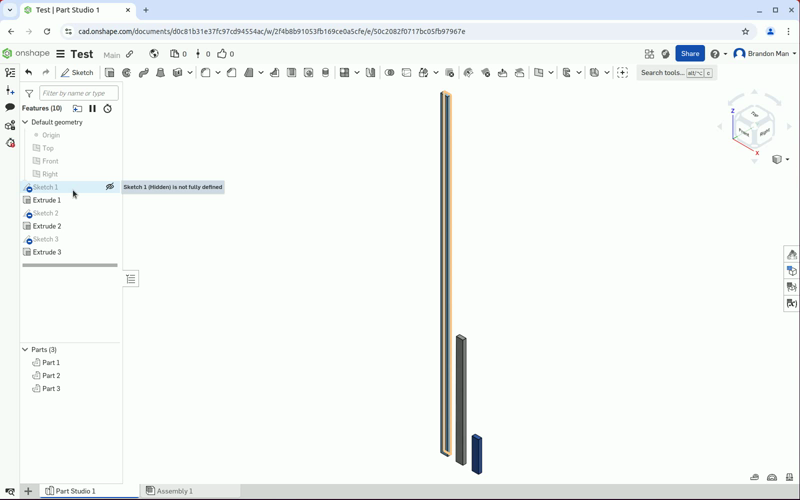
click(73, 189)